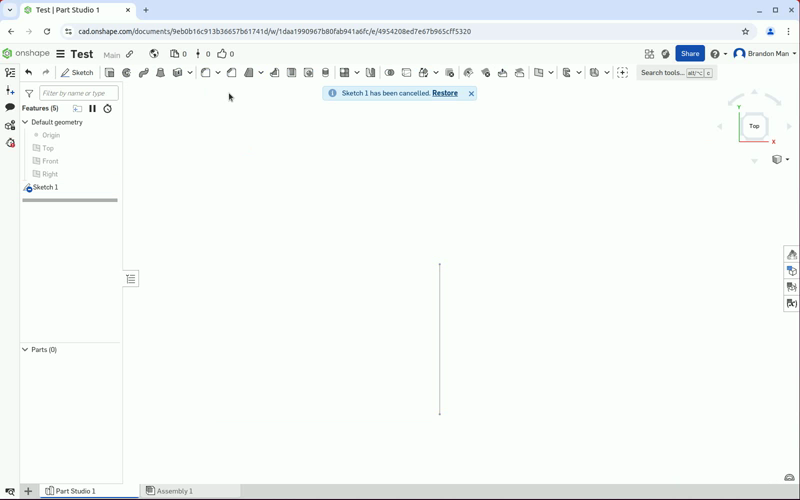
key(shift+h)
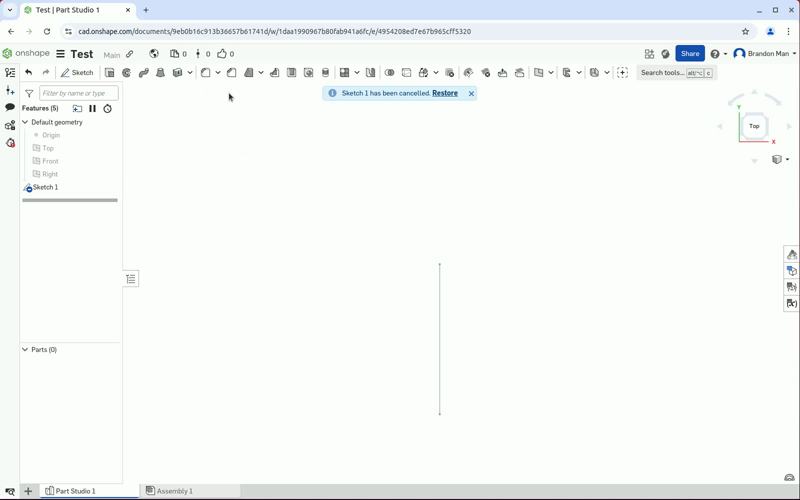
key(shift+s)
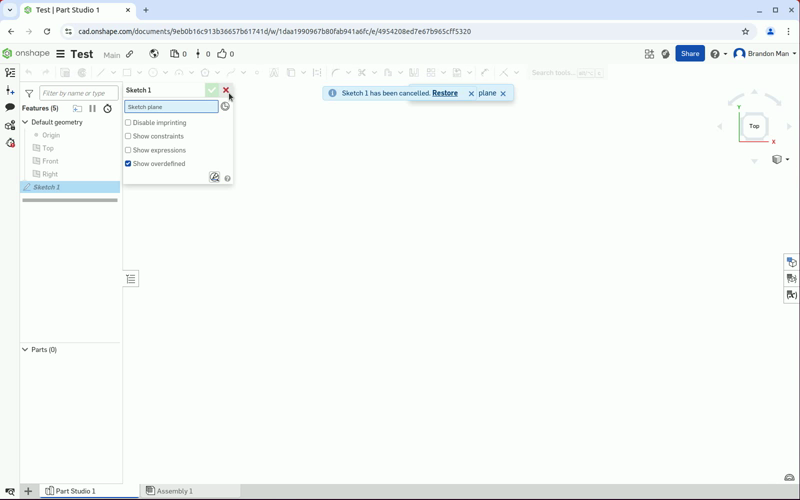
mouse_move(73, 150)
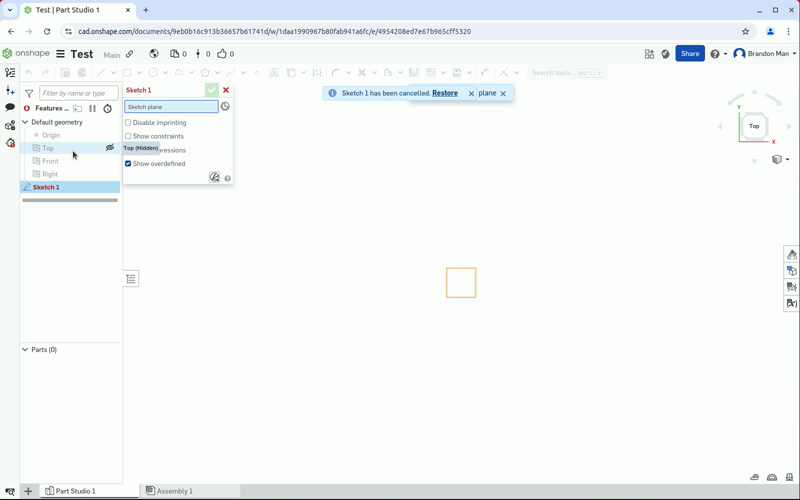
click(73, 150)
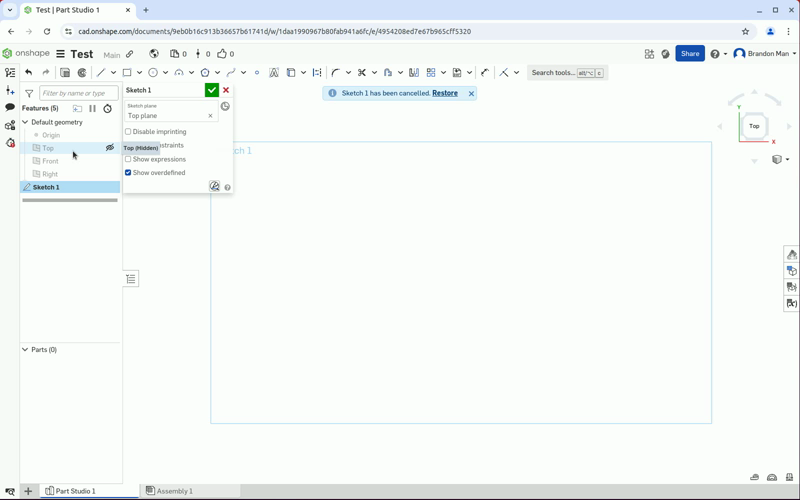
mouse_move(73, 352)
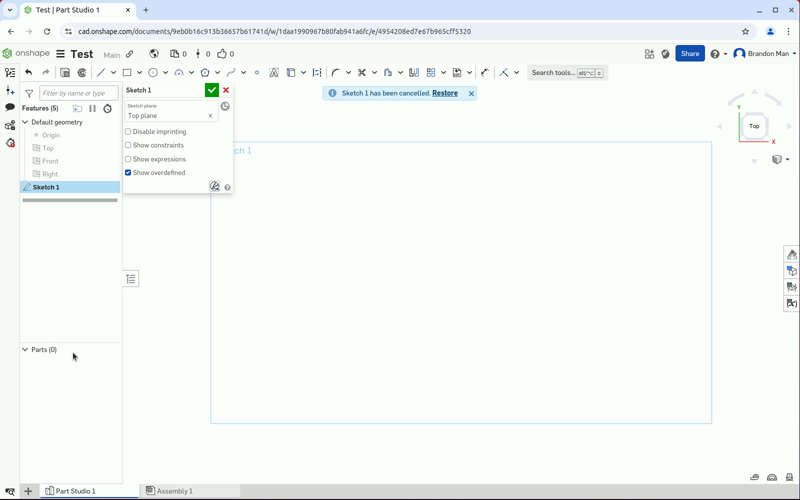
key(y)
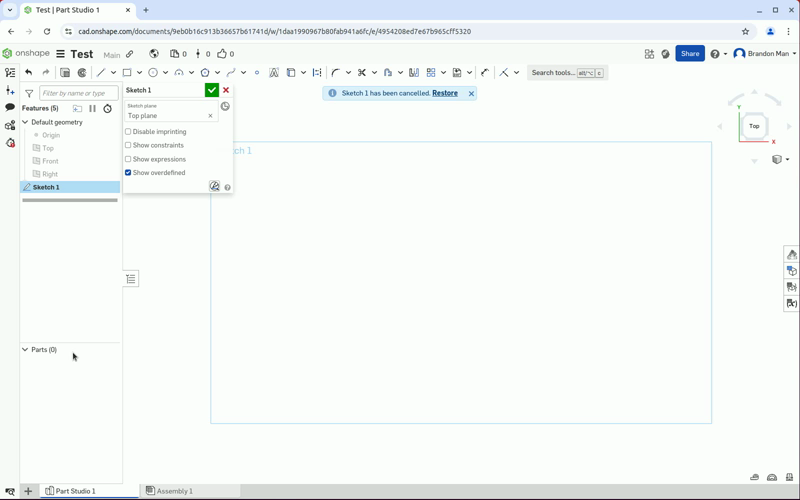
key(l)
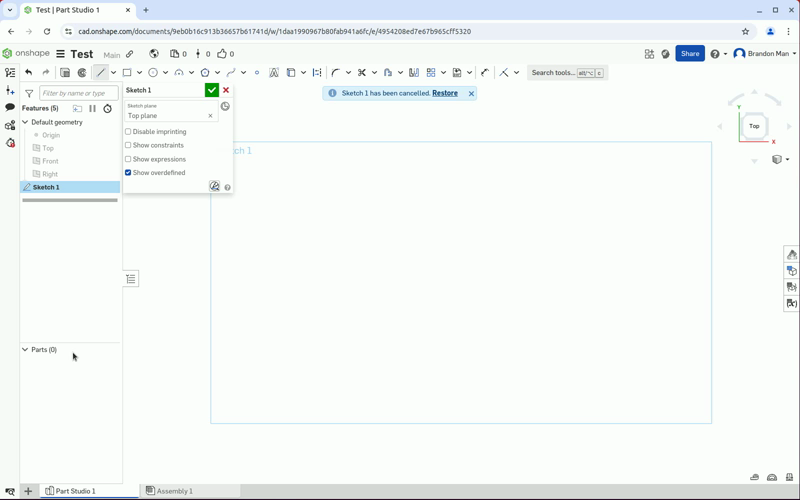
key_down(shift)
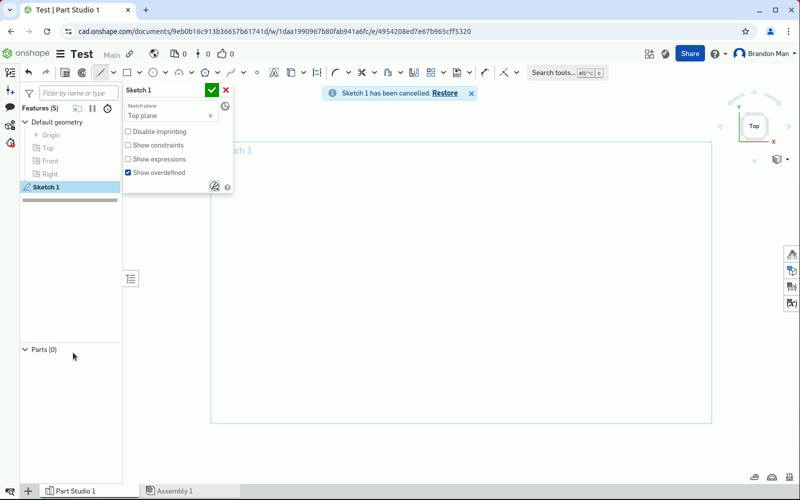
mouse_move(413, 328)
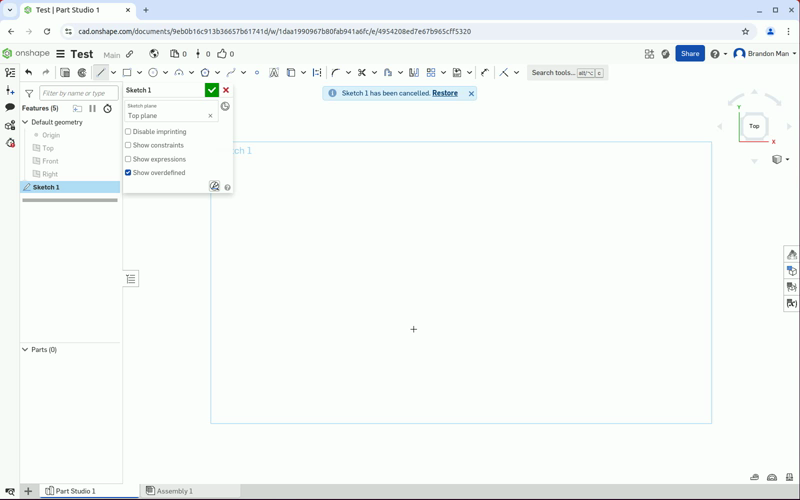
click(413, 328)
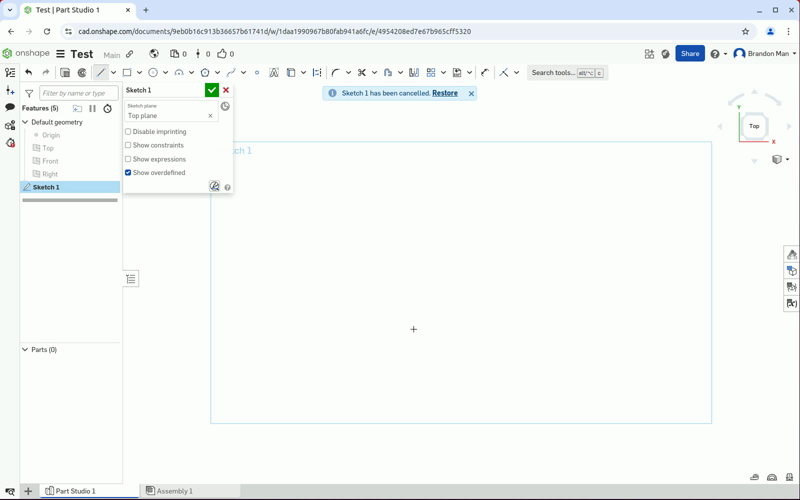
key_up(shift)
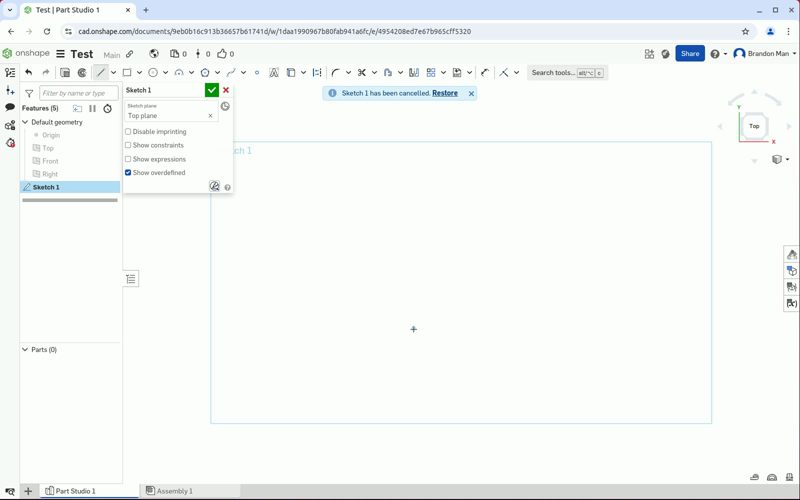
key_down(shift)
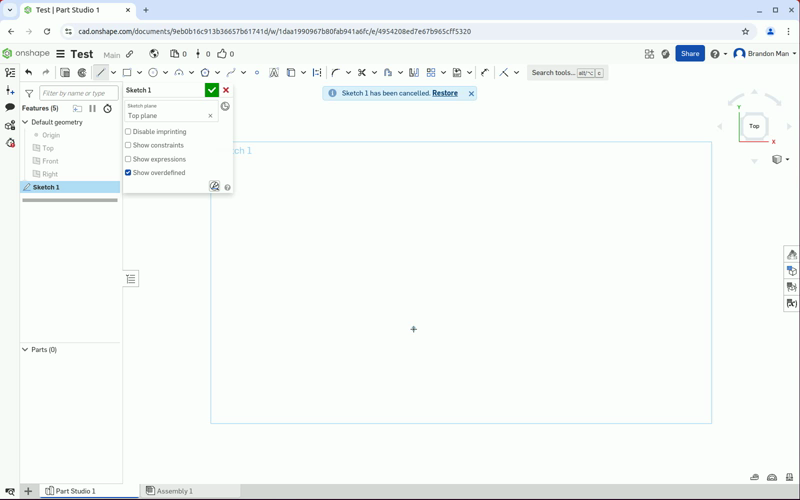
mouse_move(493, 328)
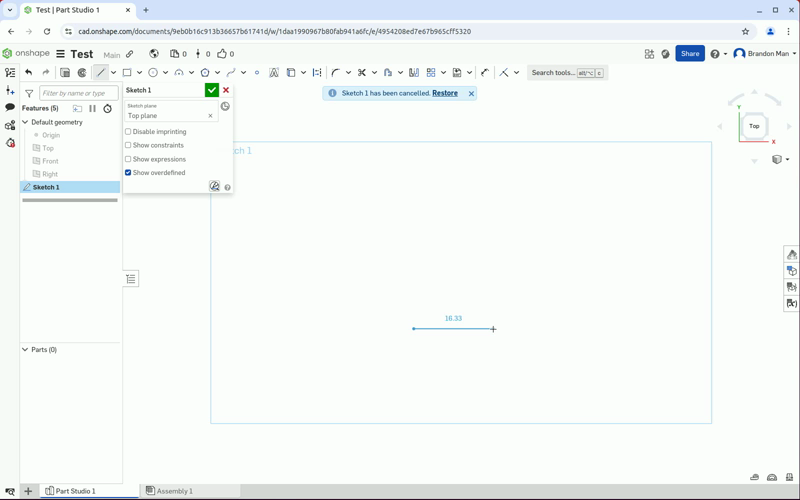
click(493, 328)
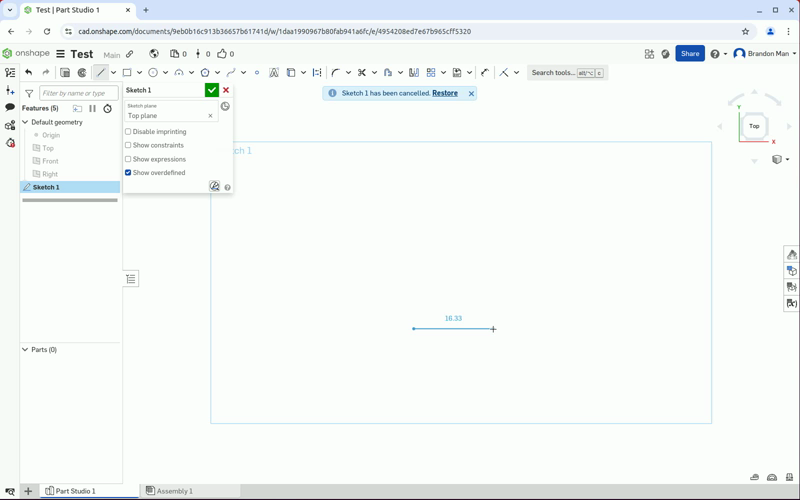
key_up(shift)
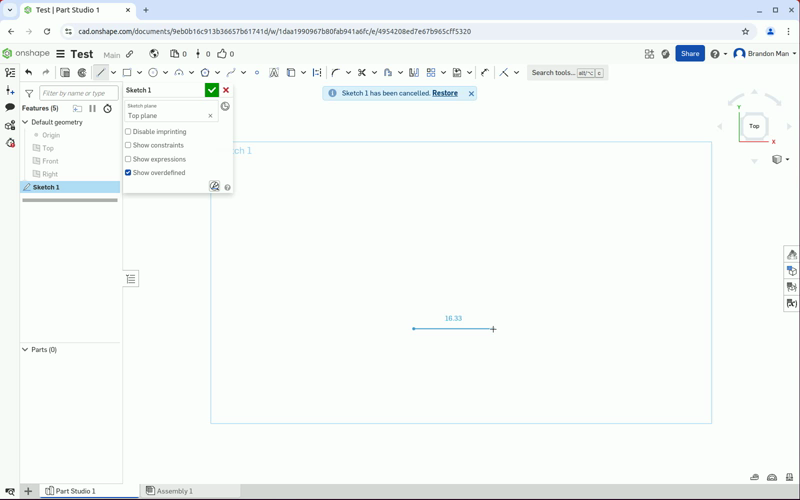
key(esc)
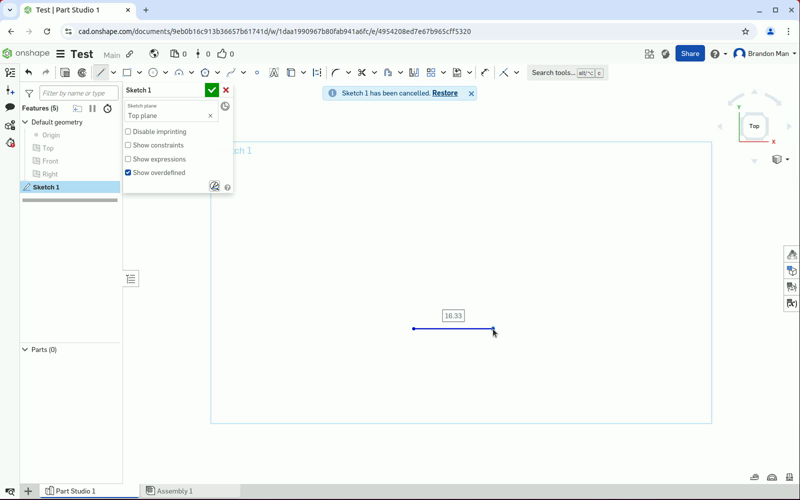
key(a)
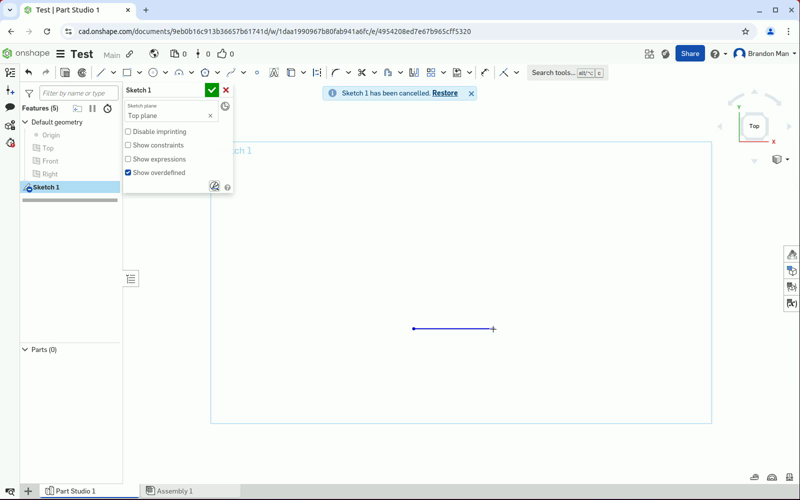
mouse_move(493, 328)
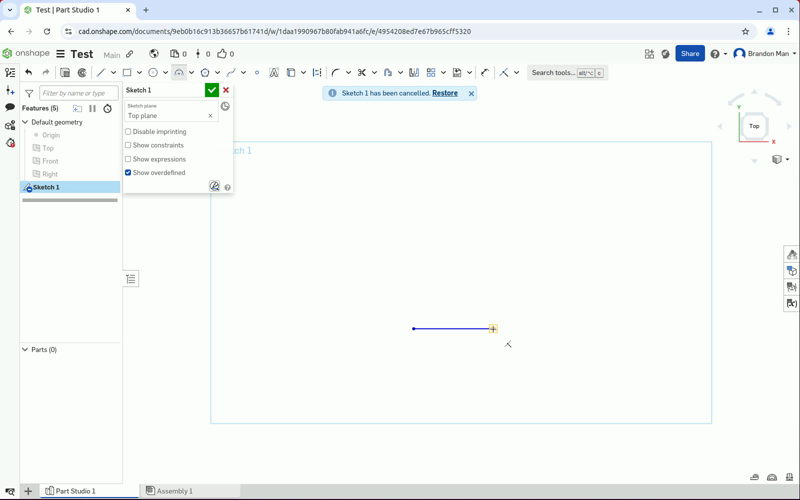
click(493, 328)
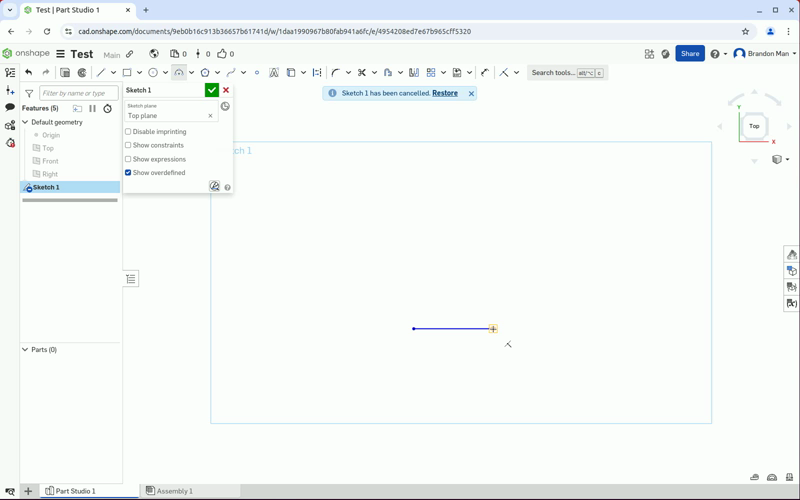
key_down(shift)
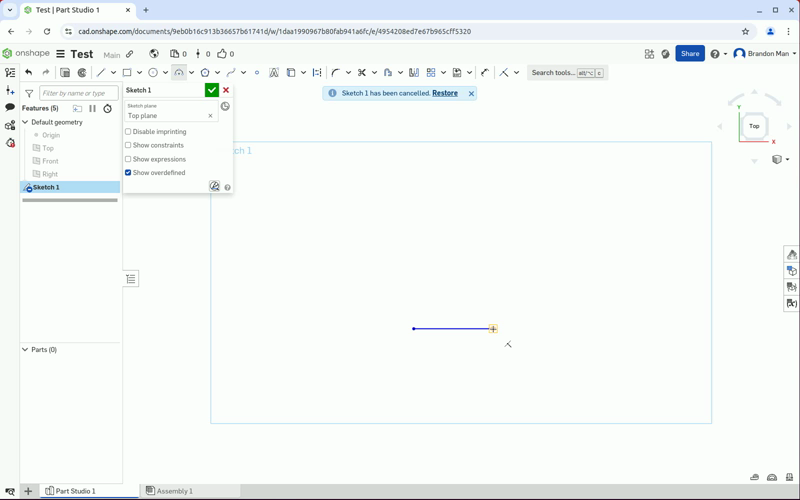
mouse_move(505, 320)
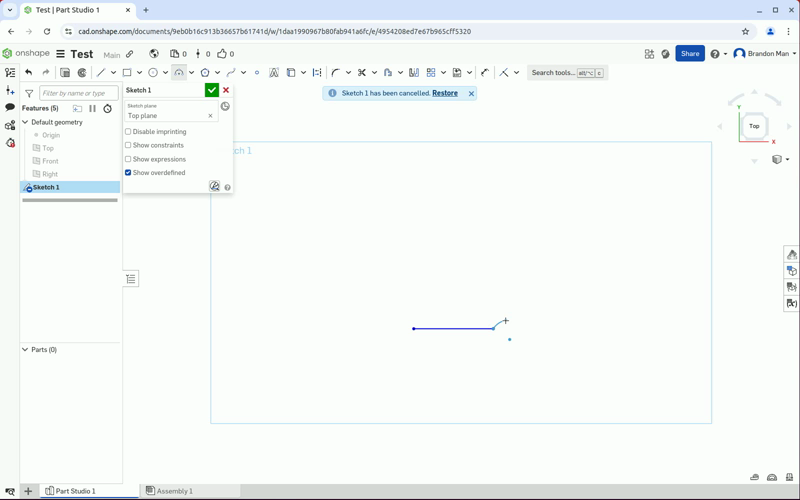
click(505, 320)
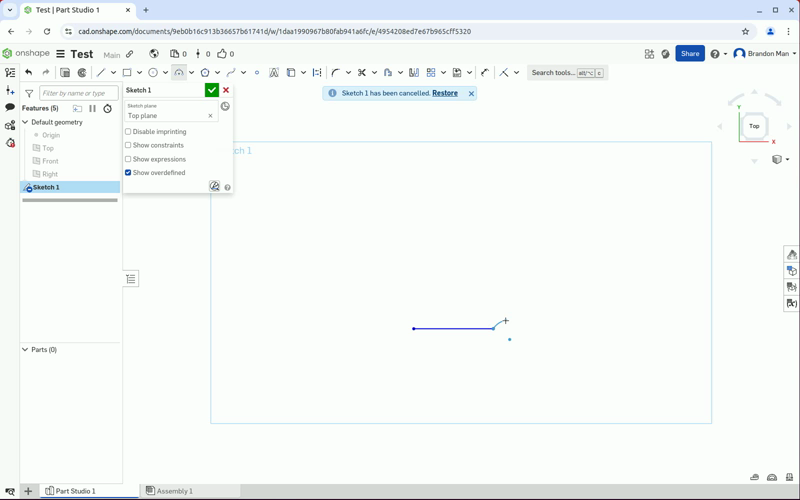
mouse_move(497, 321)
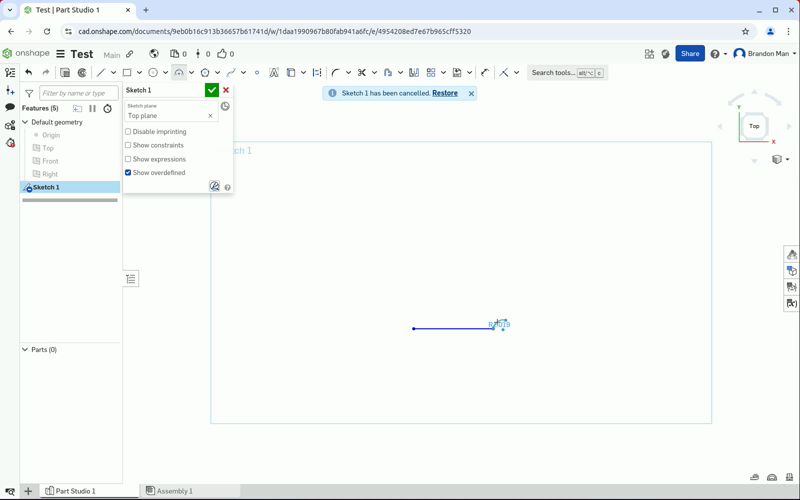
click(497, 321)
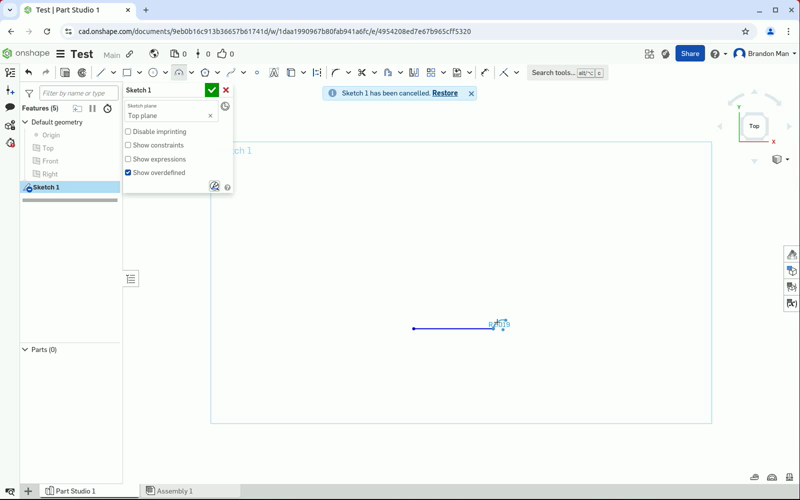
key_up(shift)
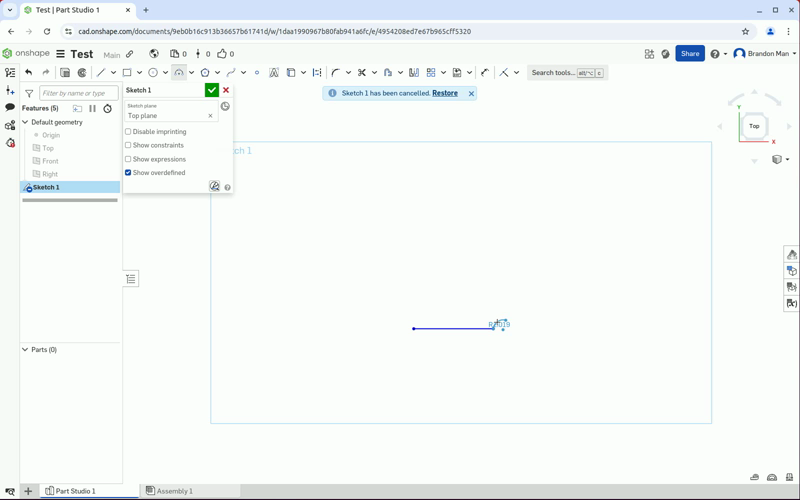
key(esc)
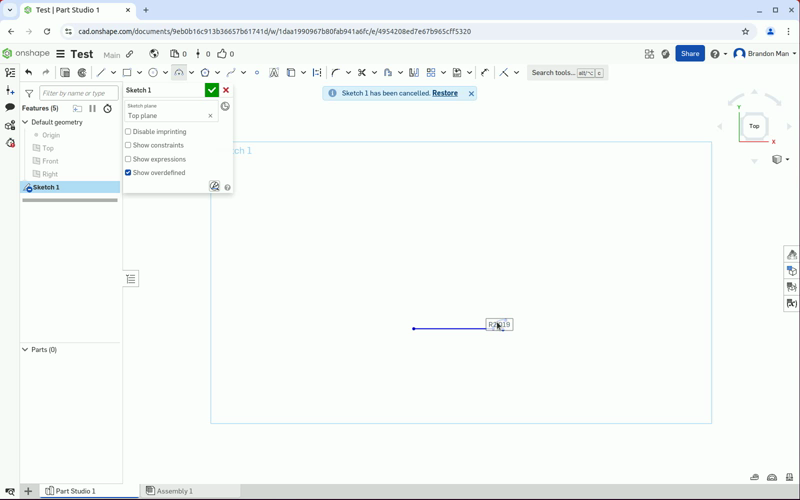
key(l)
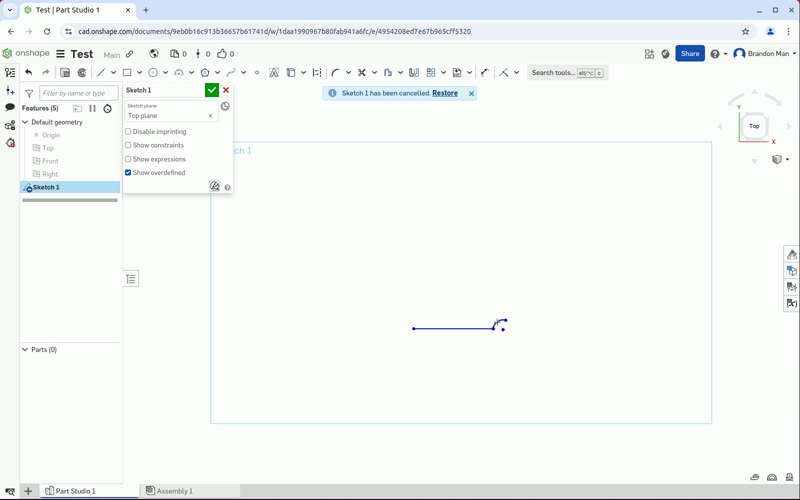
mouse_move(505, 320)
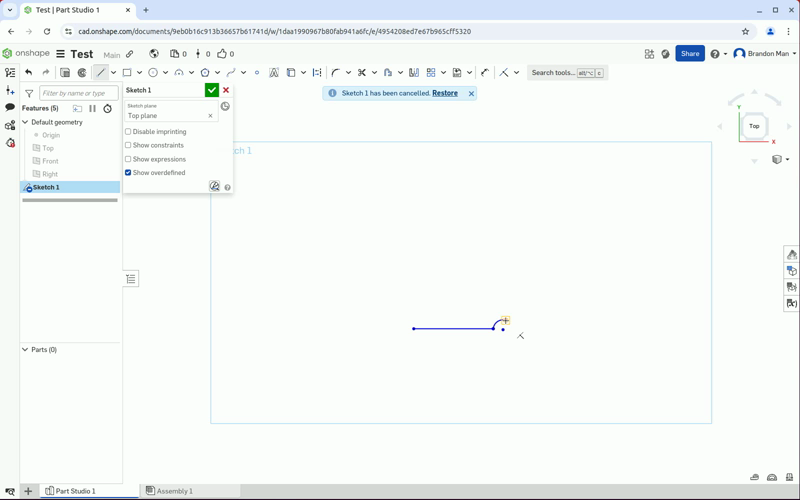
click(505, 320)
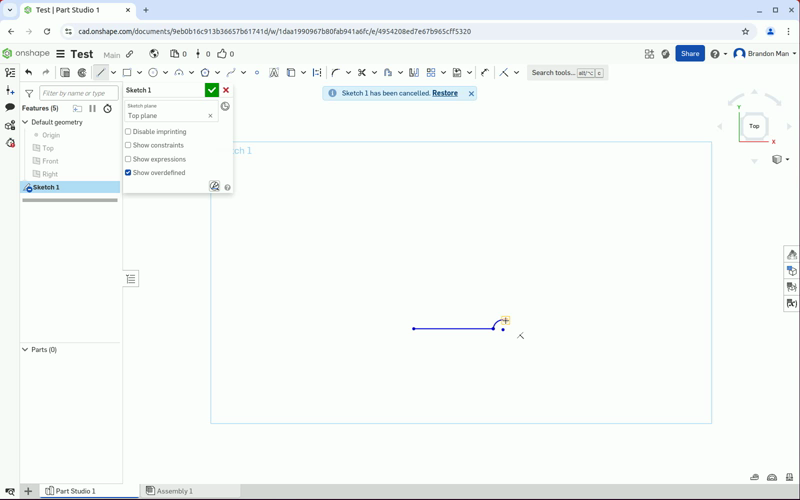
key_down(shift)
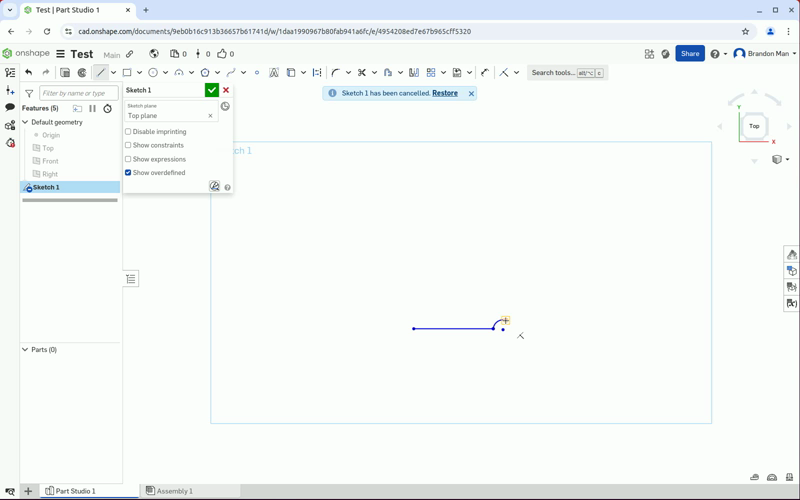
mouse_move(505, 247)
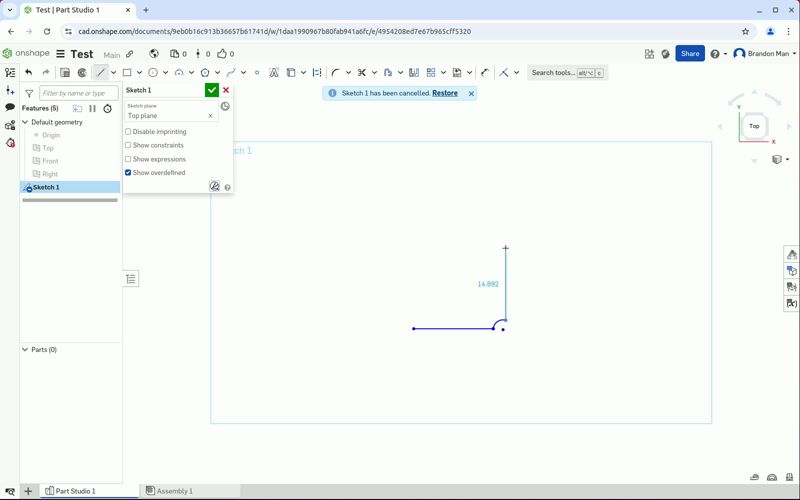
click(505, 247)
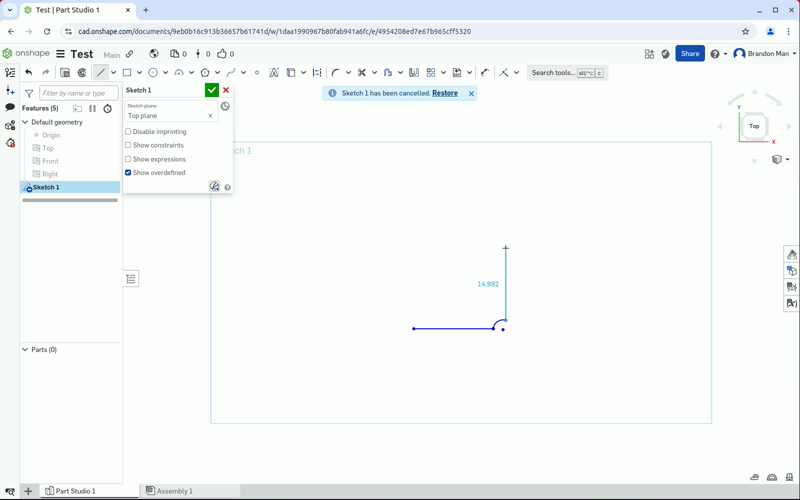
key_up(shift)
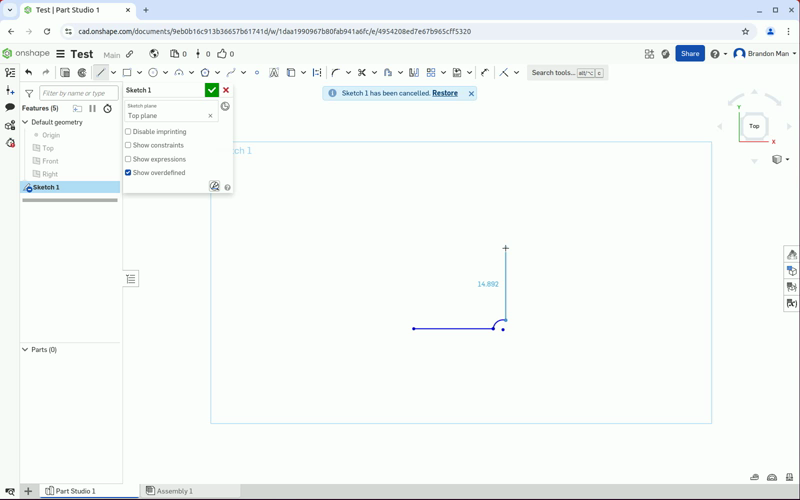
key_down(shift)
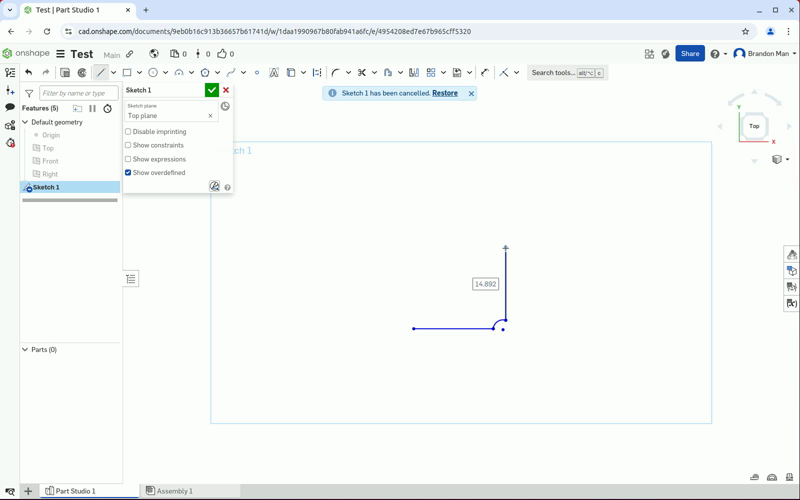
mouse_move(413, 247)
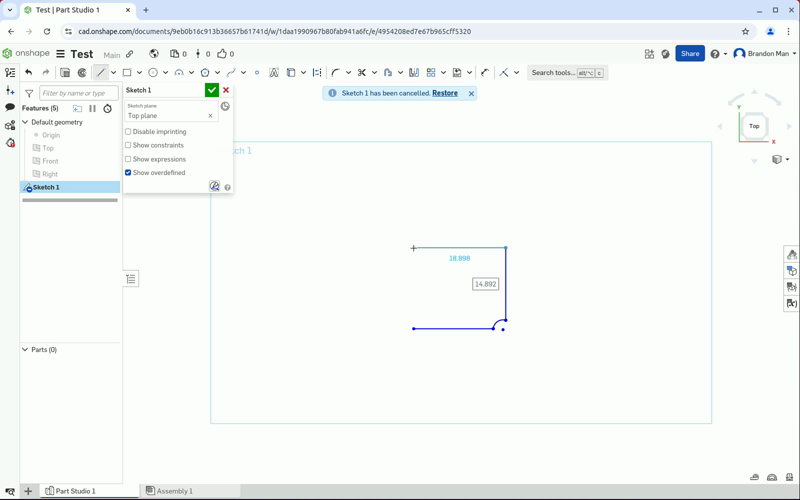
click(413, 247)
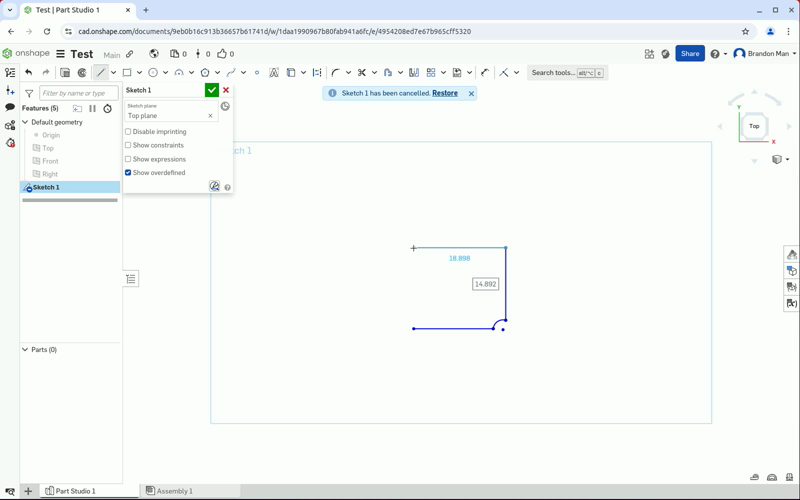
key_up(shift)
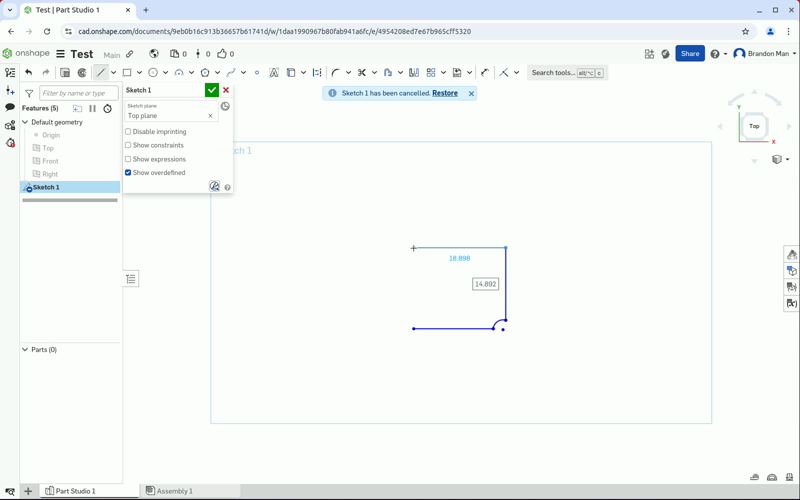
key_down(shift)
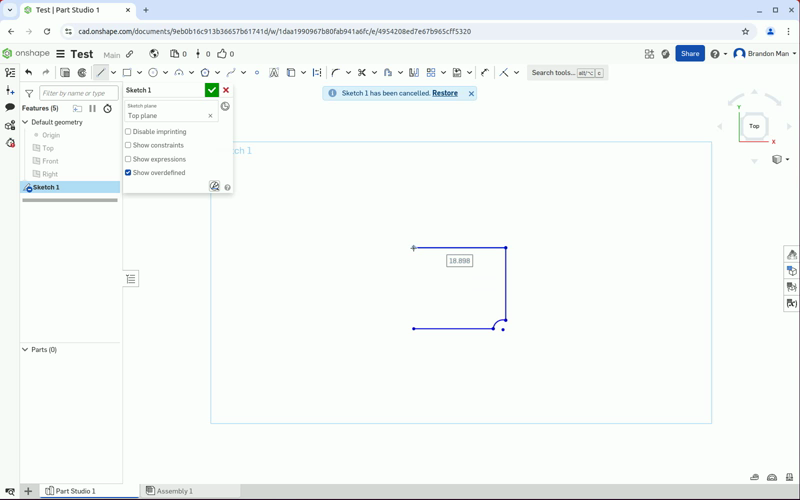
mouse_move(413, 328)
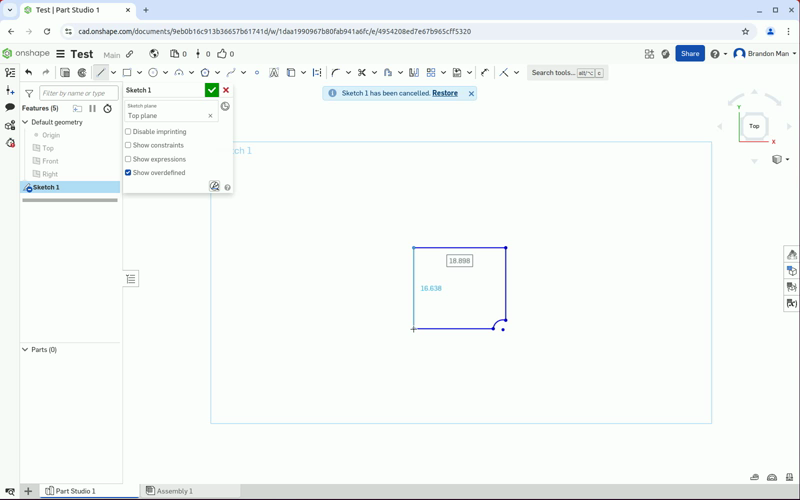
key_up(shift)
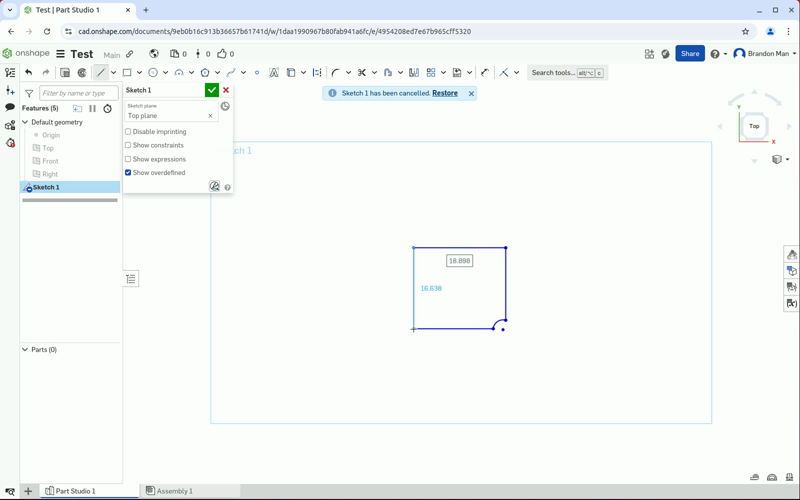
click(413, 328)
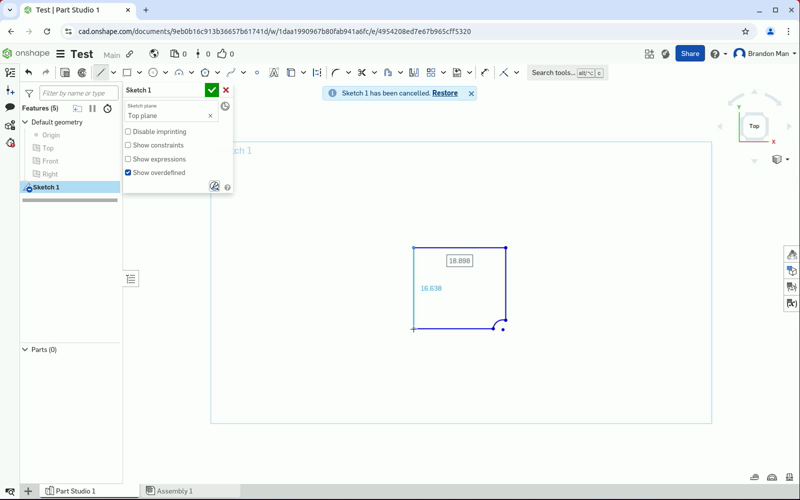
key(esc)
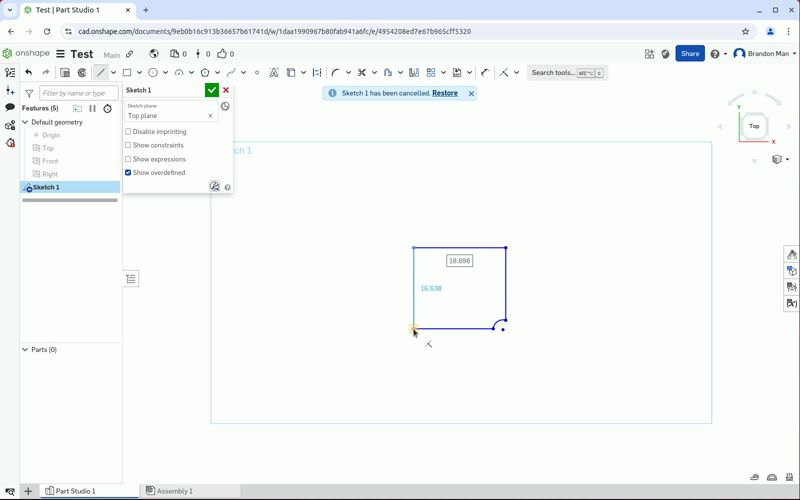
mouse_move(497, 309)
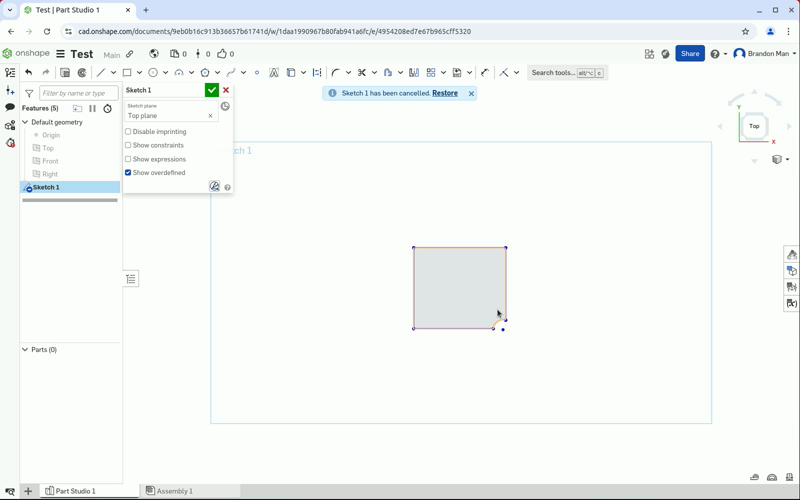
click(497, 309)
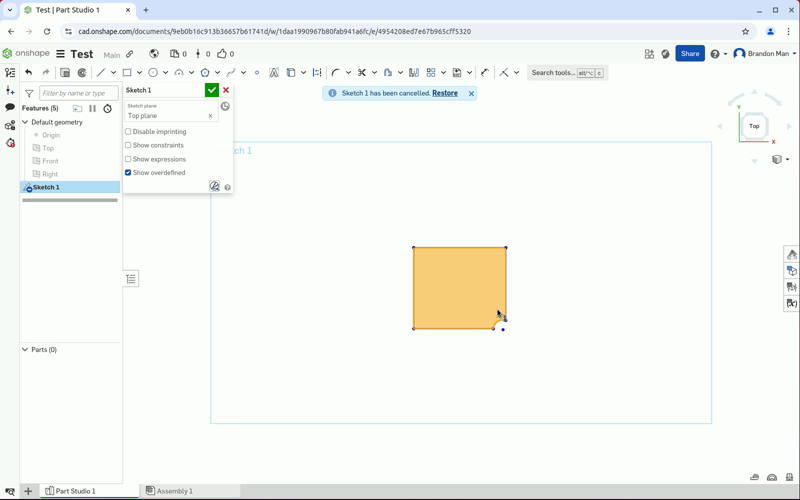
mouse_move(73, 352)
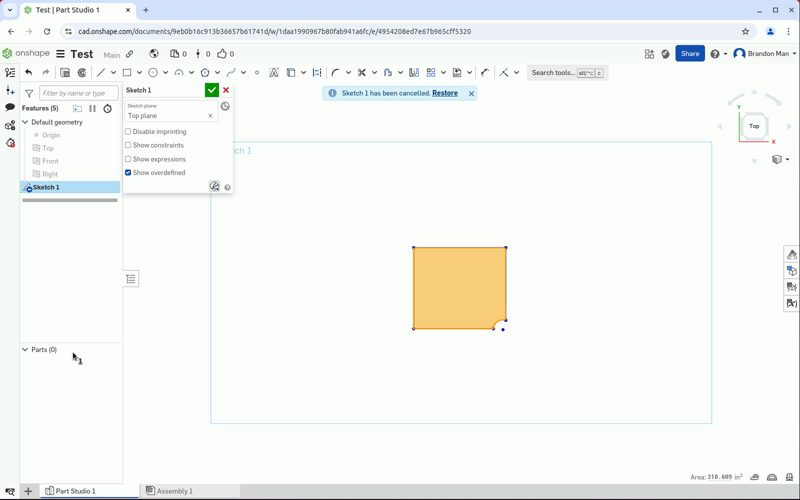
key(shift+y)
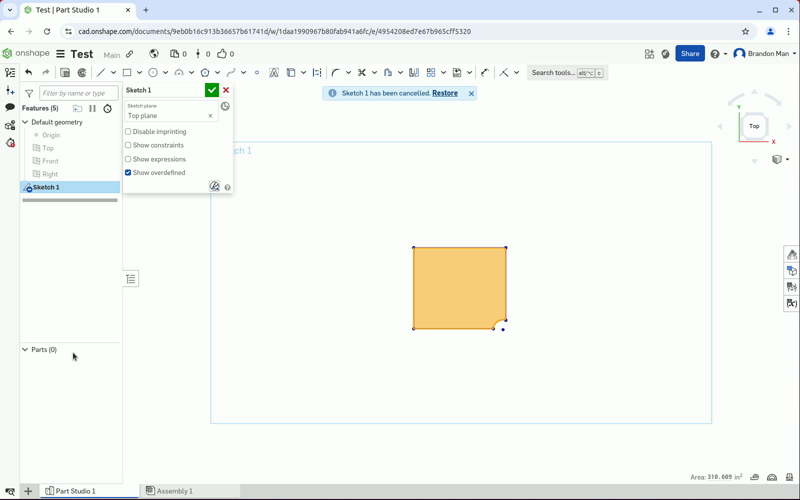
key(shift+e)
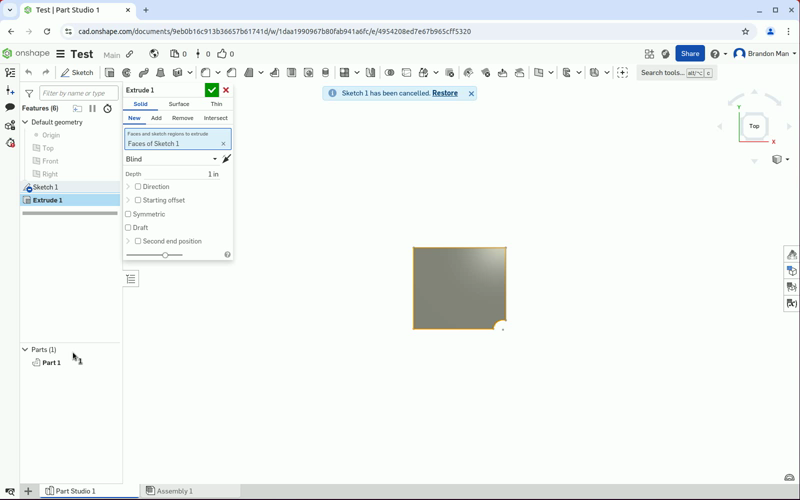
mouse_move(143, 106)
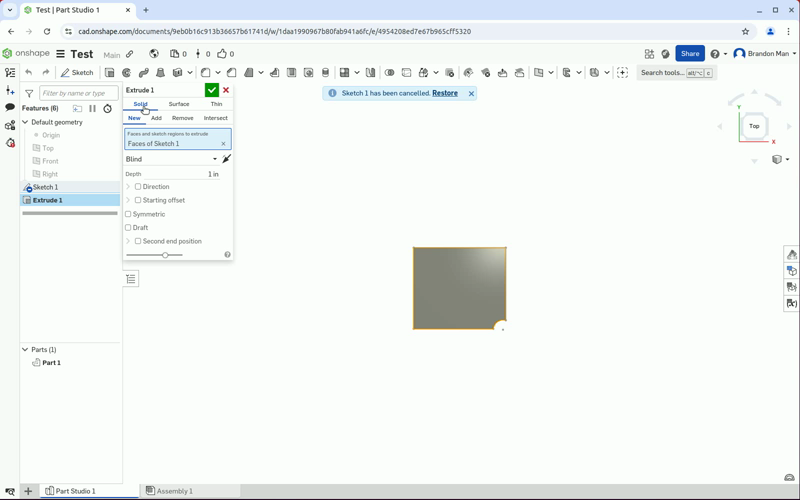
click(143, 106)
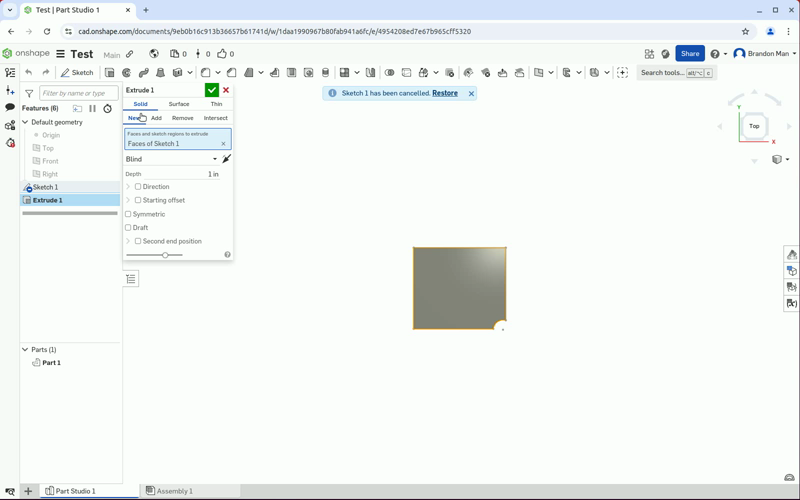
mouse_move(137, 120)
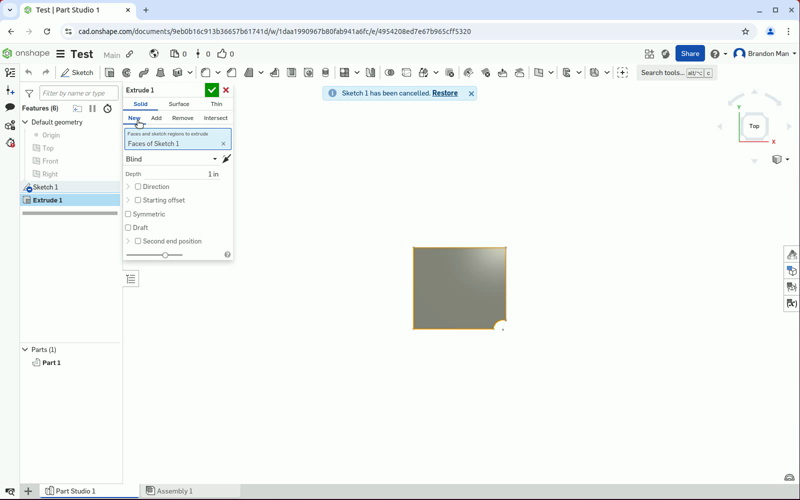
click(137, 120)
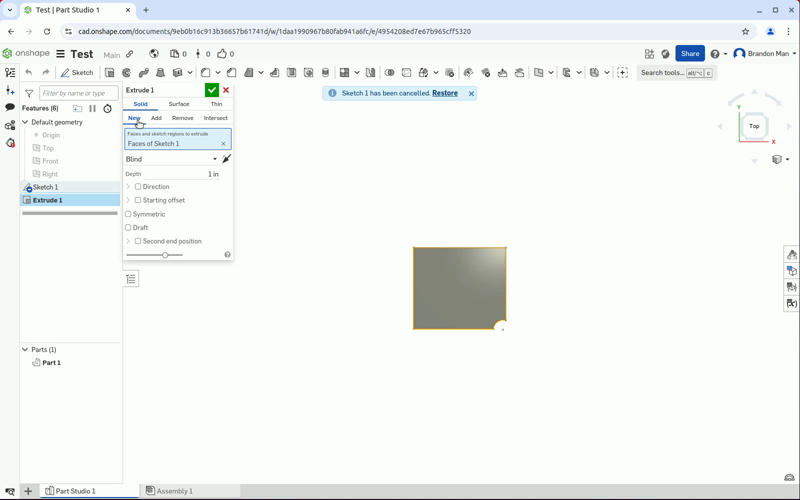
key(tab, 4)
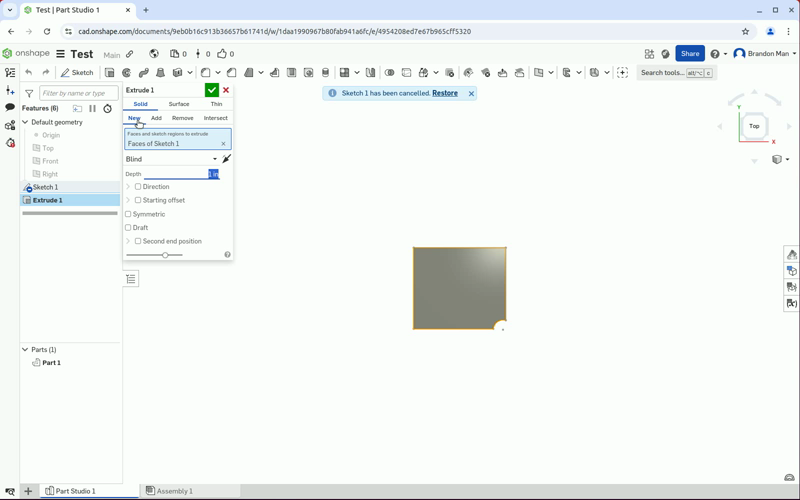
text(23.108)
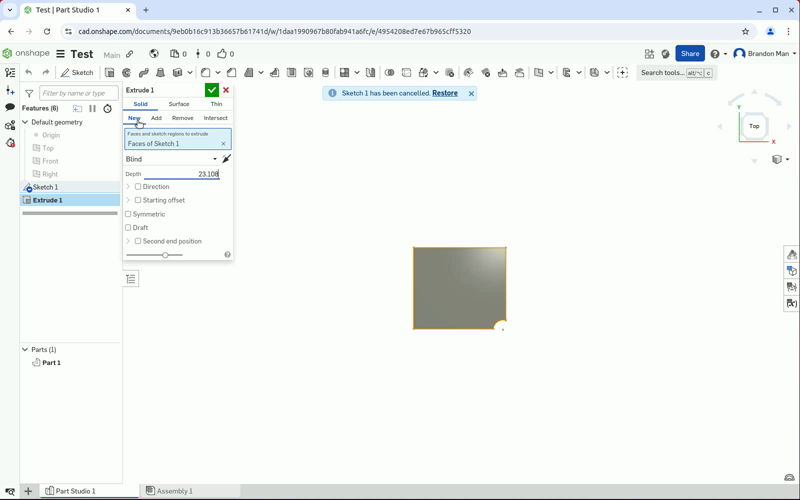
key(enter)
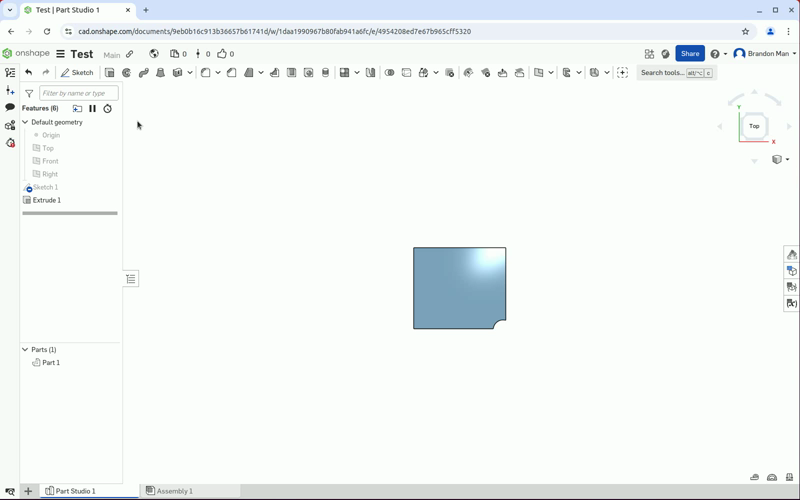
key(shift+h)
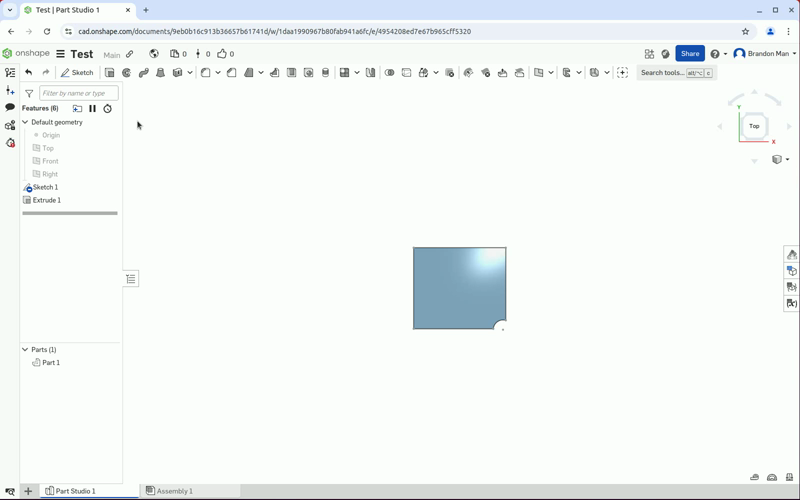
key(shift+h)
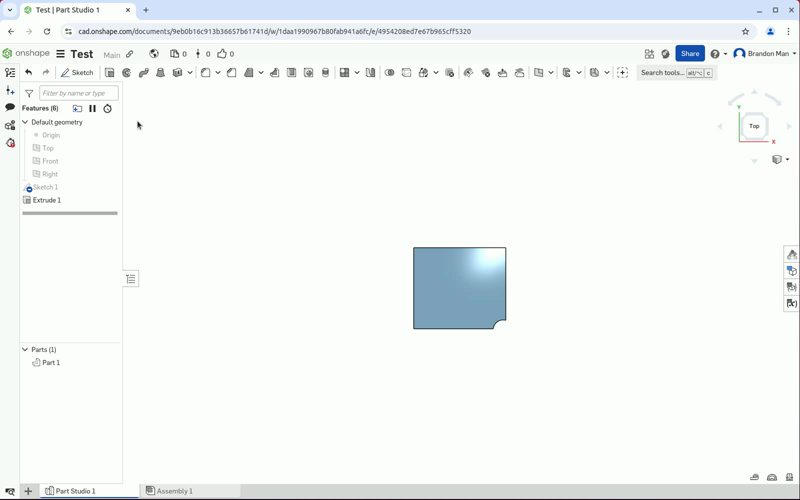
mouse_move(73, 189)
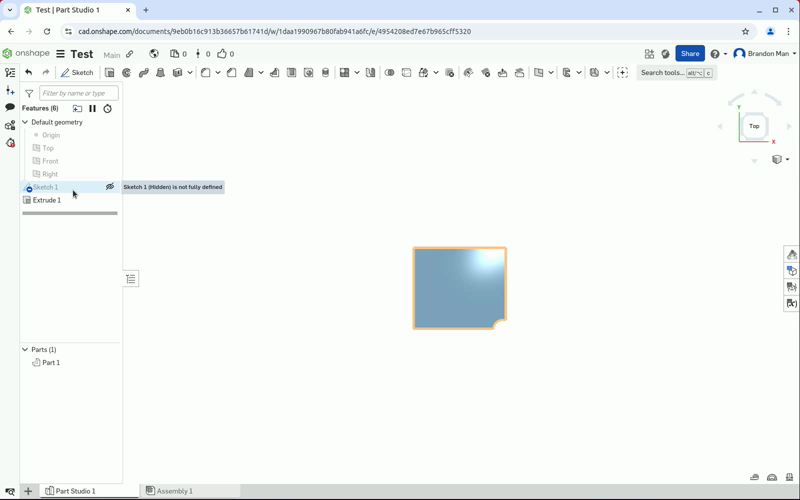
click(73, 189)
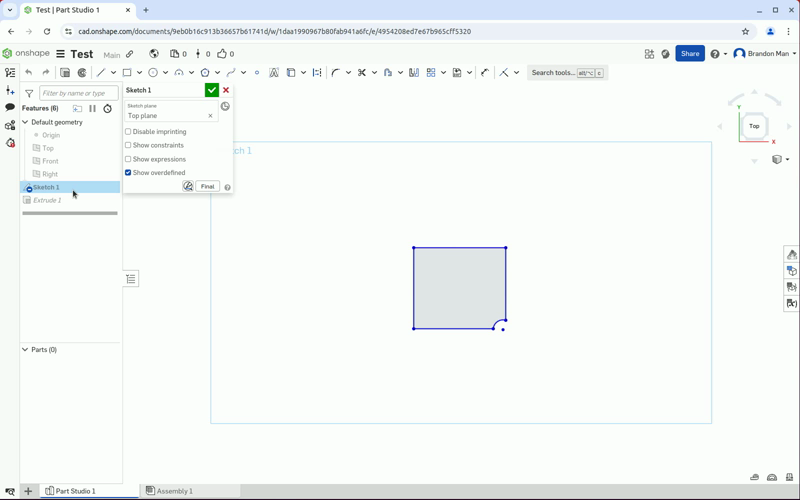
mouse_move(229, 92)
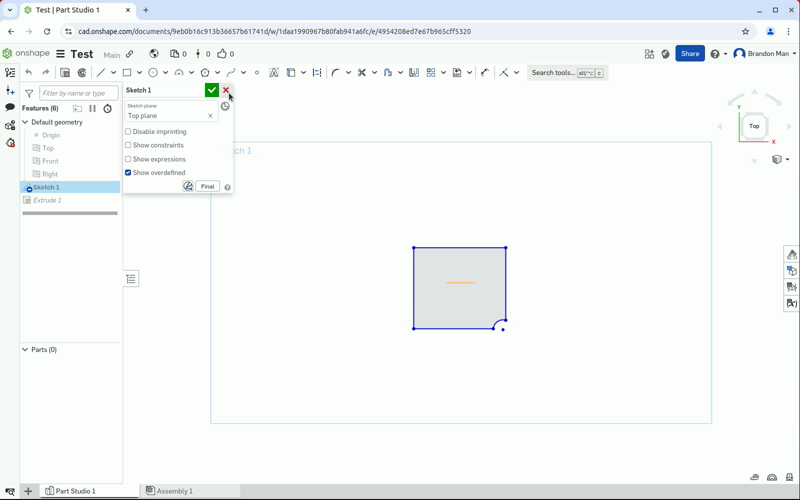
click(229, 92)
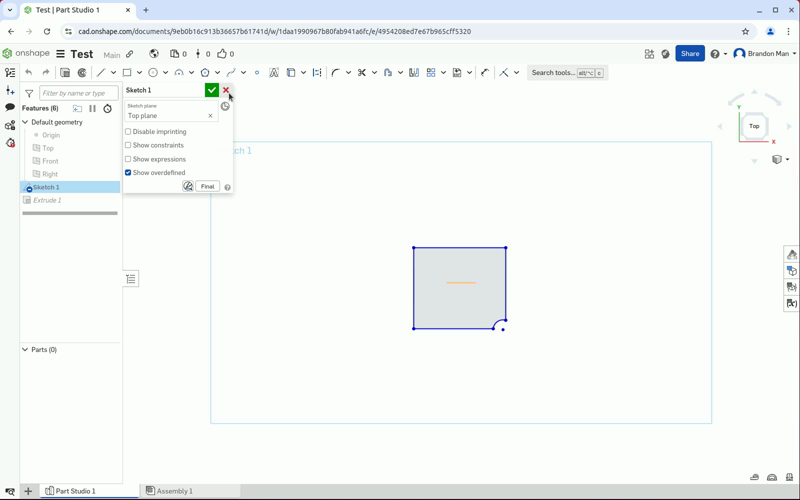
key(shift+s)
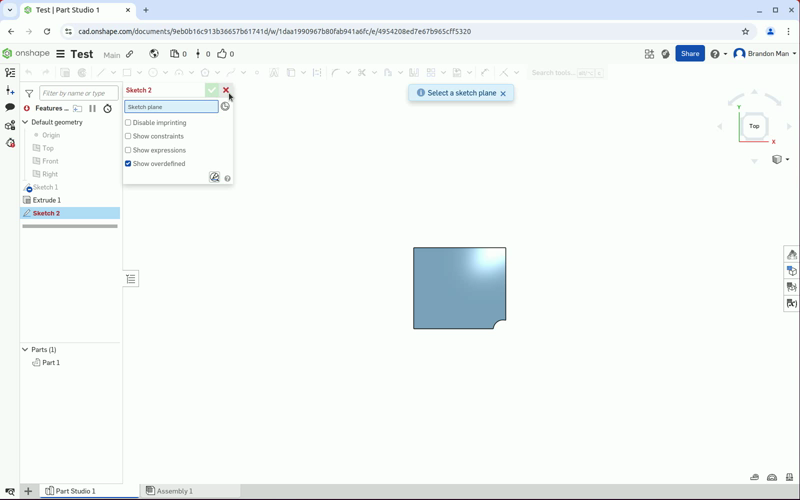
mouse_move(73, 150)
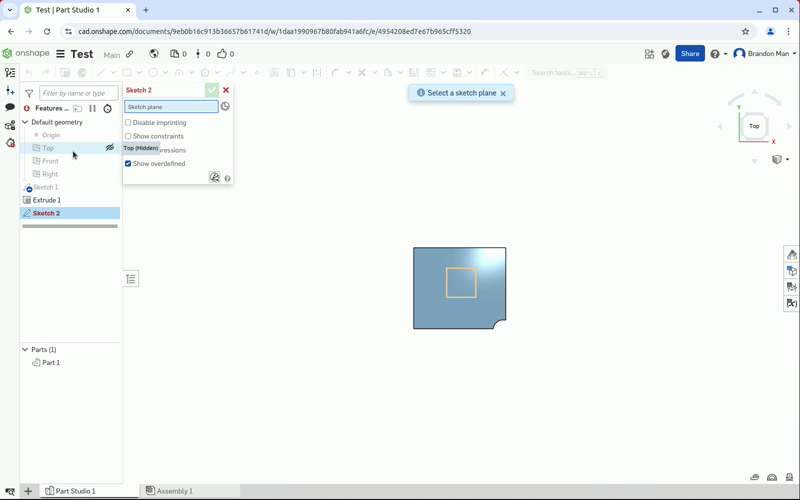
click(73, 150)
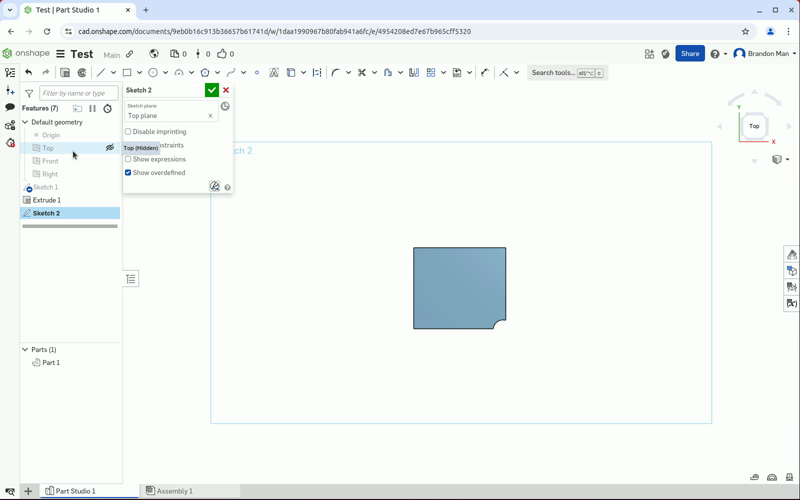
mouse_move(73, 352)
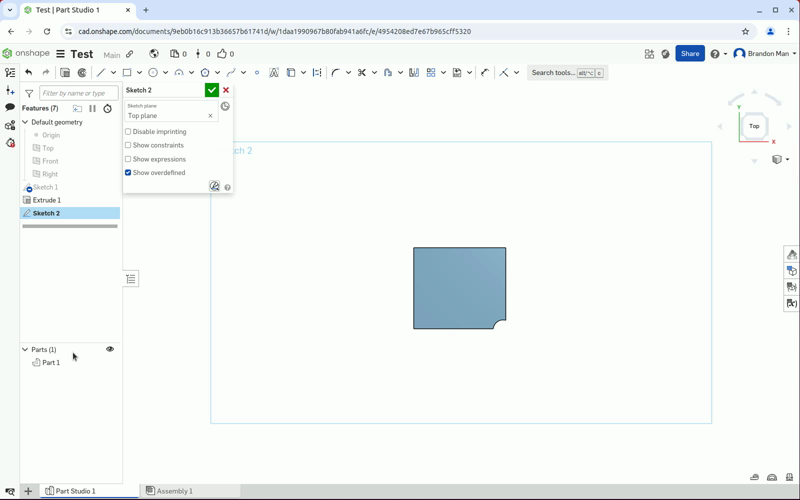
key(y)
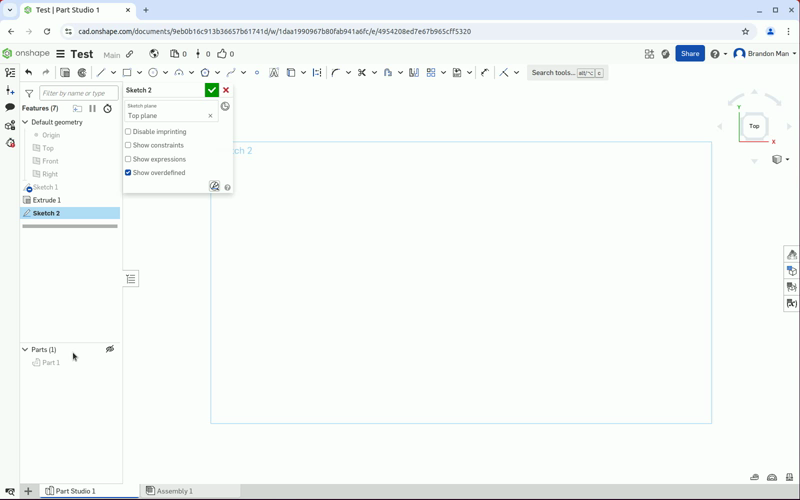
key(l)
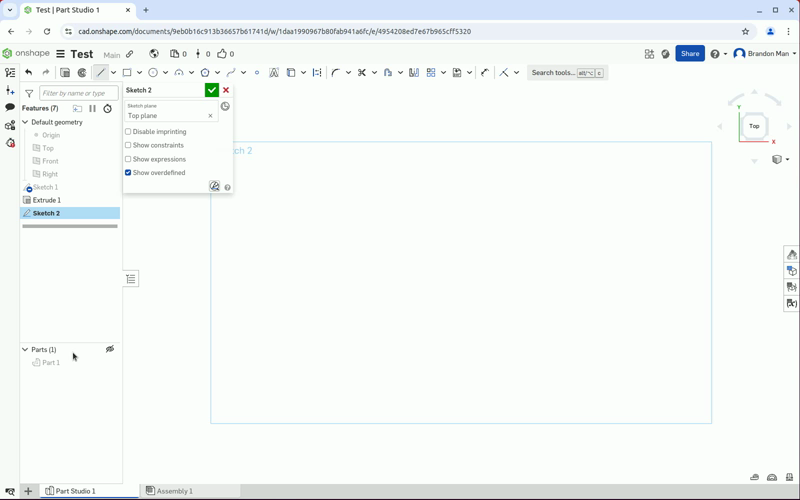
key_down(shift)
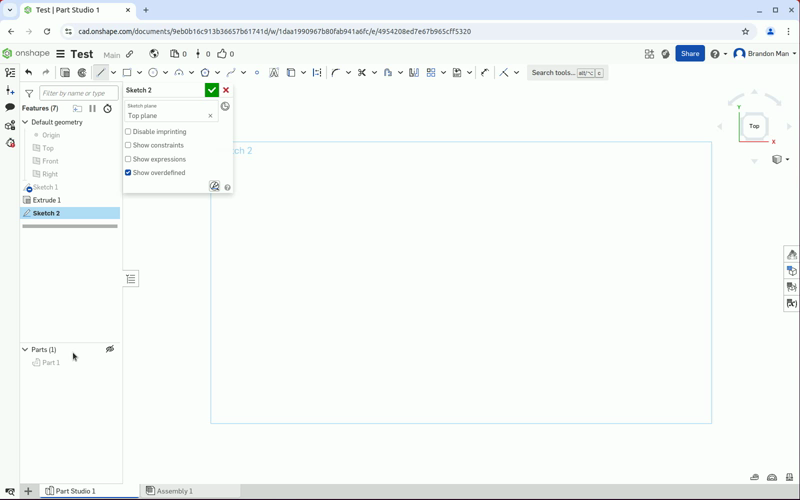
mouse_move(492, 328)
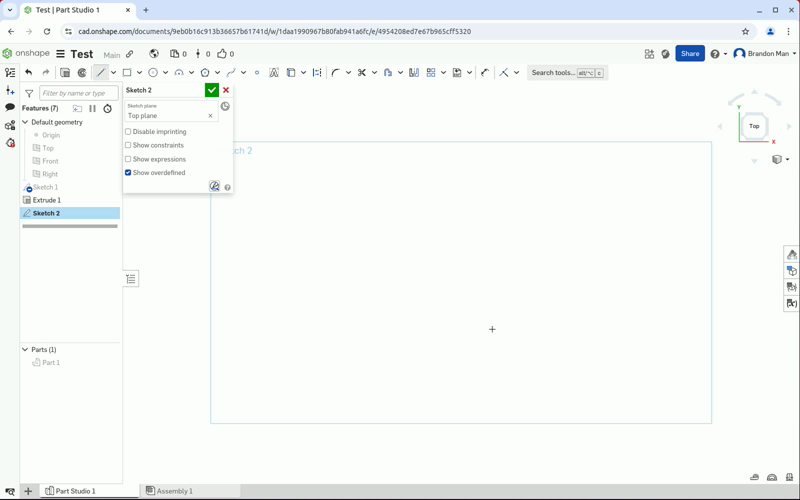
click(492, 328)
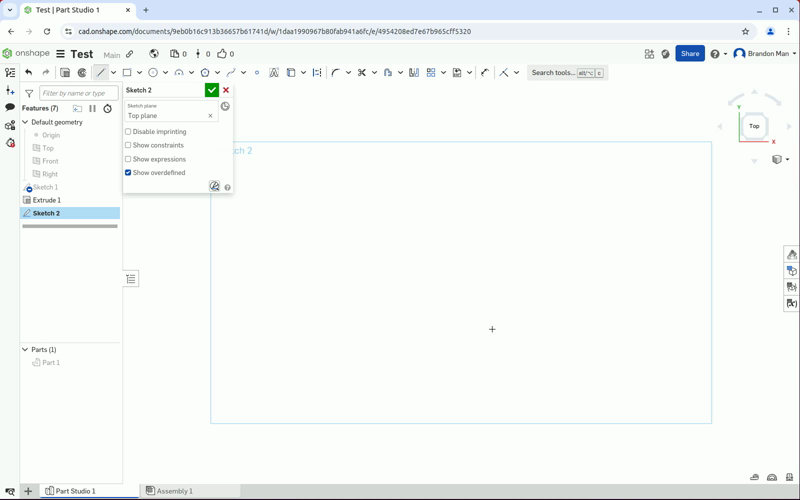
key_up(shift)
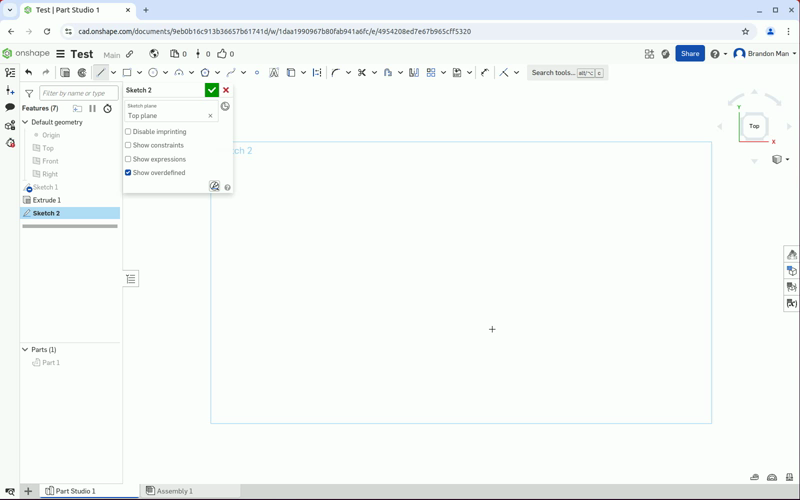
key_down(shift)
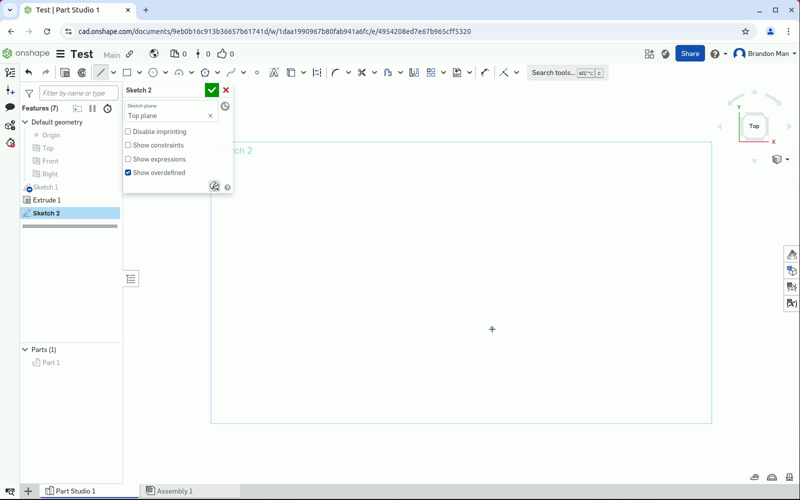
mouse_move(522, 328)
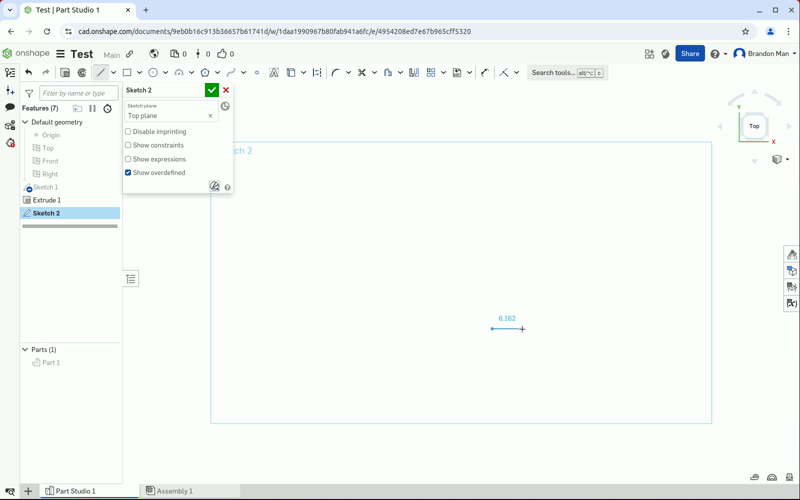
mouse_move(506, 328)
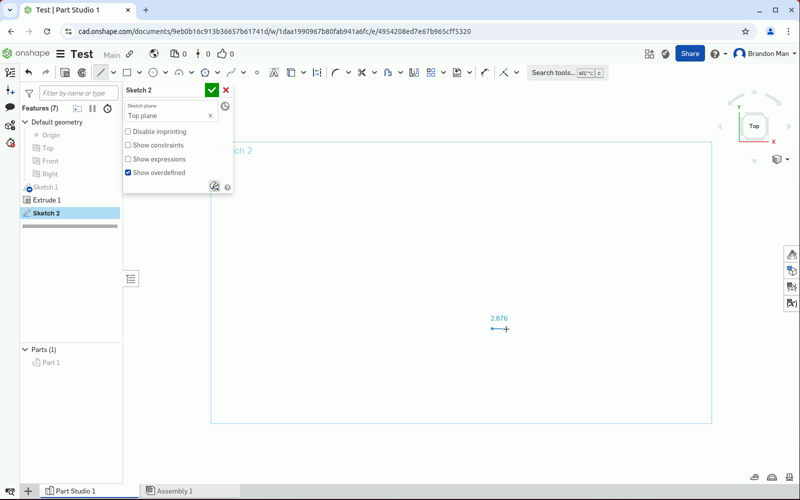
click(506, 328)
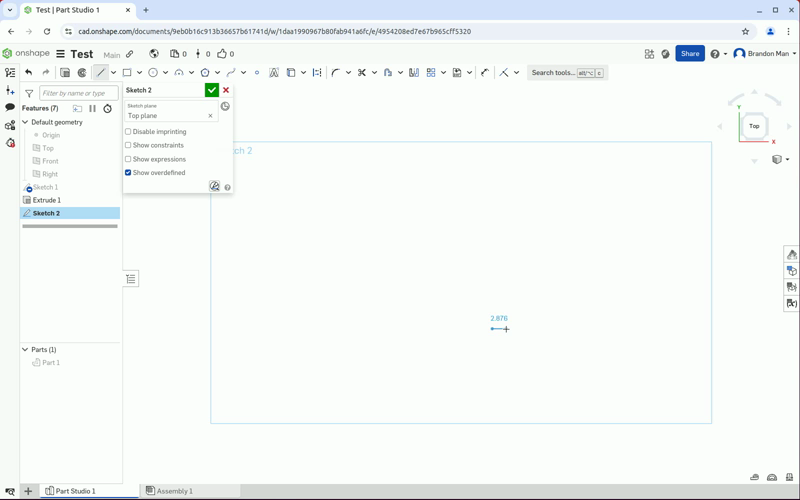
key_up(shift)
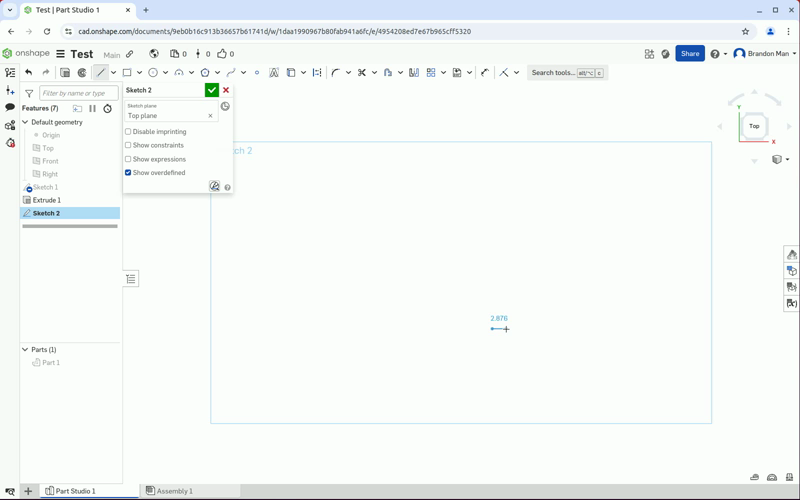
key_down(shift)
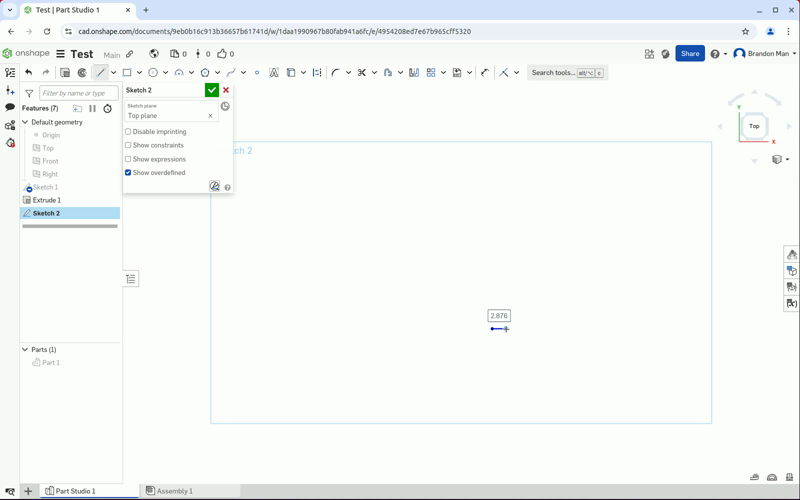
mouse_move(536, 328)
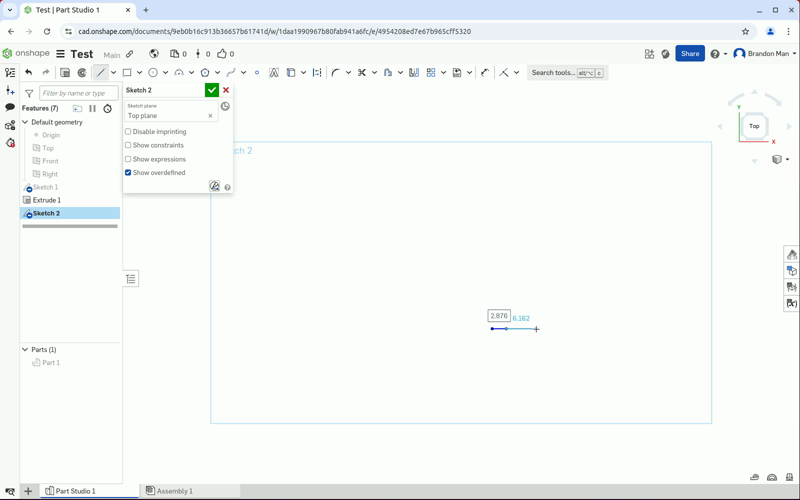
mouse_move(506, 318)
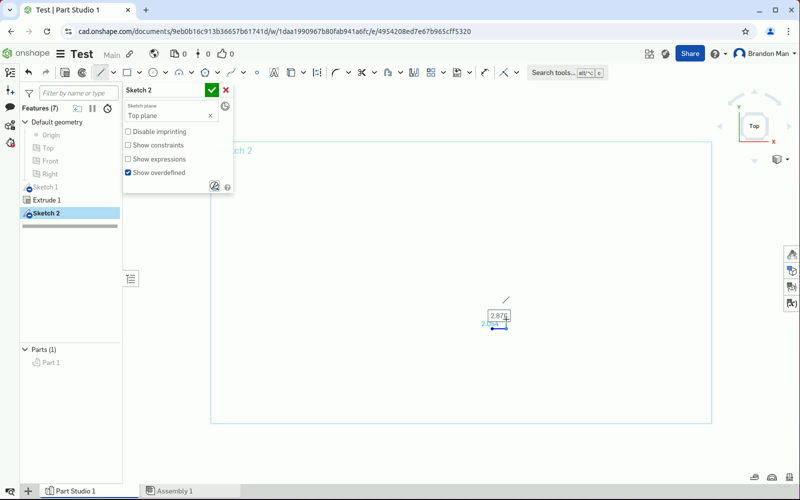
click(506, 318)
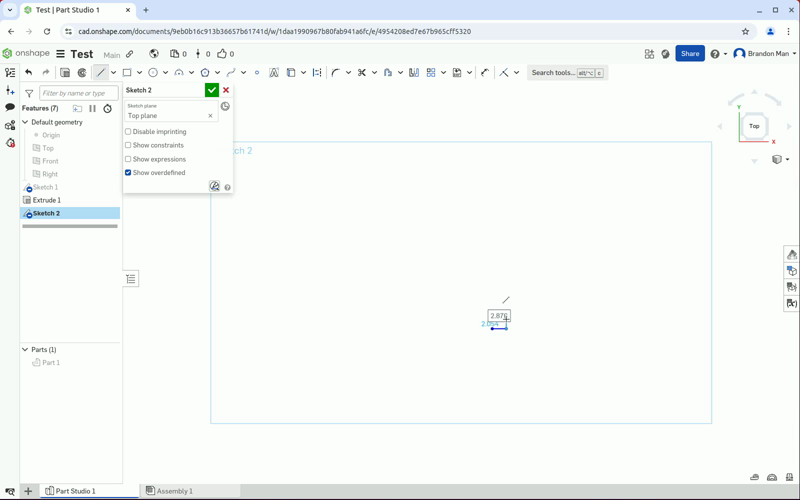
key_up(shift)
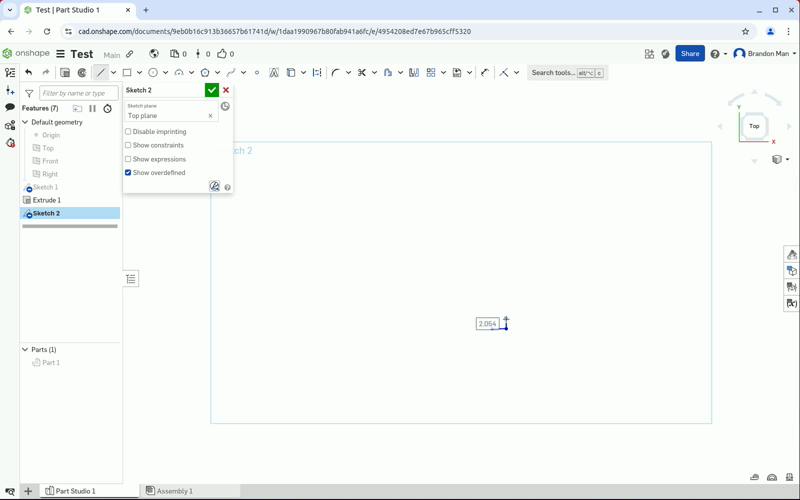
key(esc)
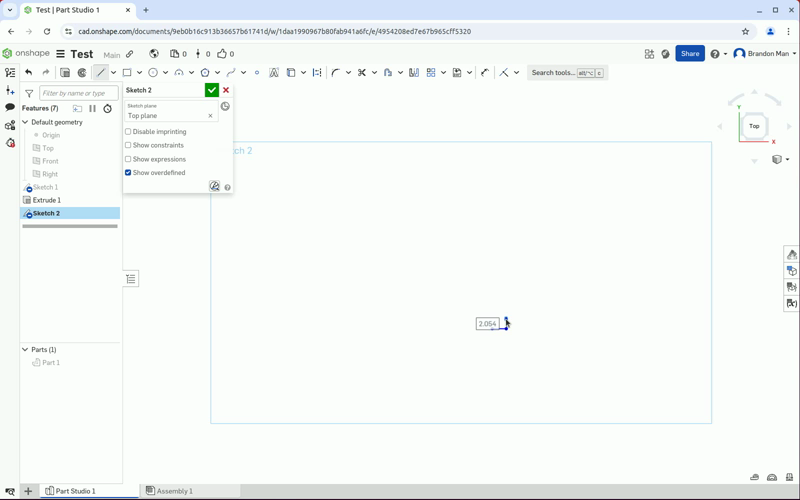
key(a)
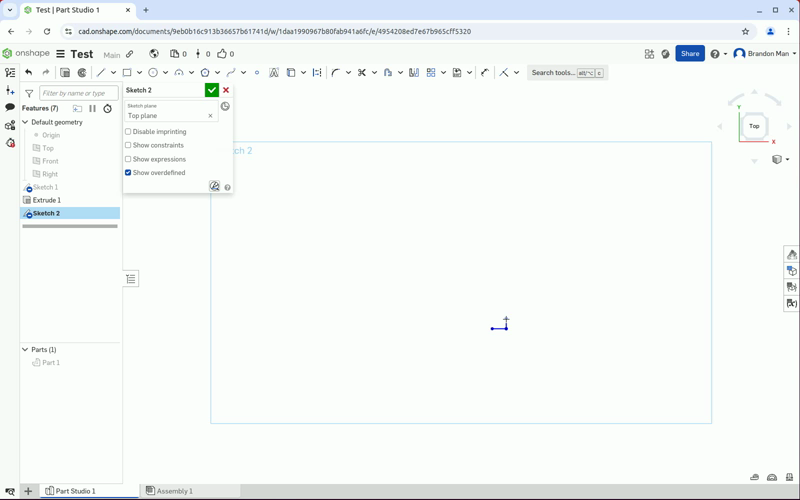
mouse_move(506, 318)
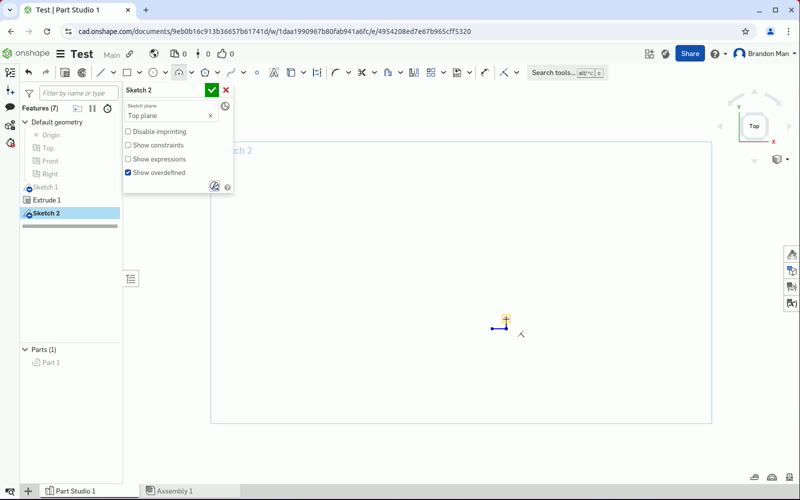
click(506, 318)
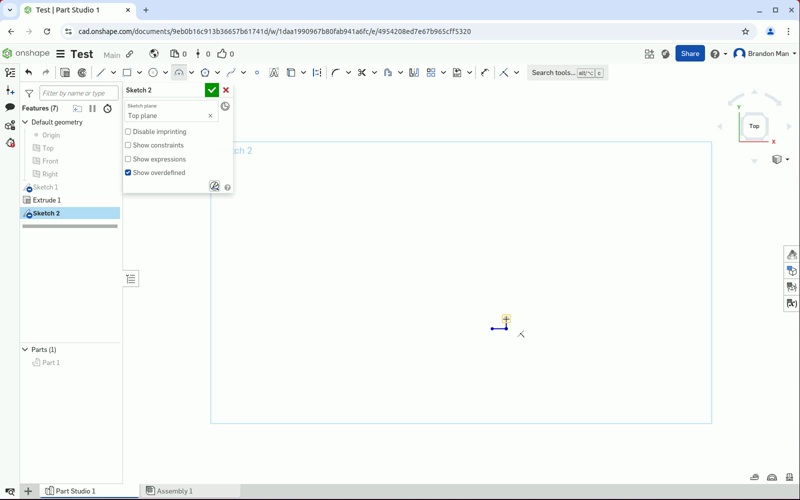
mouse_move(492, 328)
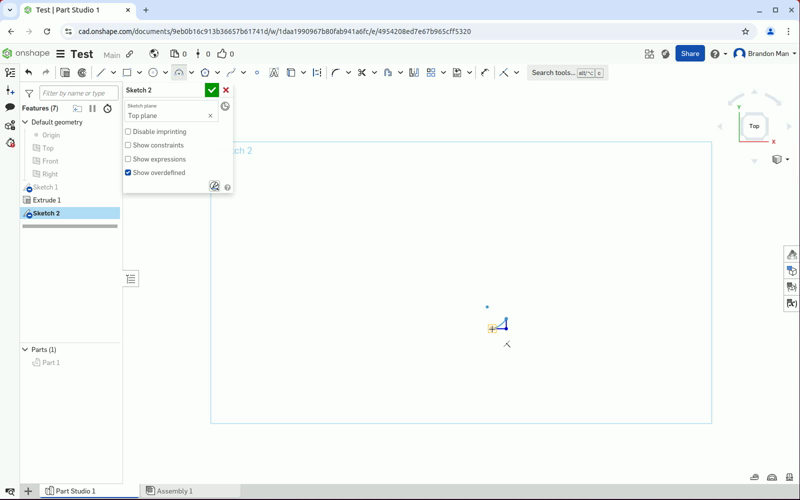
click(492, 328)
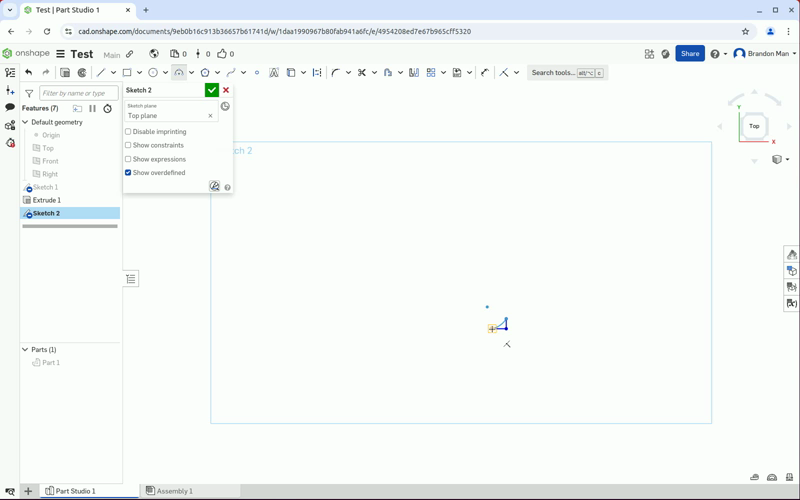
key_down(shift)
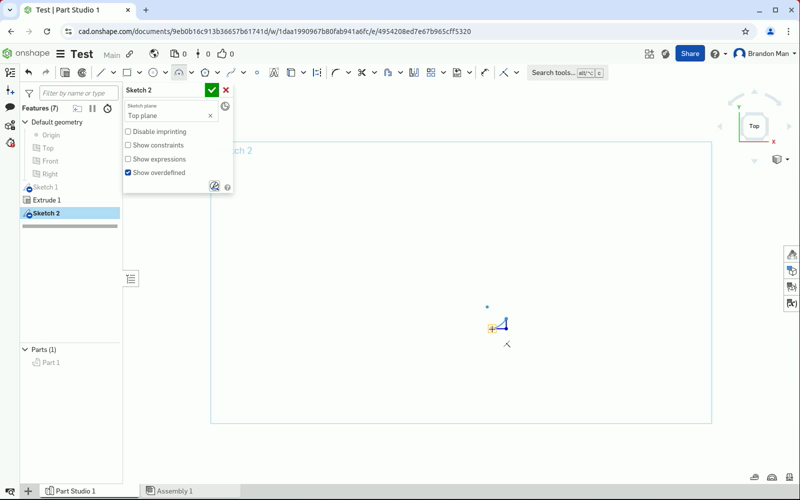
mouse_move(497, 320)
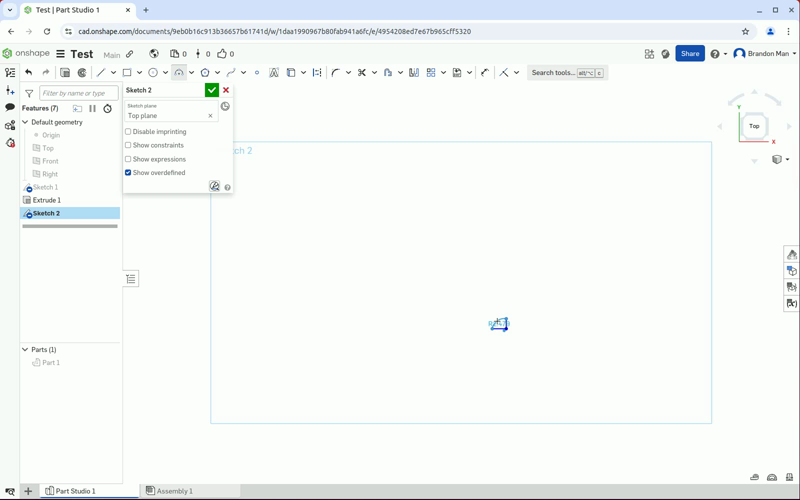
click(497, 320)
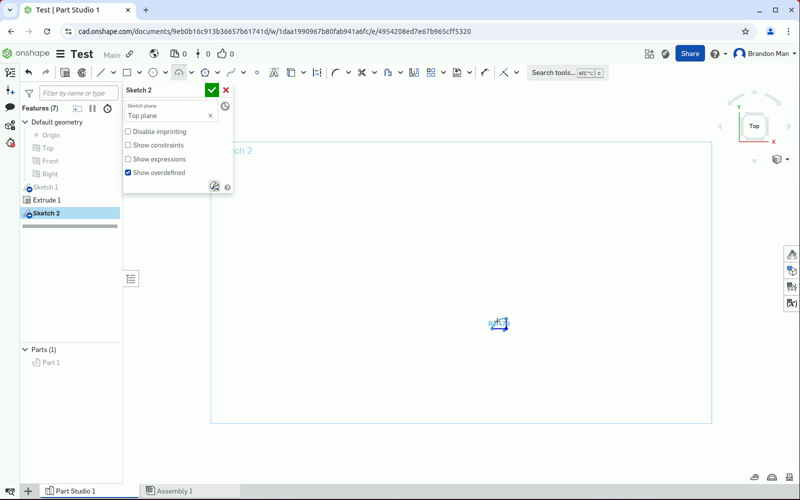
key_up(shift)
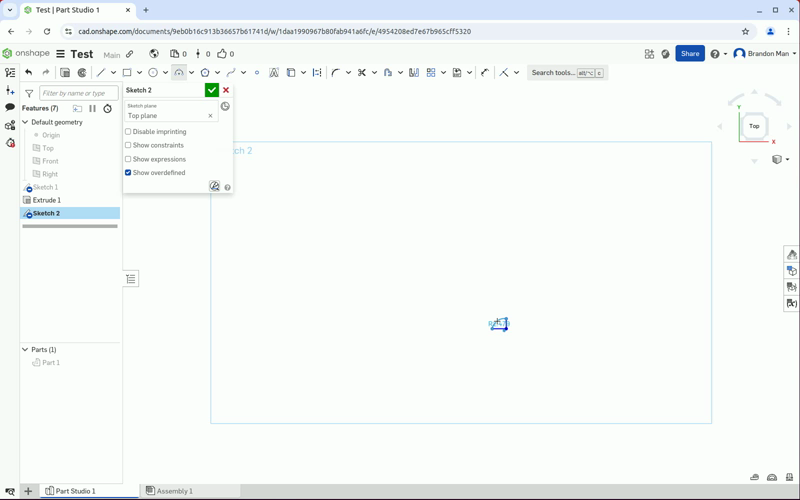
key(esc)
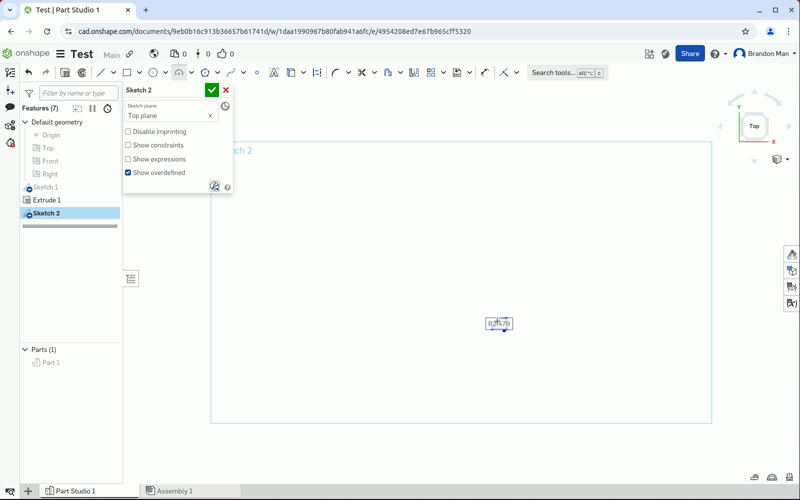
mouse_move(505, 322)
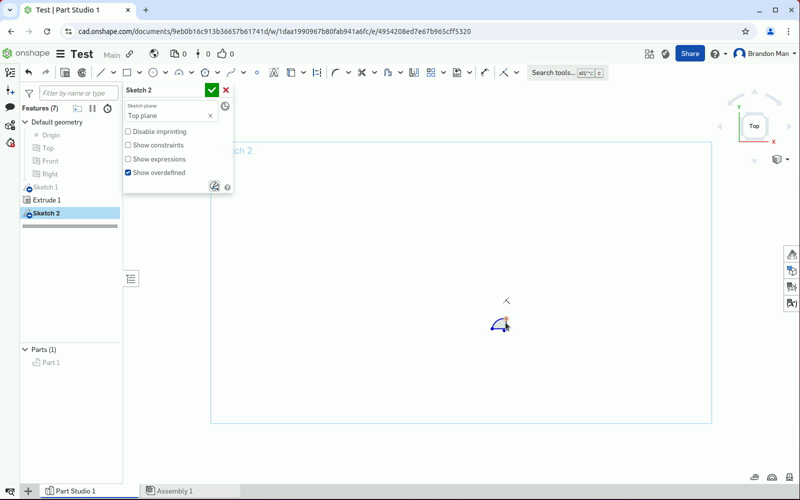
scroll(6)
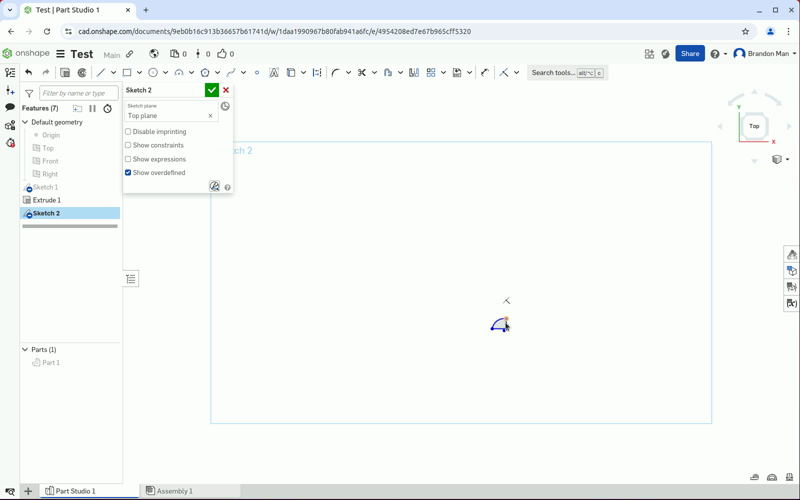
scroll(6)
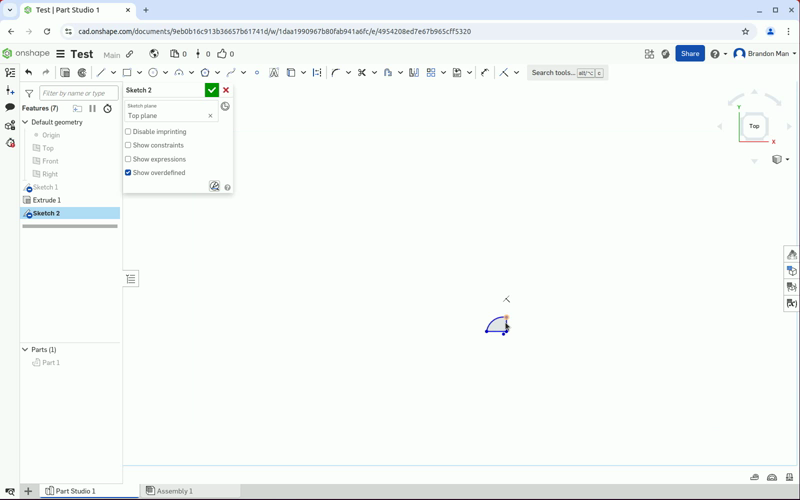
scroll(6)
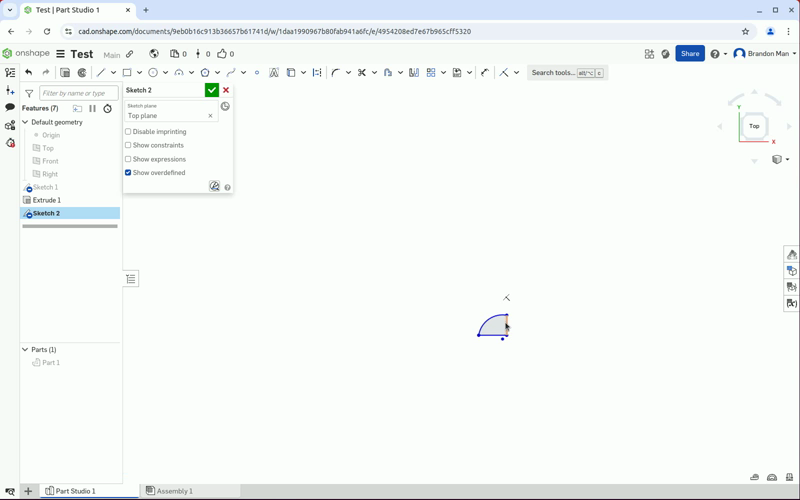
scroll(6)
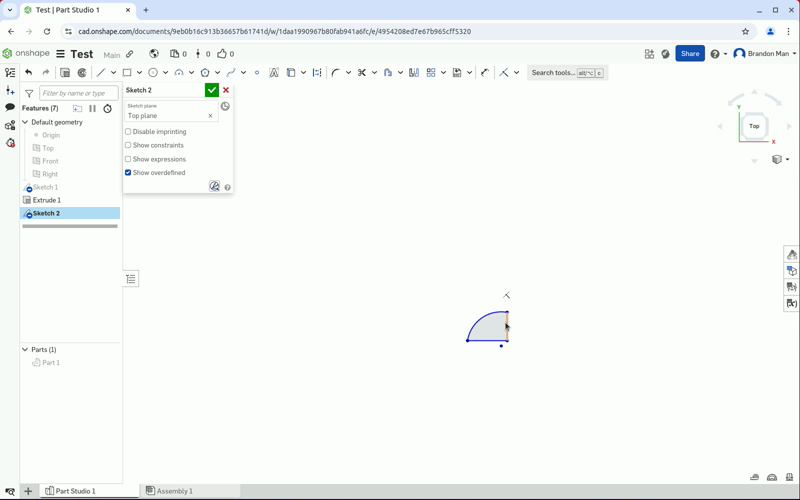
scroll(6)
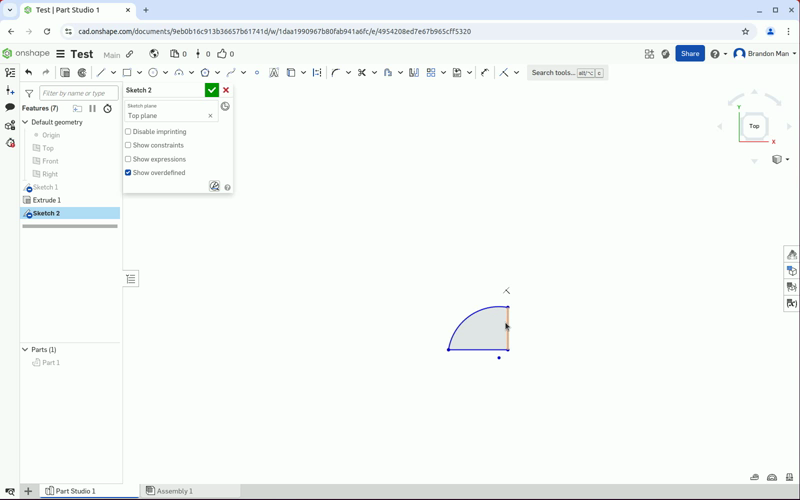
scroll(6)
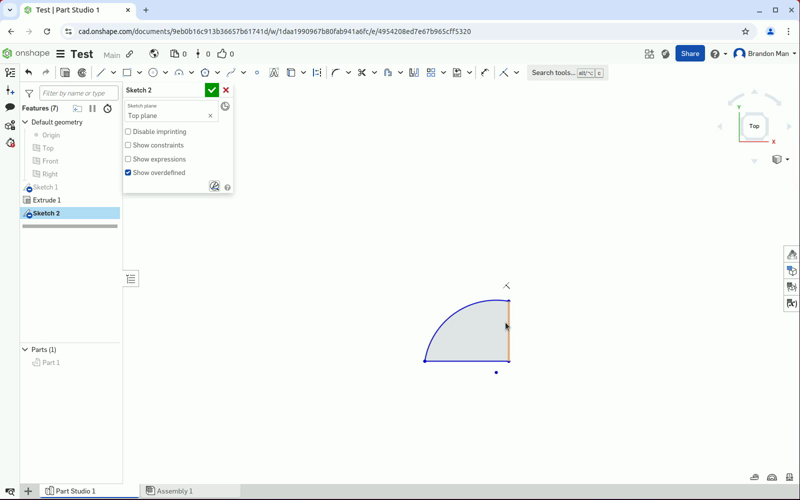
scroll(6)
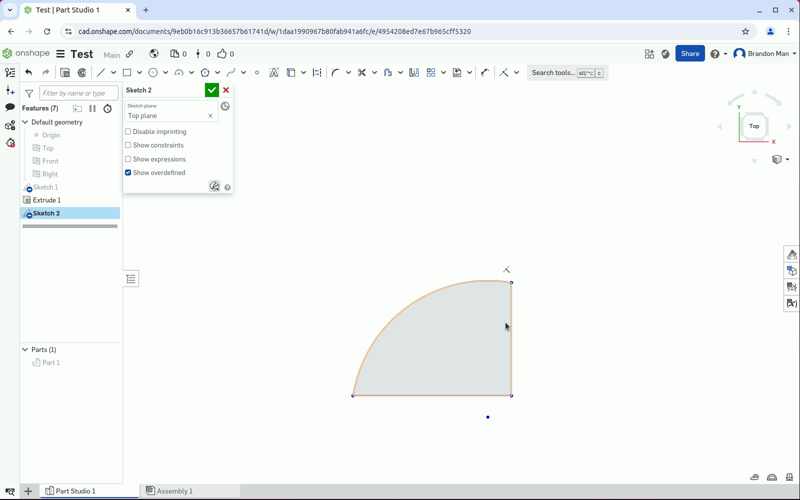
click(505, 322)
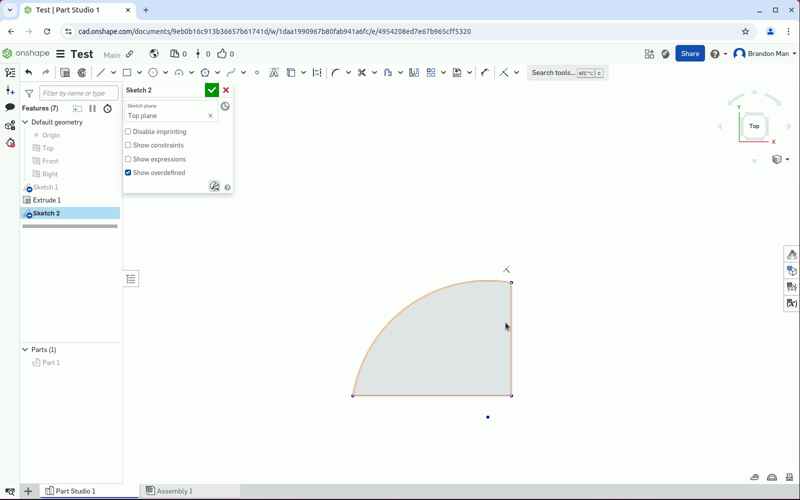
scroll(-6)
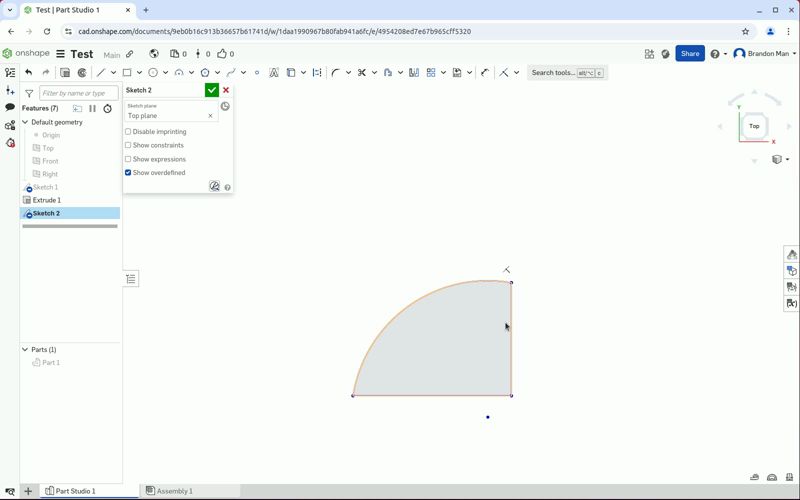
scroll(-6)
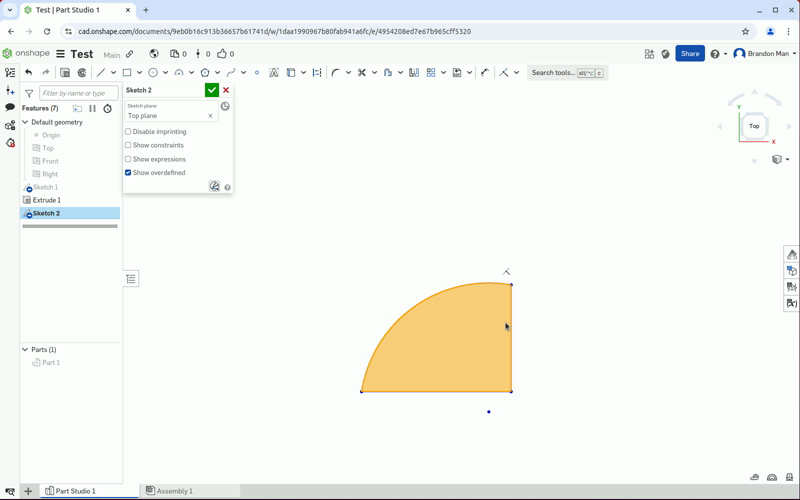
scroll(-6)
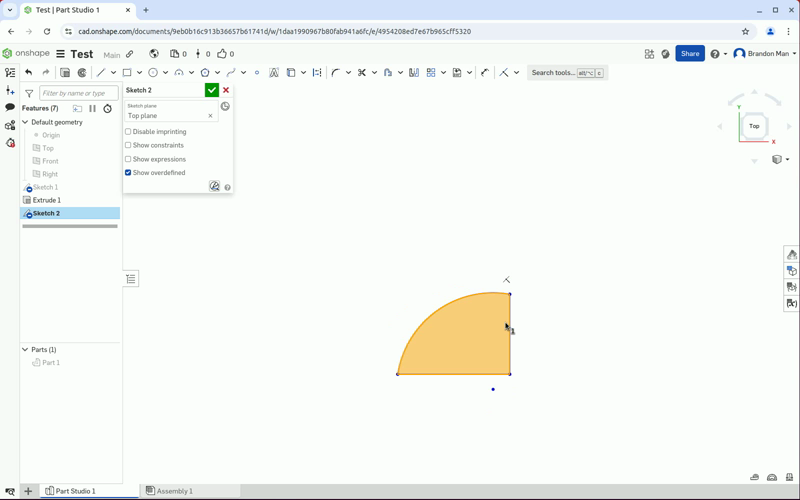
scroll(-6)
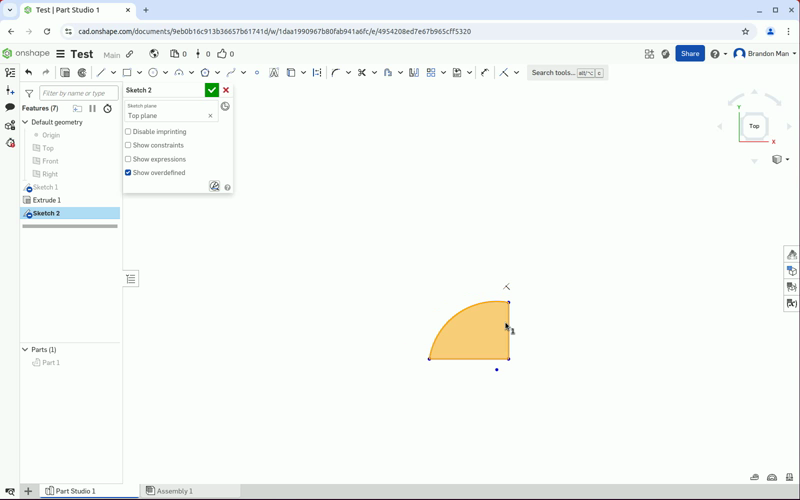
scroll(-6)
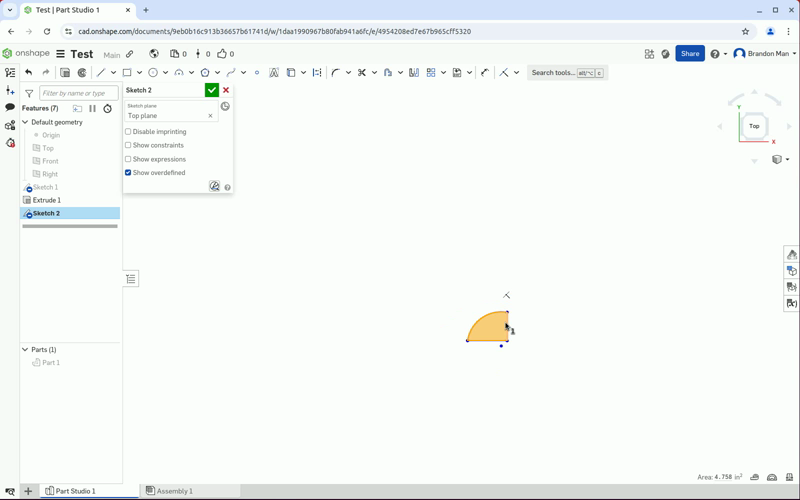
scroll(-6)
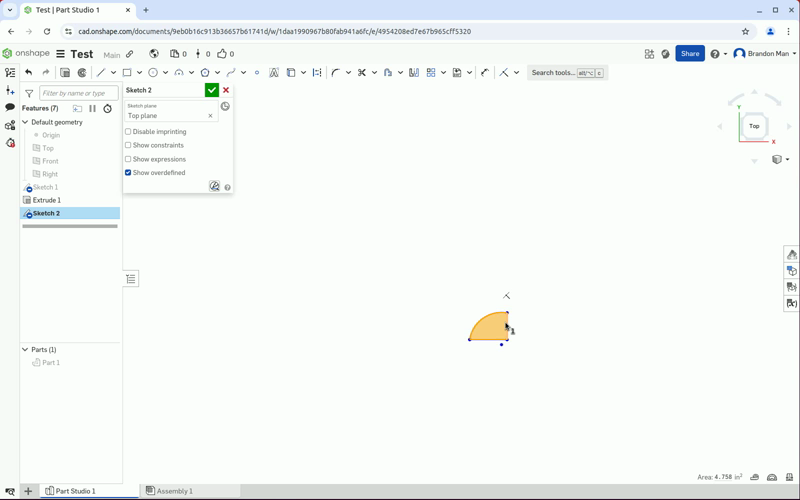
scroll(-6)
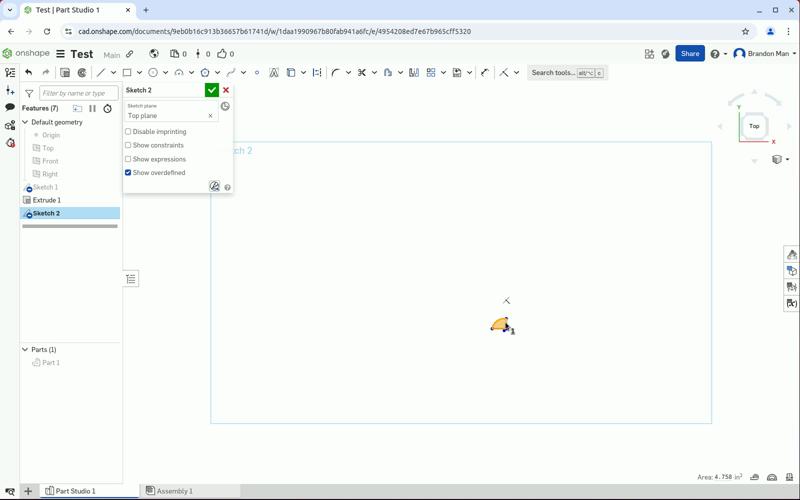
mouse_move(73, 352)
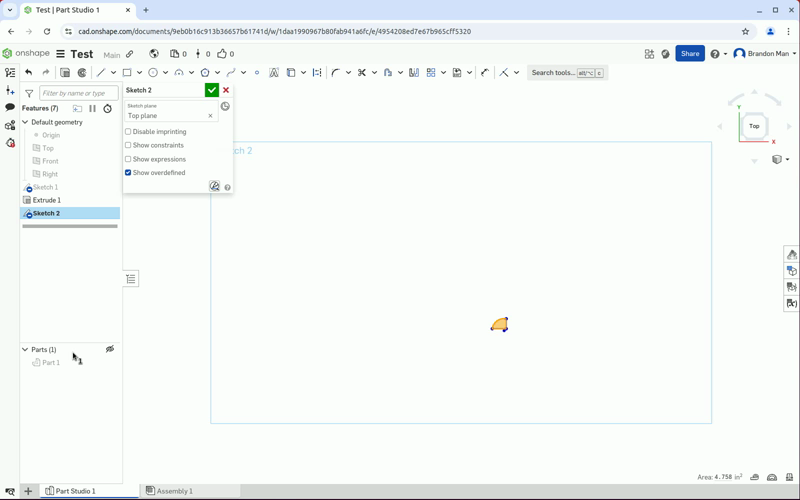
key(shift+y)
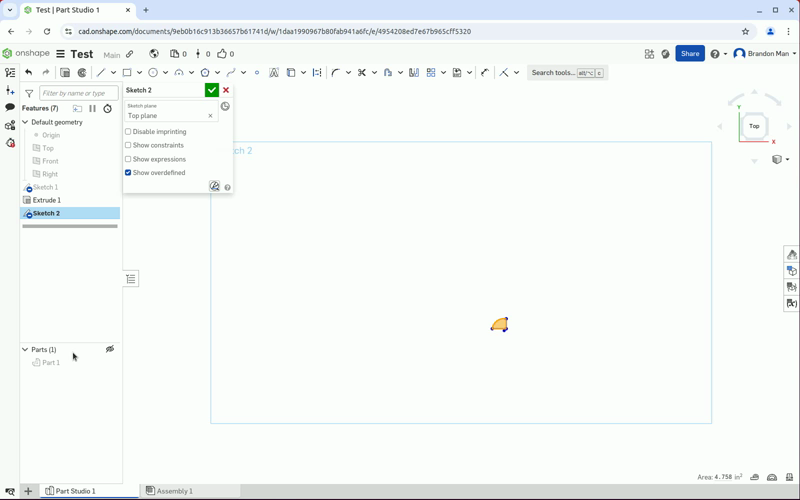
key(shift+e)
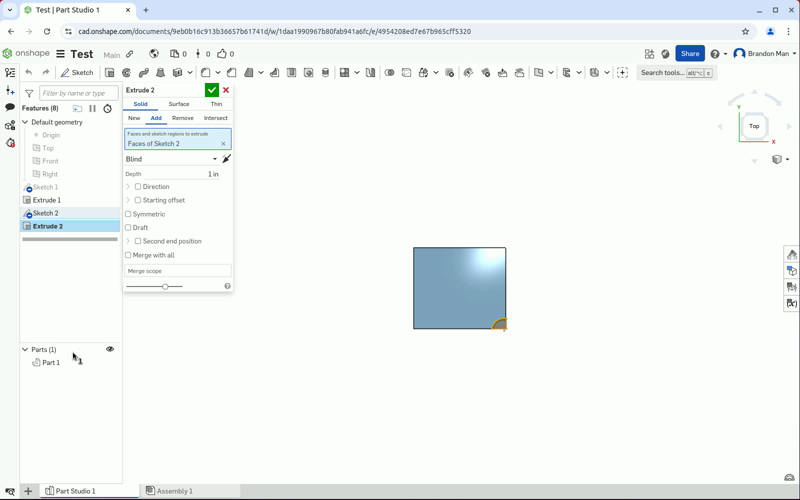
mouse_move(143, 106)
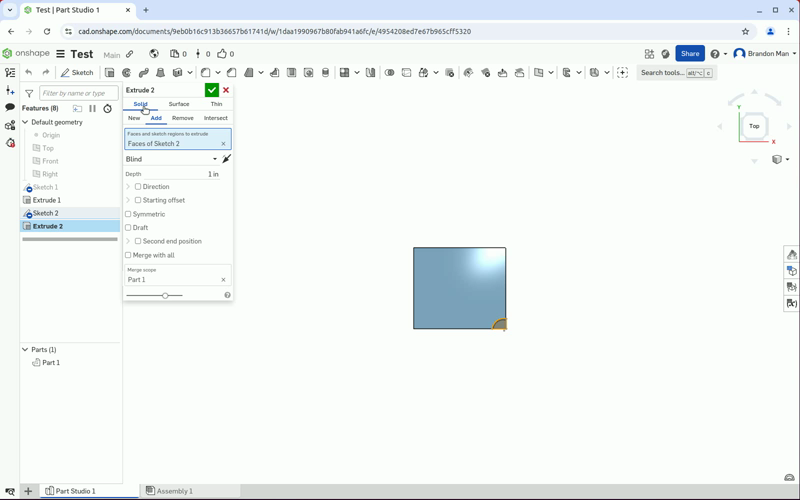
click(143, 106)
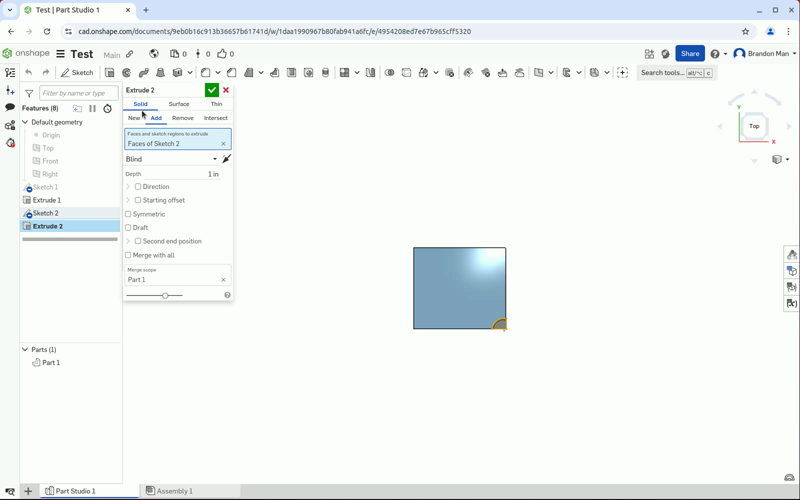
mouse_move(137, 120)
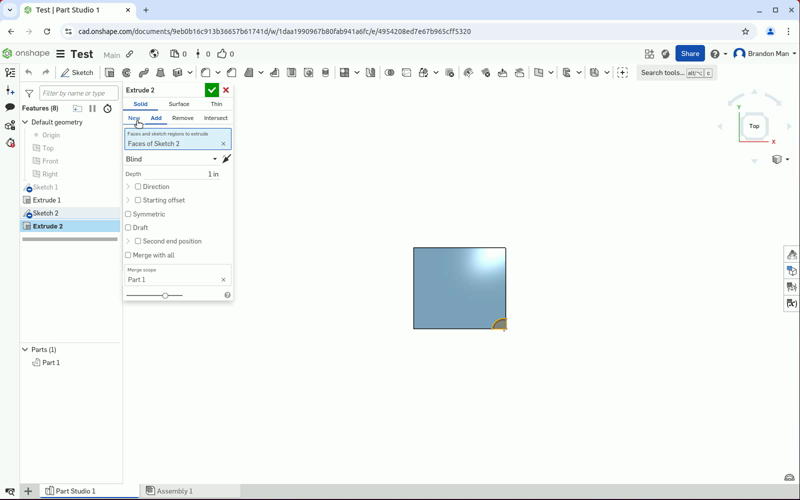
click(137, 120)
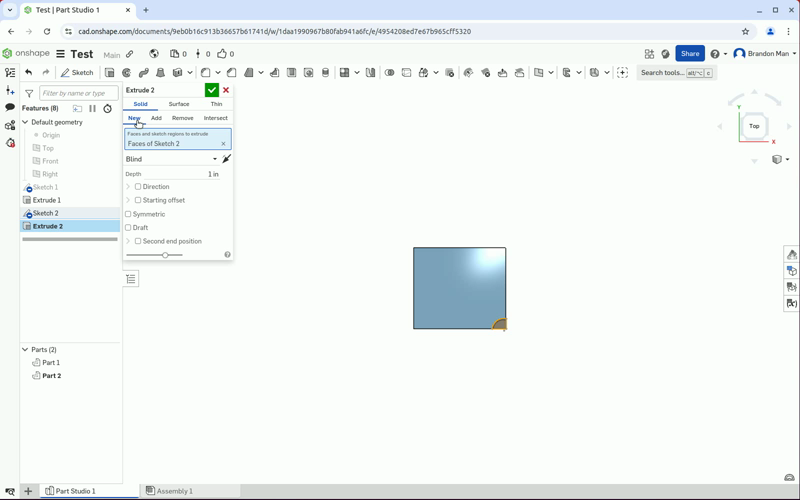
key(tab, 4)
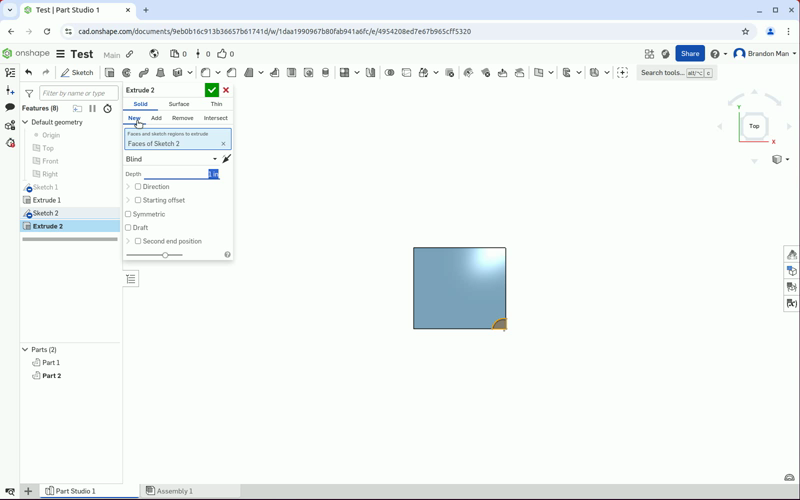
text(23.108)
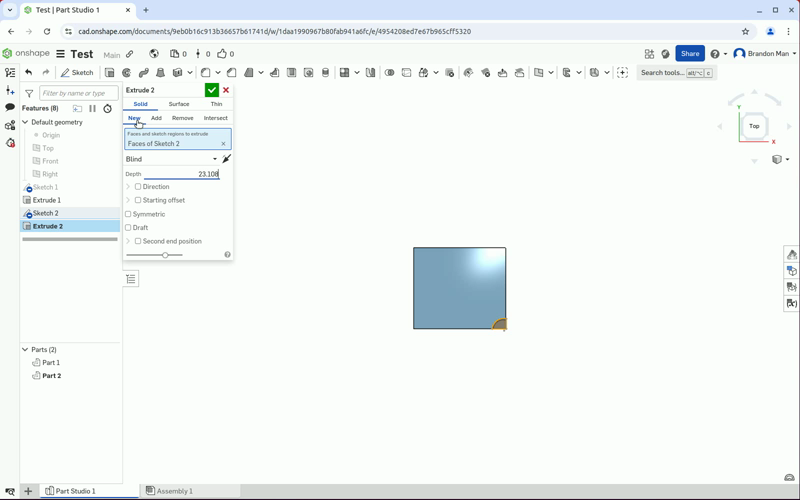
key(enter)
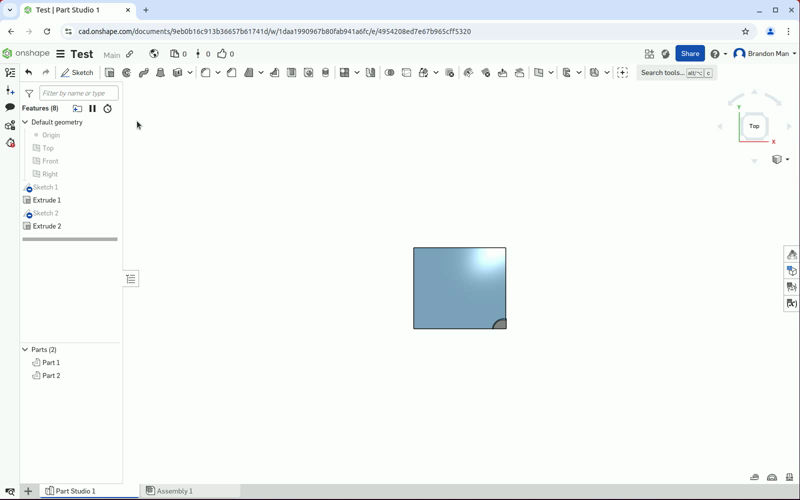
key(shift+h)
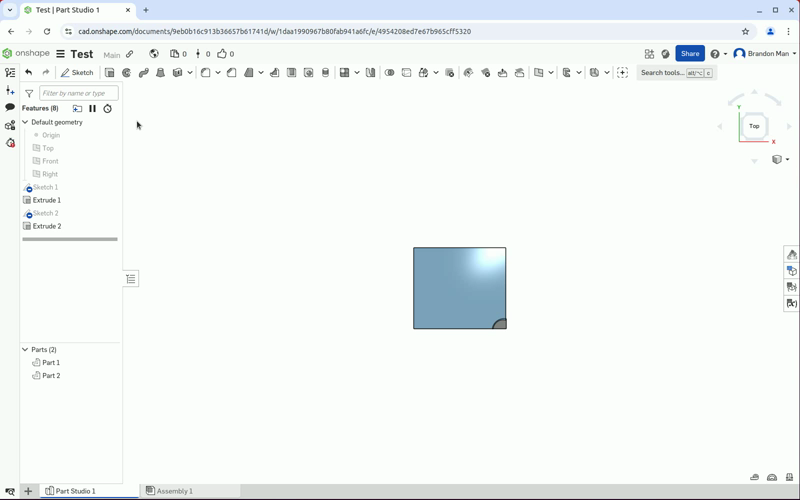
key(shift+h)
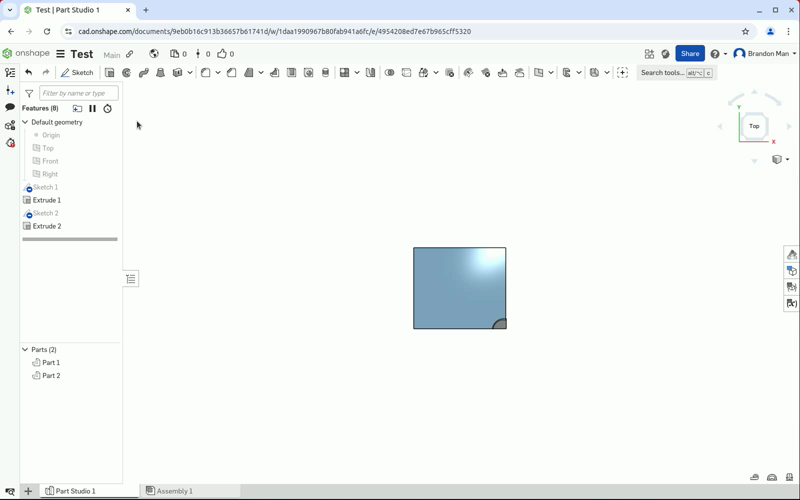
mouse_move(73, 189)
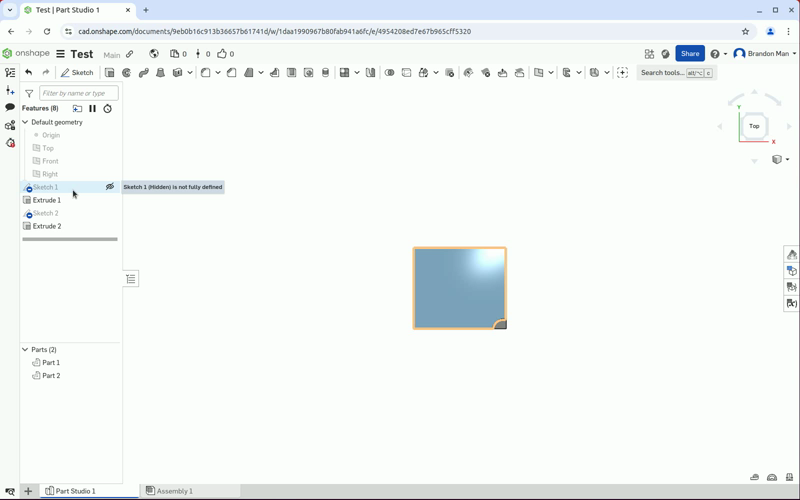
click(73, 189)
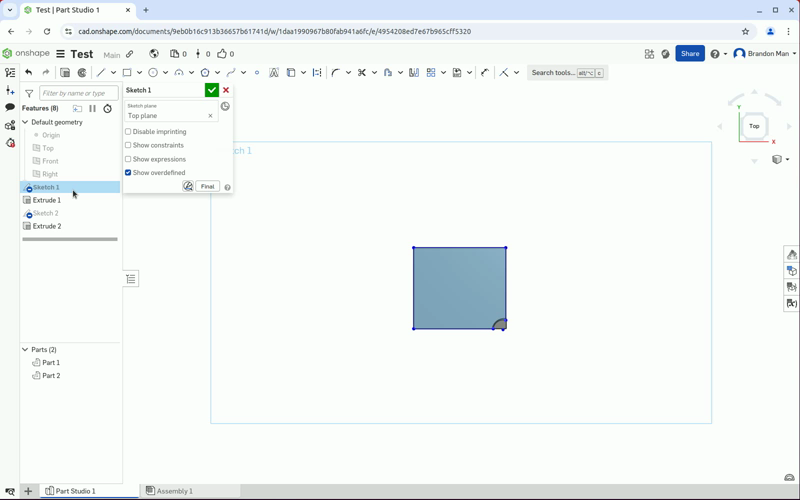
mouse_move(229, 92)
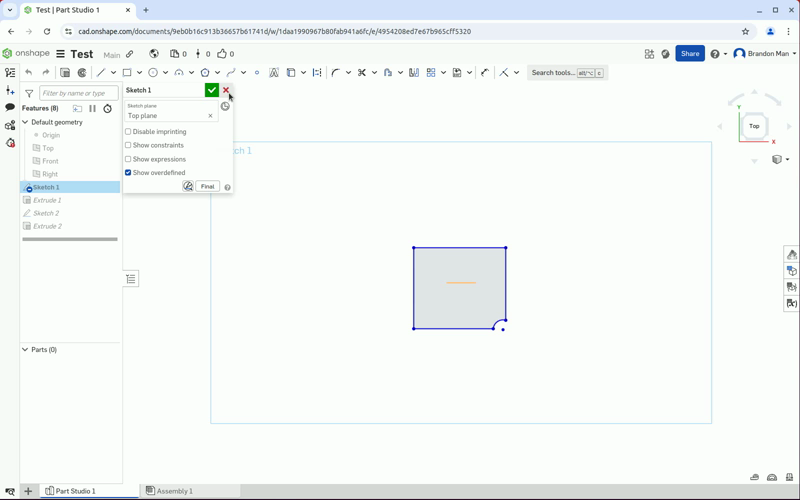
click(229, 92)
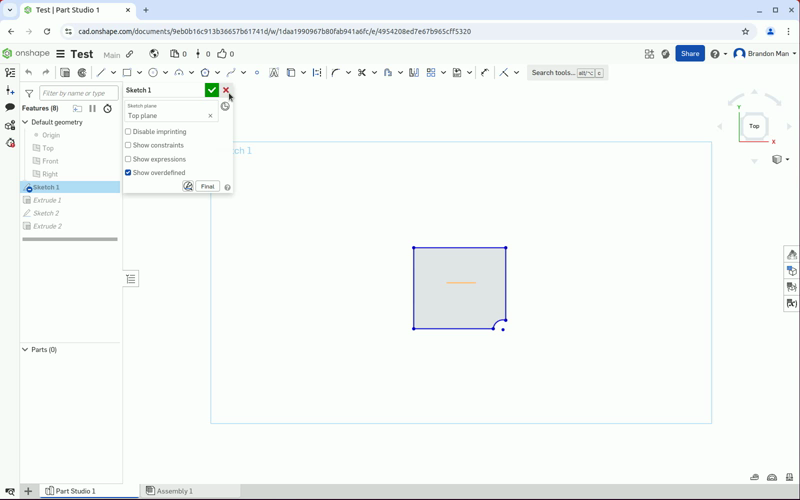
key(shift+s)
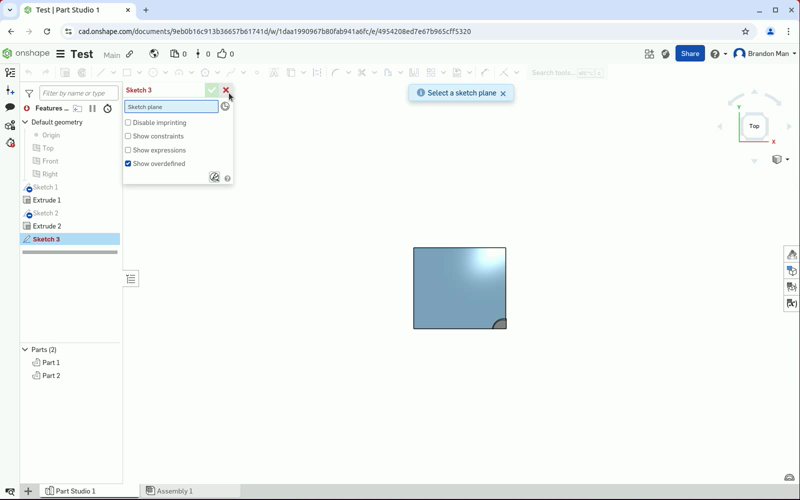
mouse_move(73, 150)
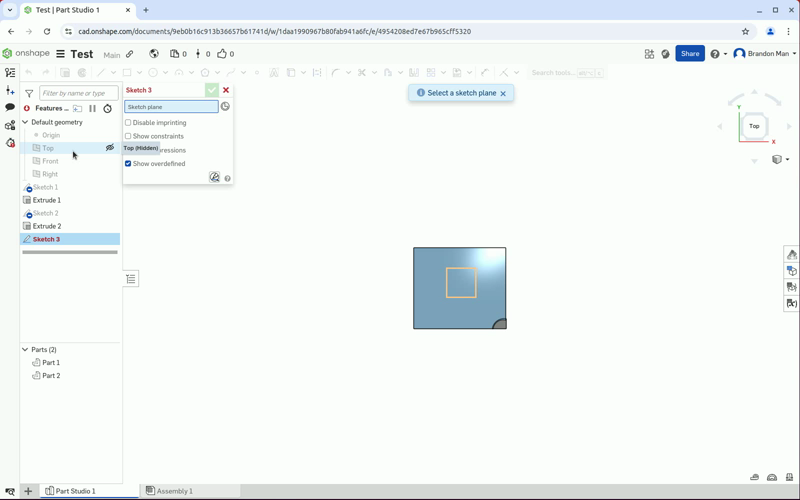
click(73, 150)
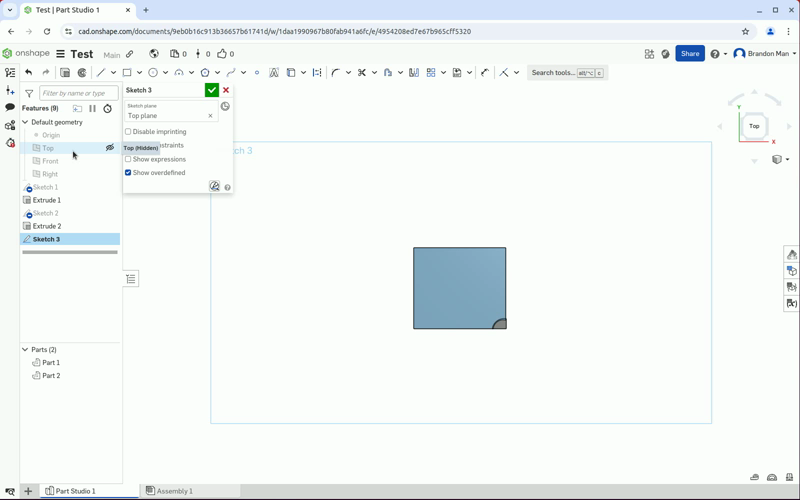
mouse_move(73, 352)
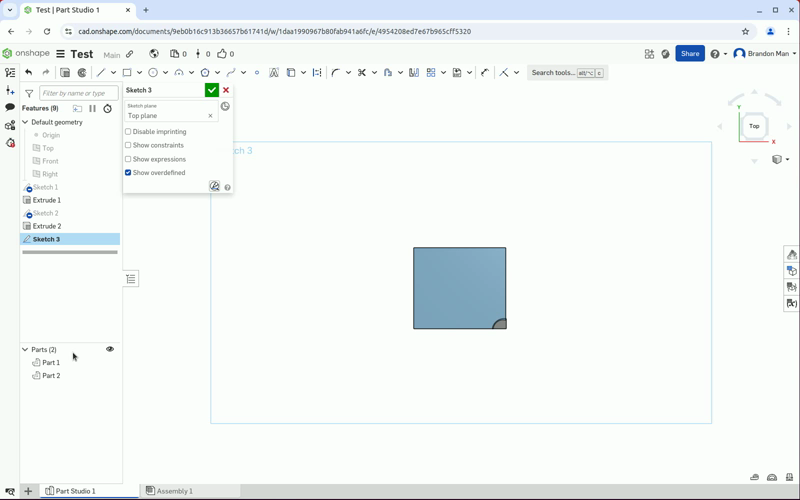
key(y)
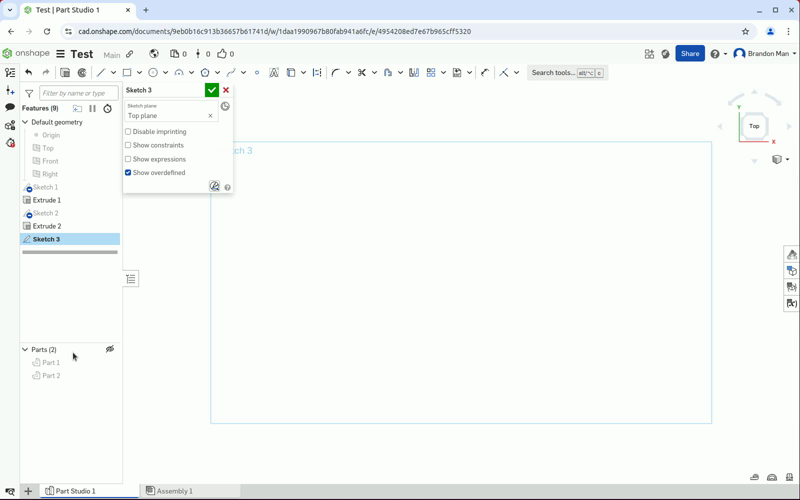
key(a)
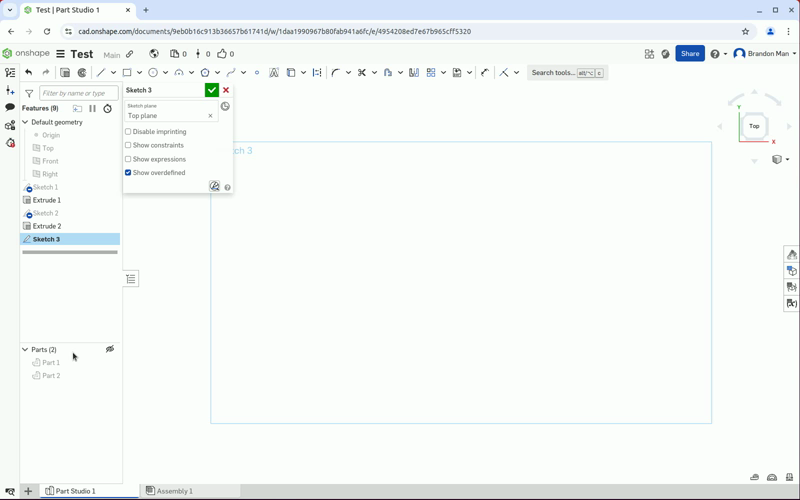
key_down(shift)
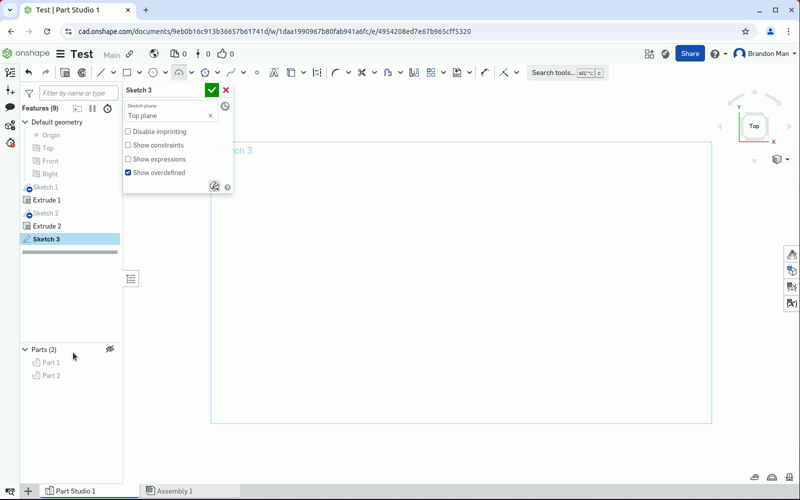
mouse_move(492, 328)
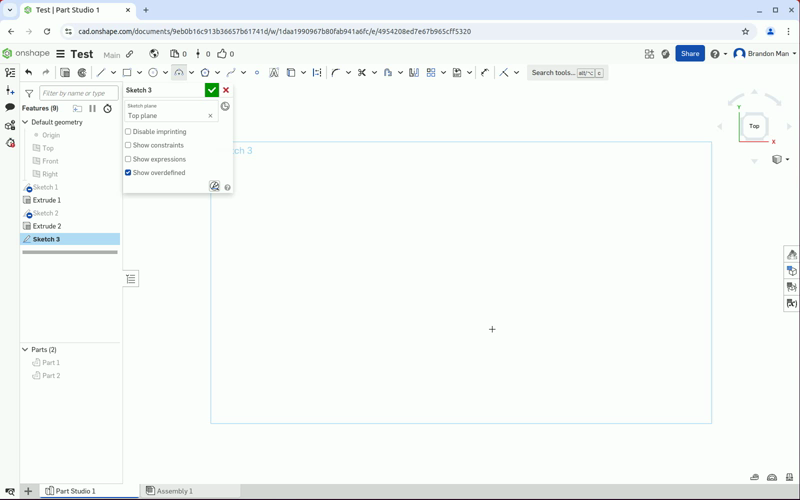
click(492, 328)
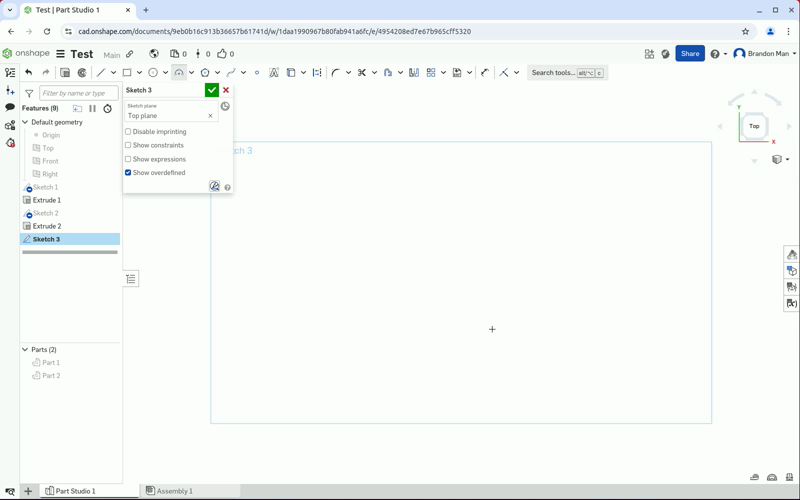
key_up(shift)
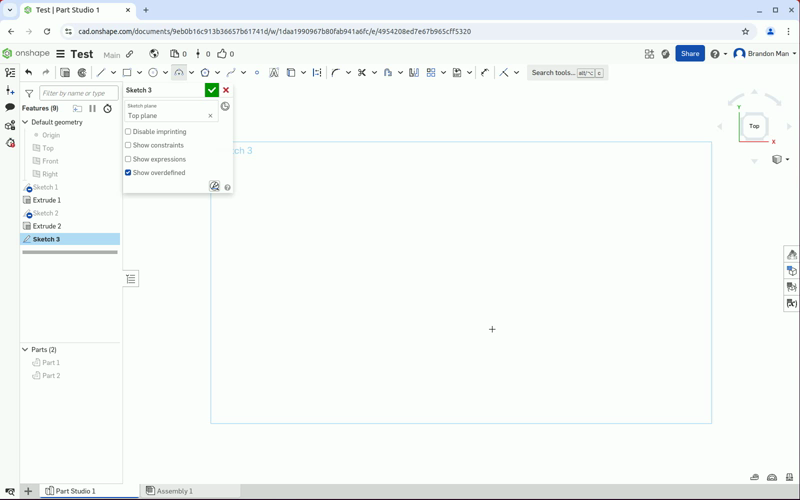
key_down(shift)
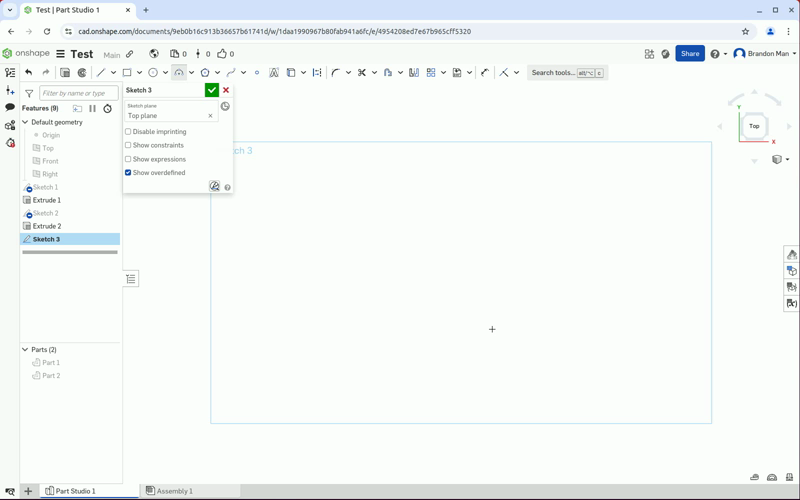
mouse_move(505, 319)
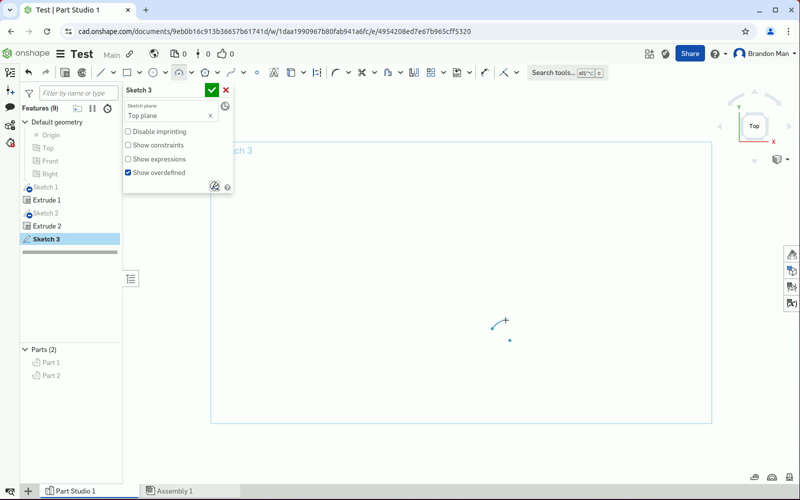
click(505, 319)
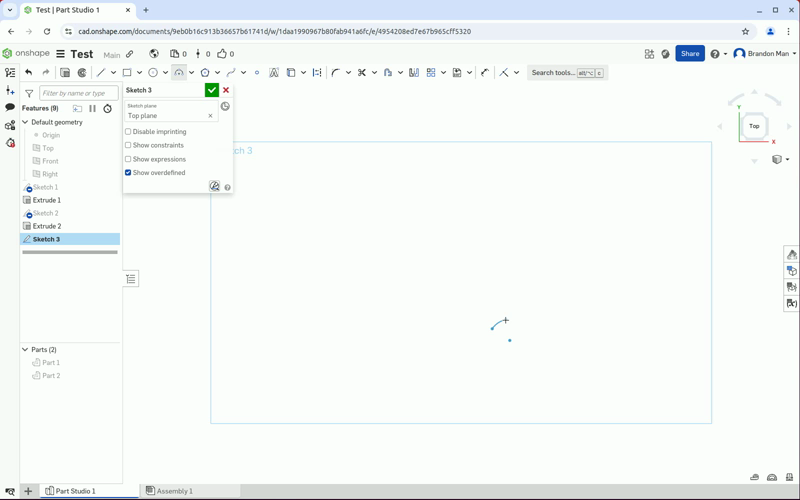
mouse_move(510, 339)
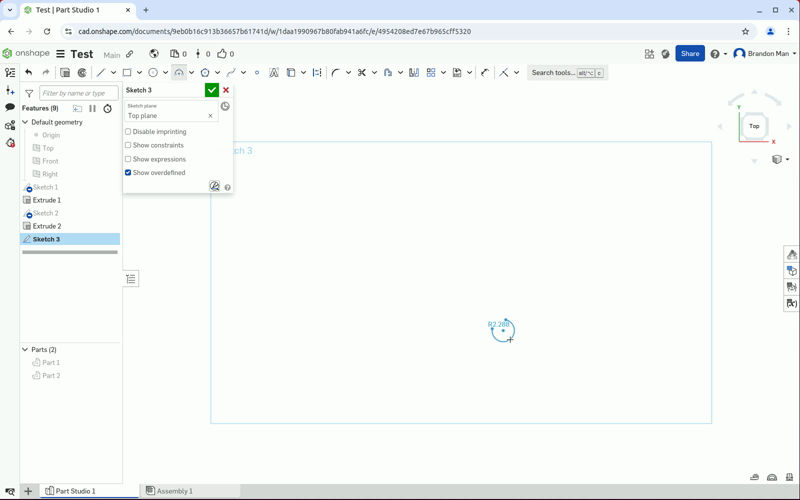
click(510, 339)
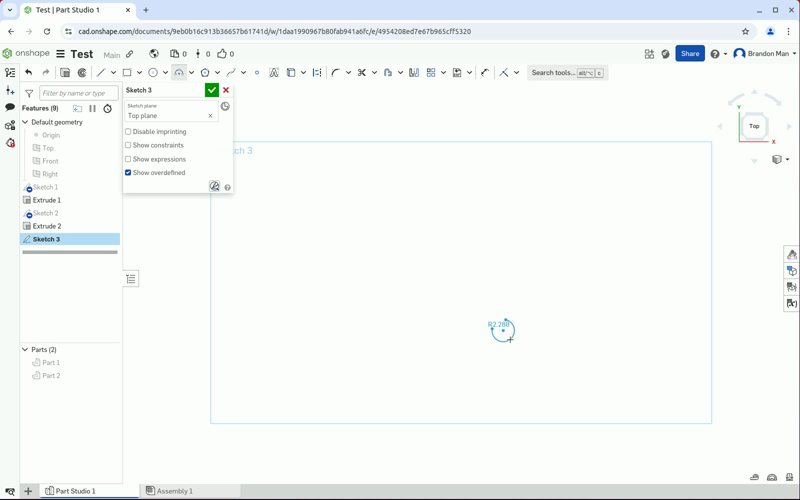
key_up(shift)
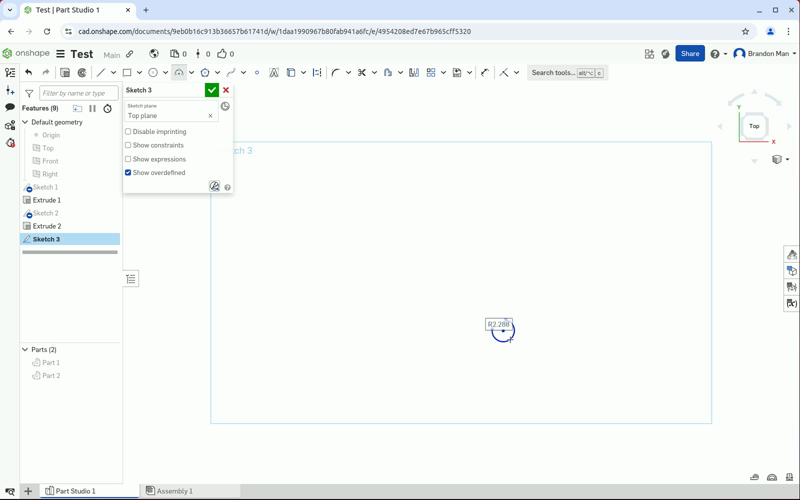
key(esc)
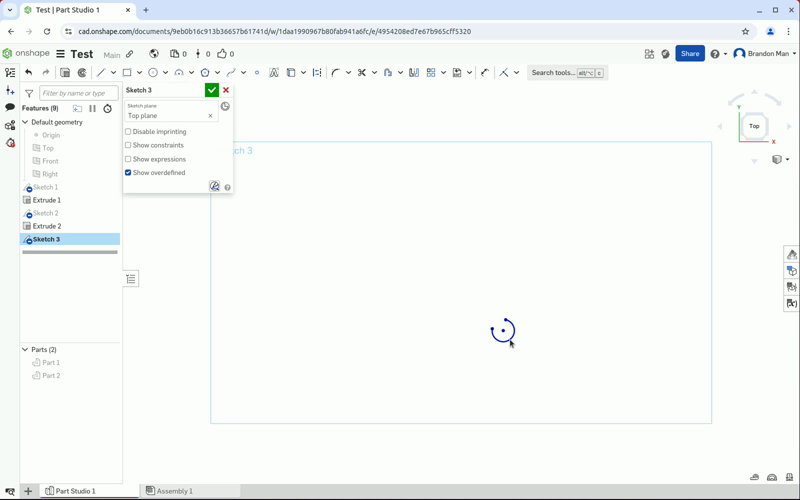
key(l)
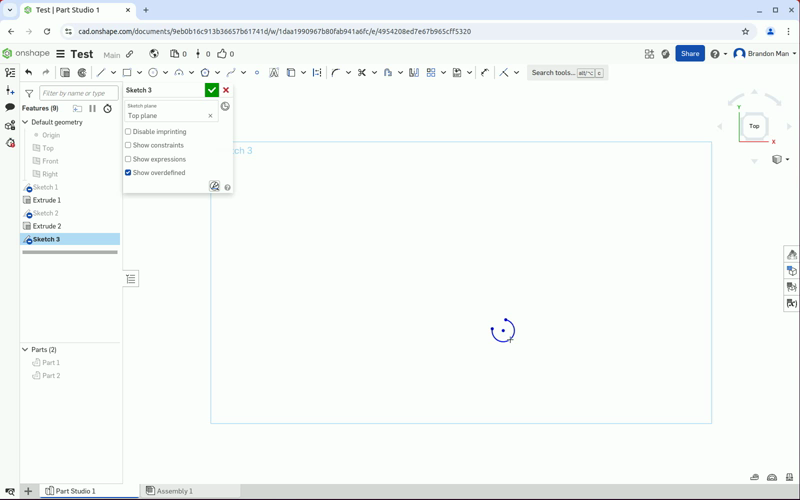
mouse_move(505, 319)
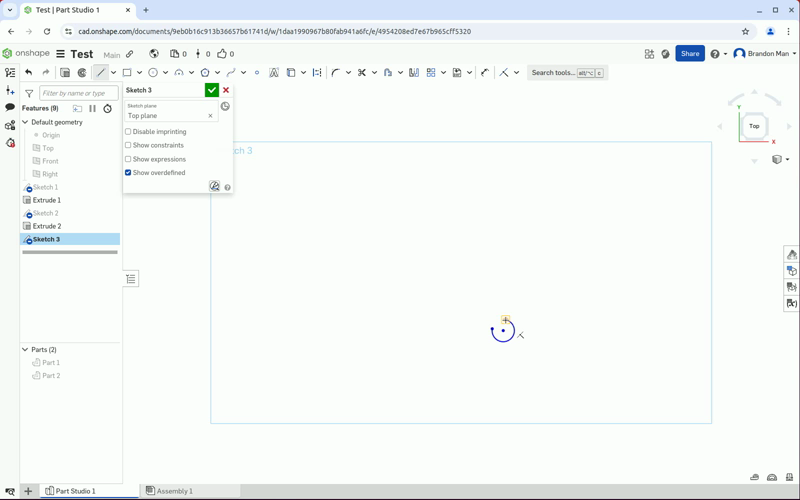
click(505, 319)
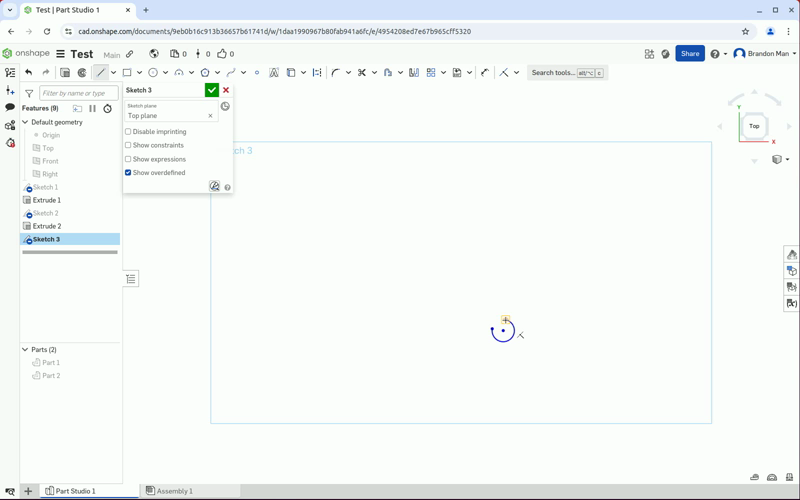
key_down(shift)
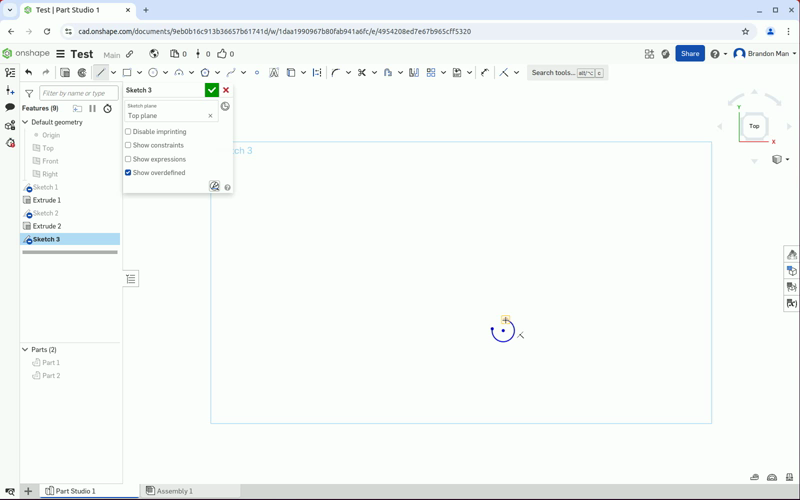
mouse_move(535, 319)
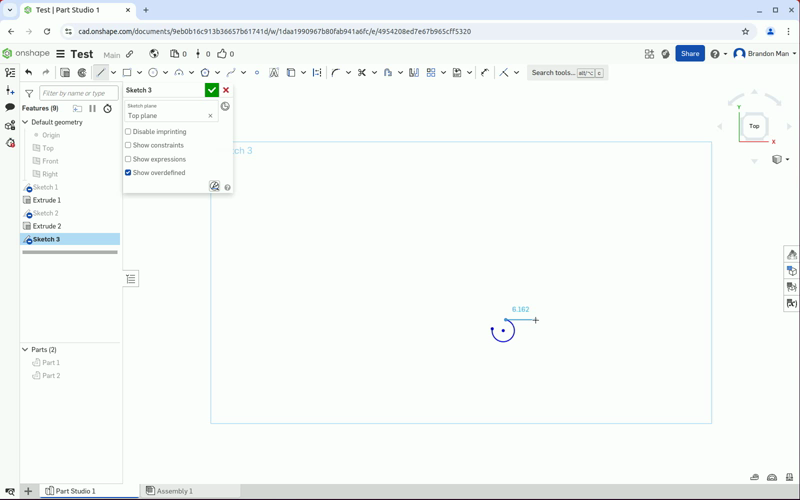
mouse_move(505, 328)
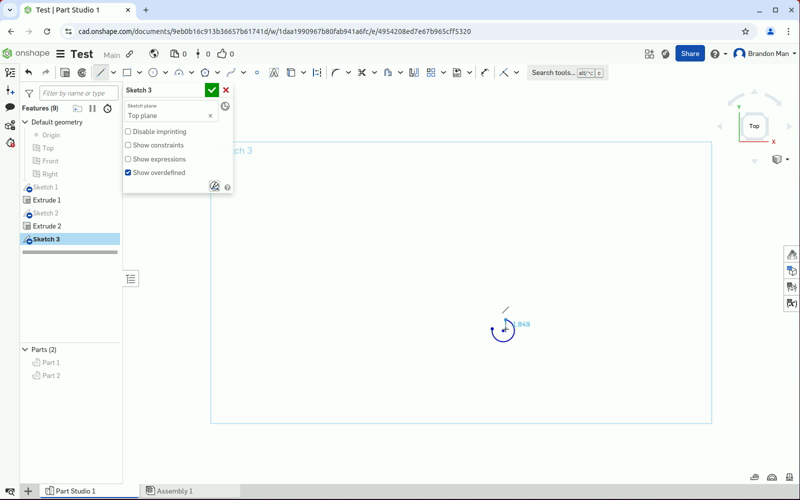
scroll(6)
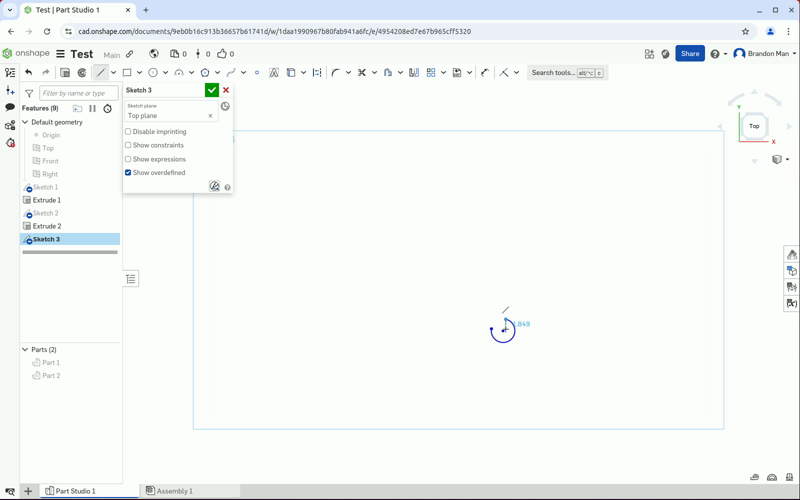
scroll(6)
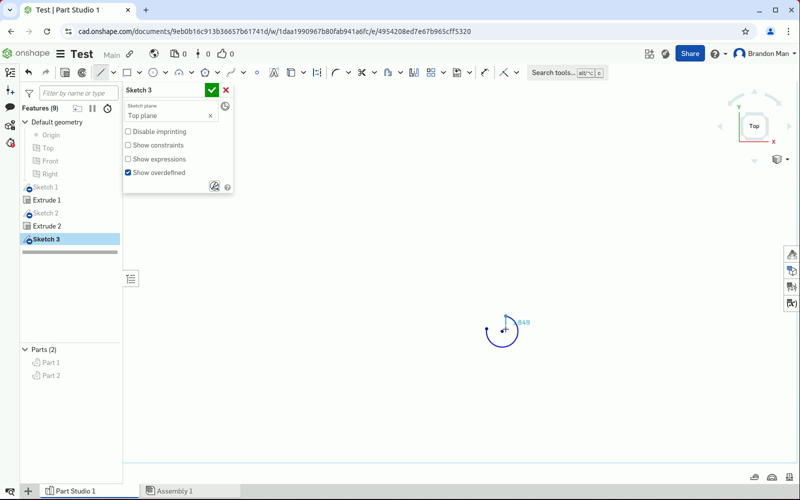
scroll(6)
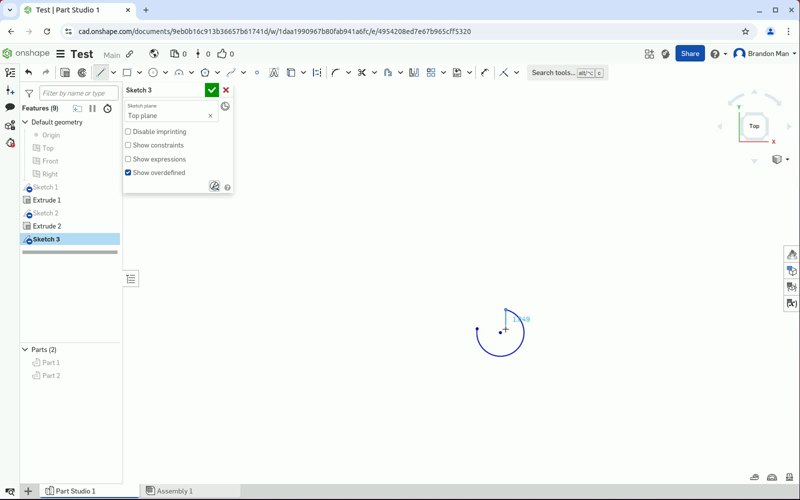
scroll(6)
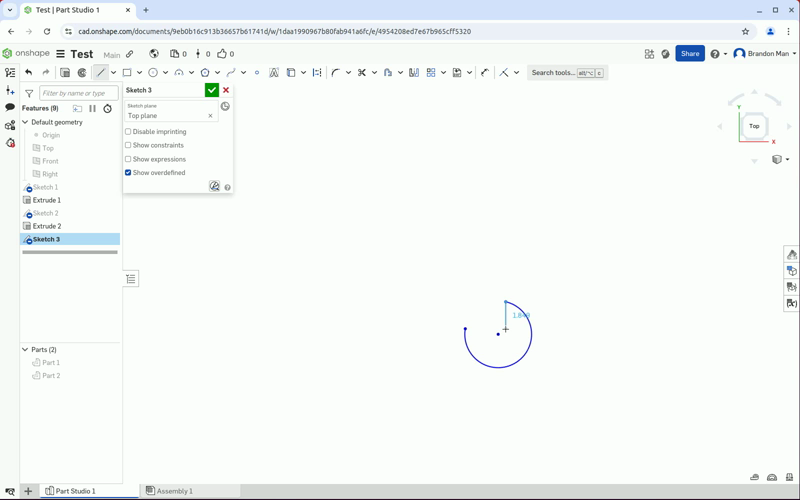
scroll(6)
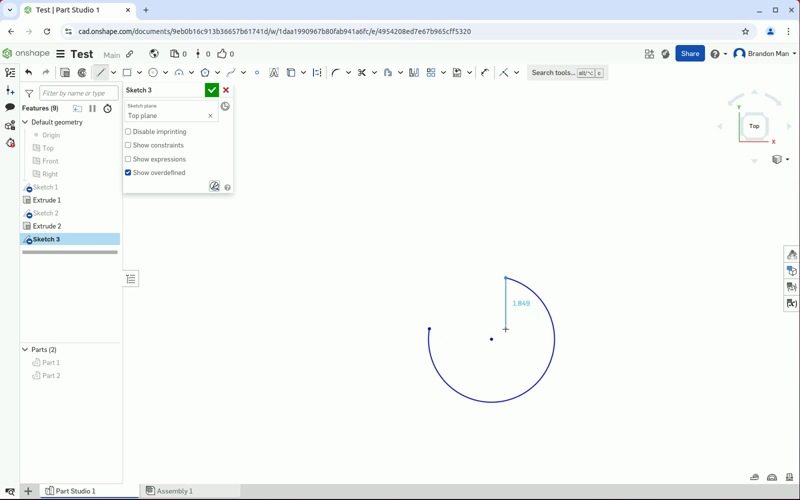
scroll(6)
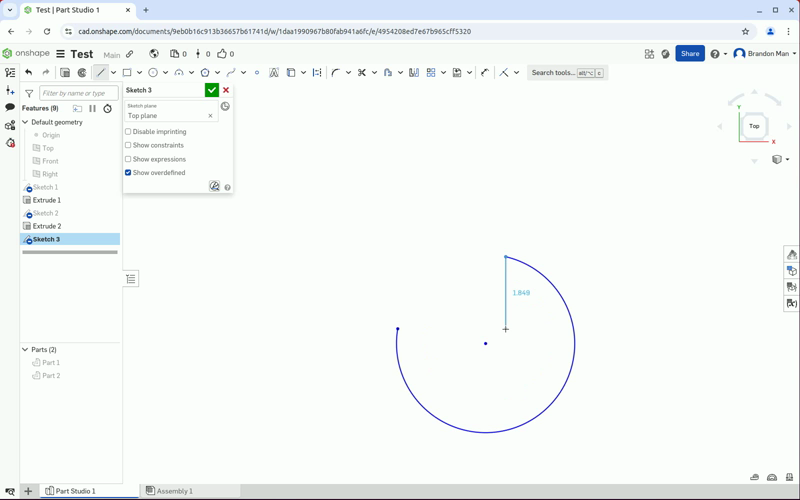
scroll(6)
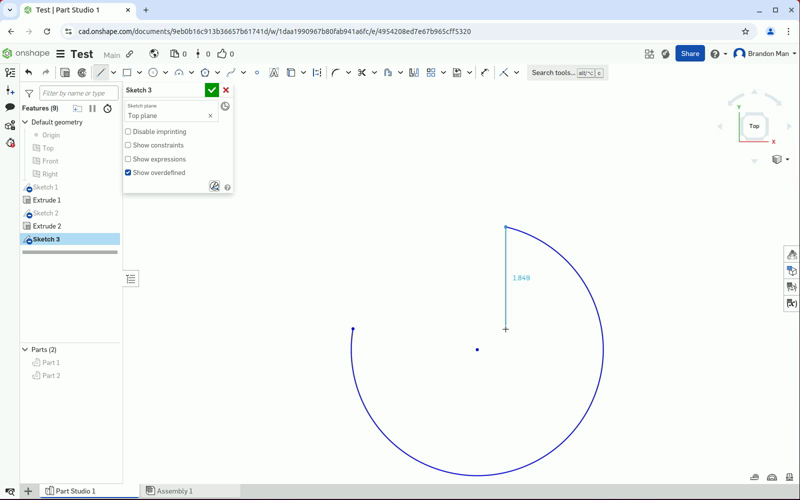
click(505, 328)
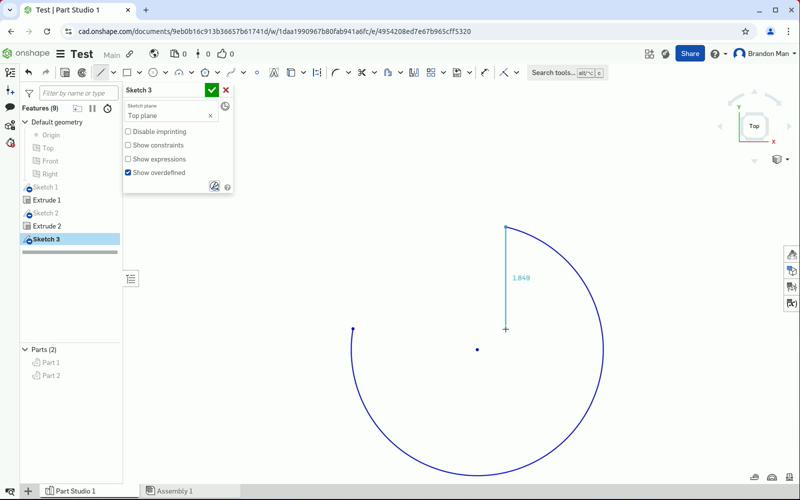
scroll(-6)
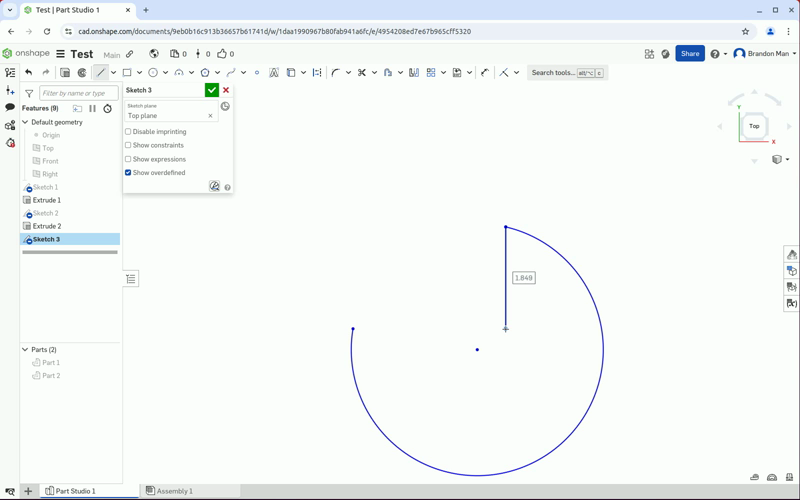
scroll(-6)
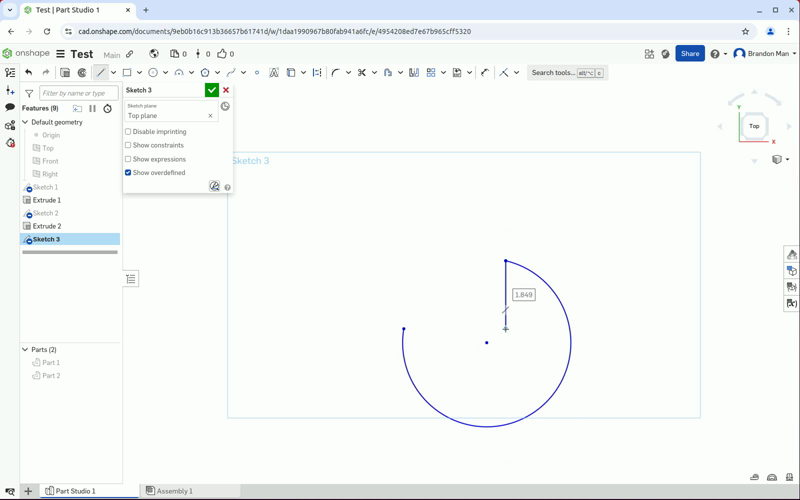
scroll(-6)
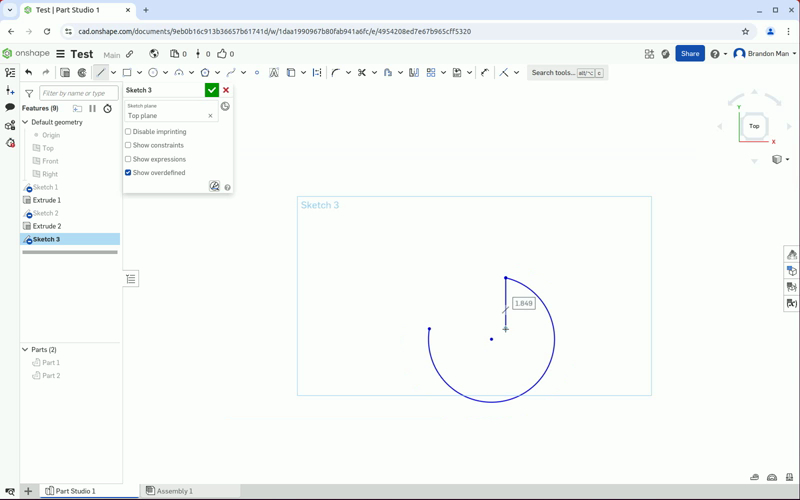
scroll(-6)
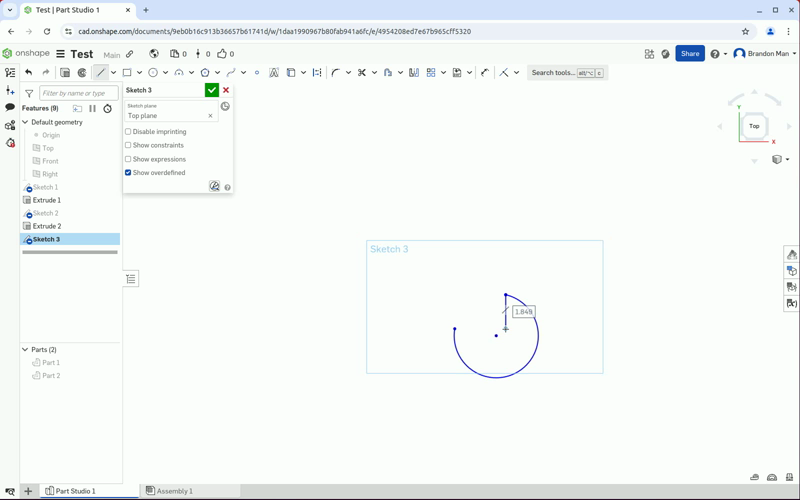
scroll(-6)
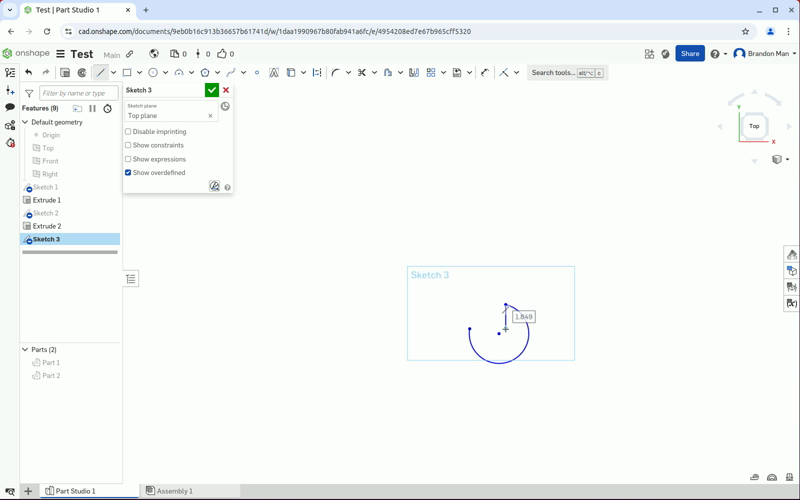
scroll(-6)
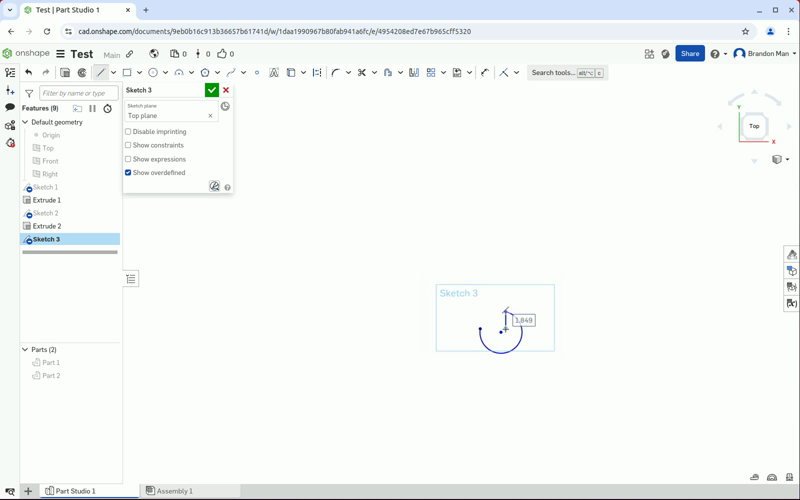
scroll(-6)
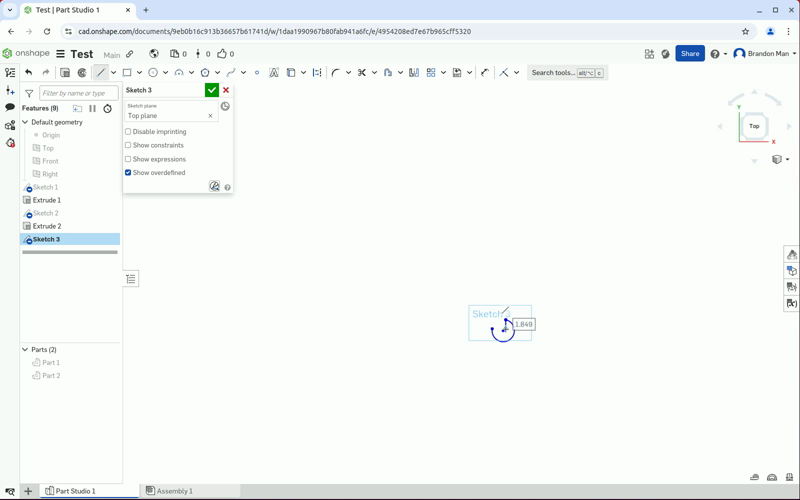
key_up(shift)
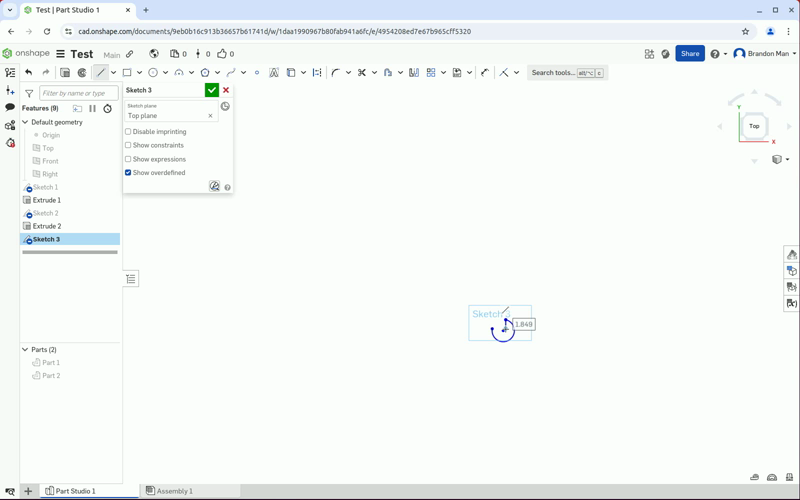
mouse_move(535, 328)
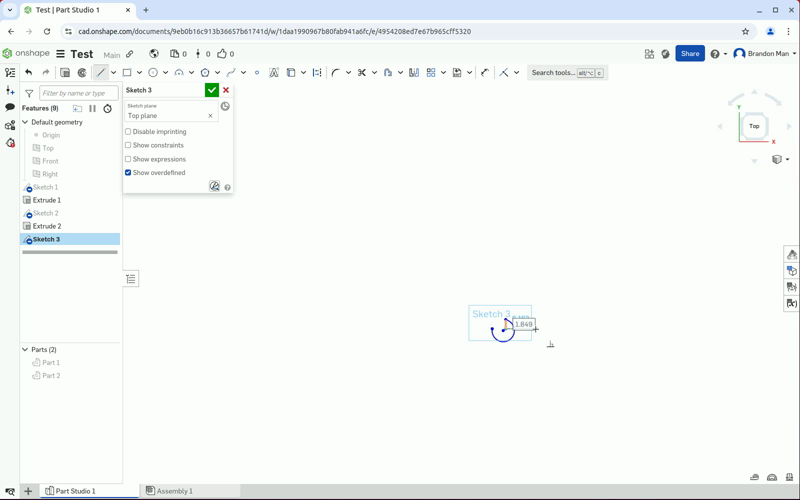
key_down(shift)
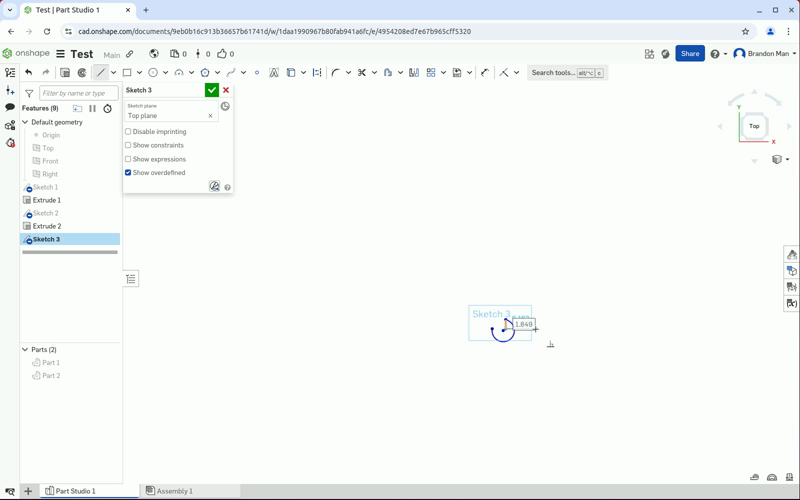
mouse_move(492, 328)
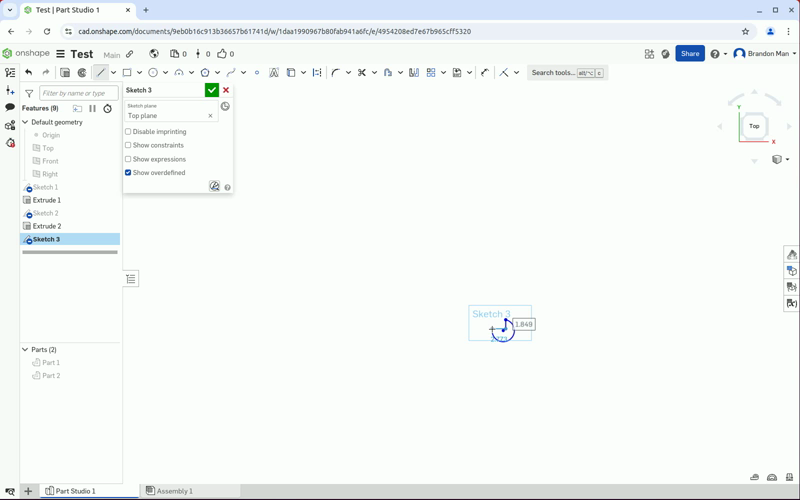
key_up(shift)
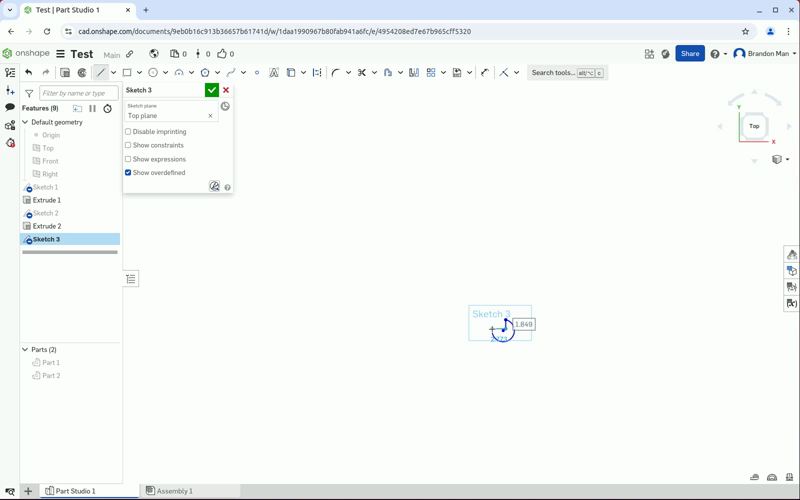
click(492, 328)
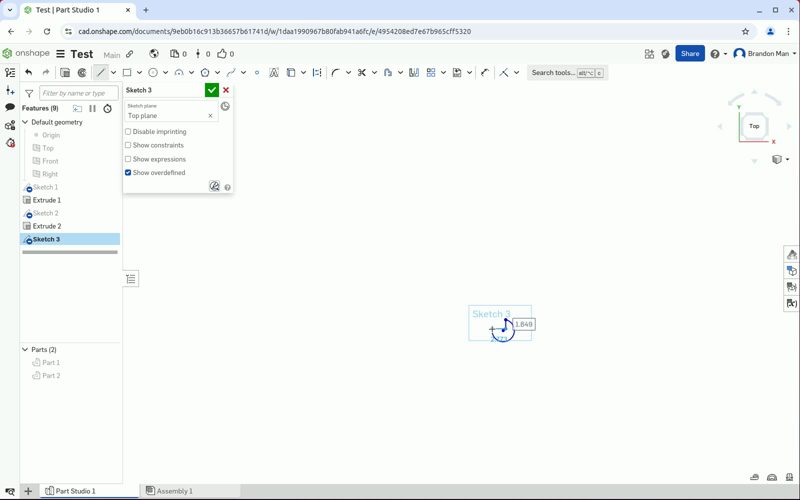
key(esc)
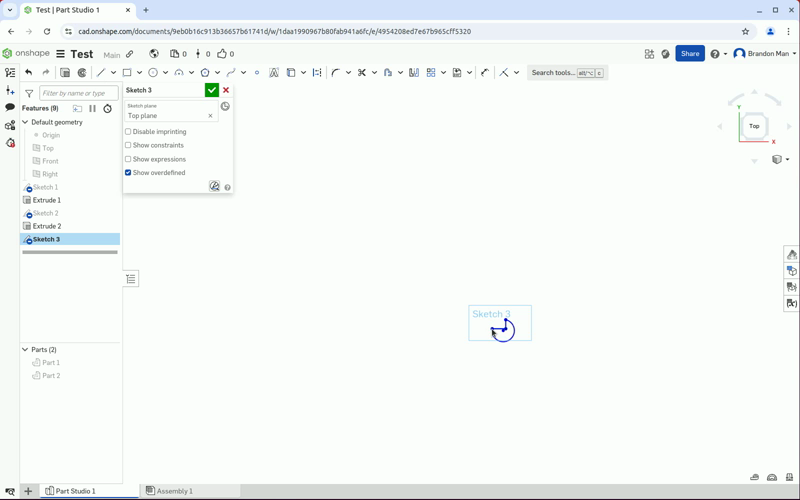
mouse_move(504, 335)
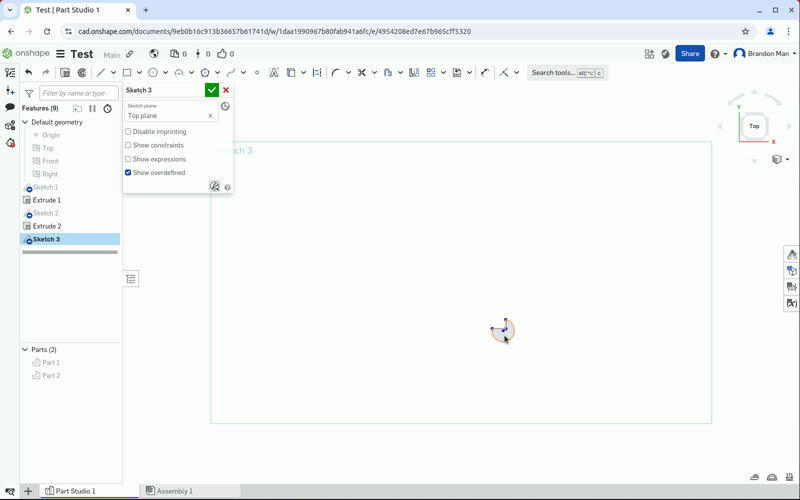
scroll(6)
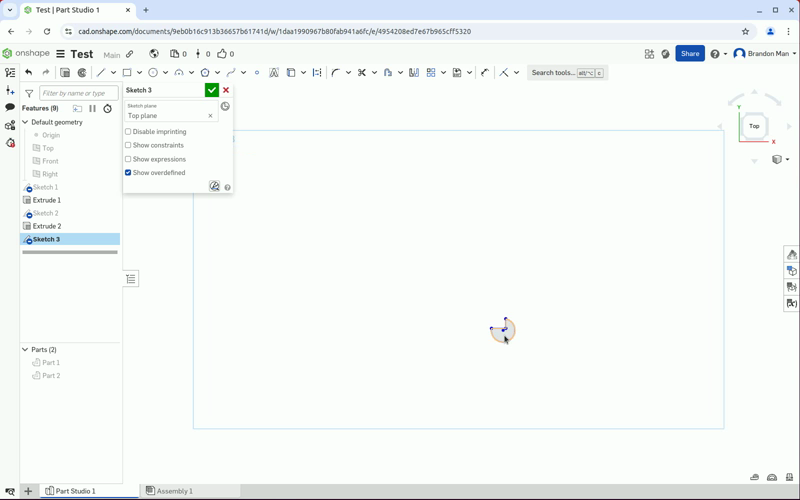
scroll(6)
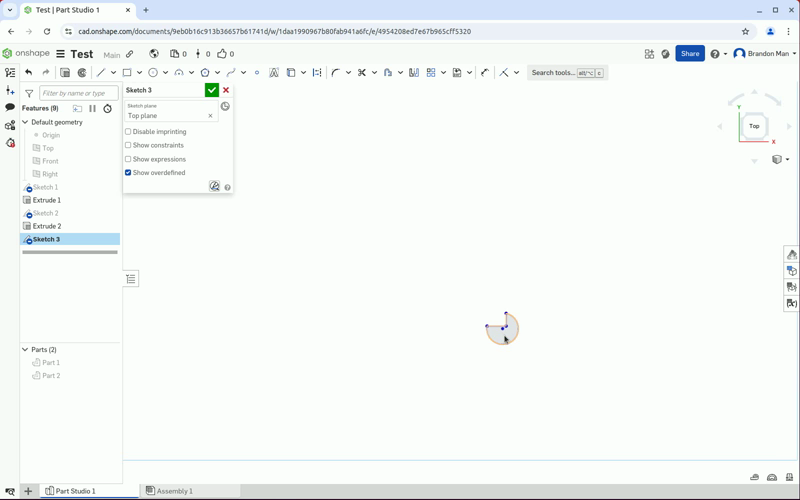
scroll(6)
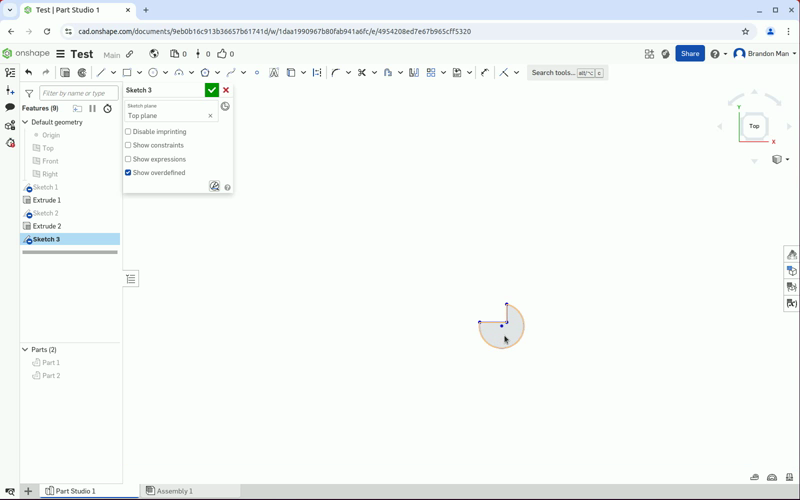
scroll(6)
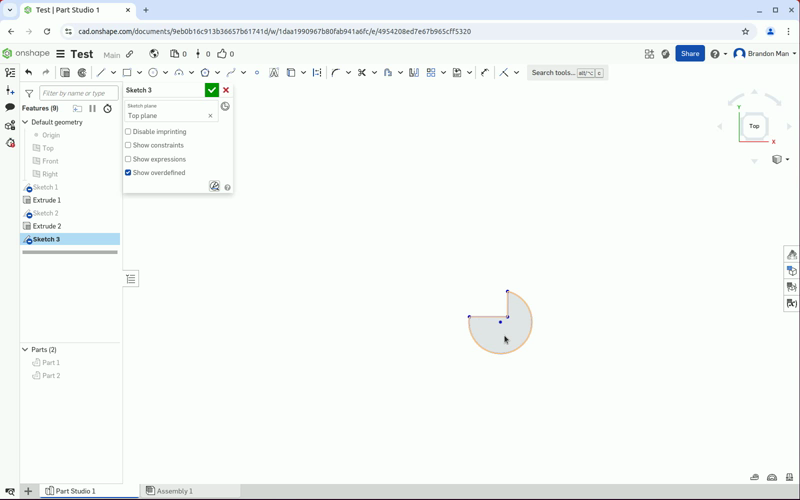
scroll(6)
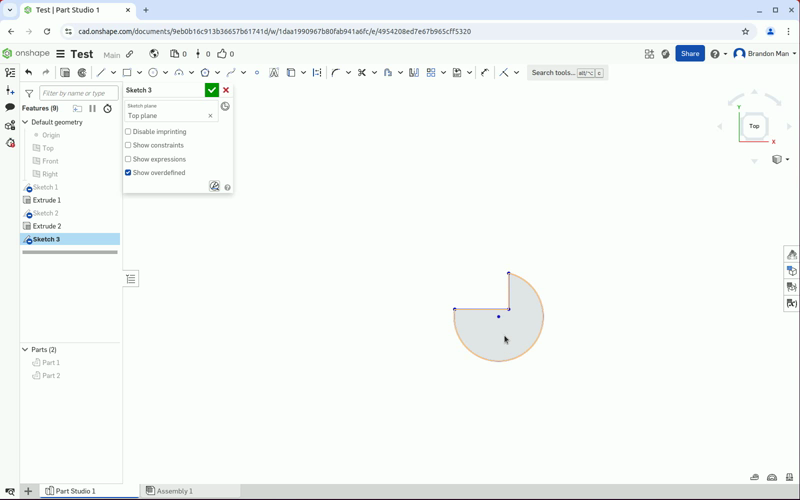
scroll(6)
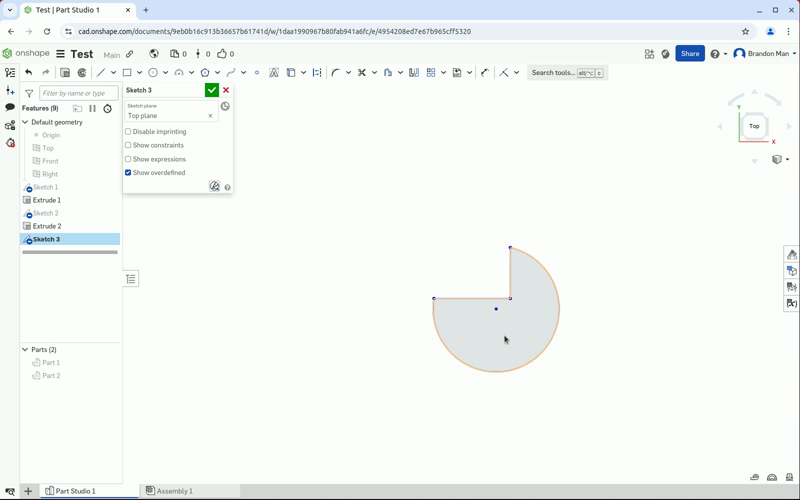
scroll(6)
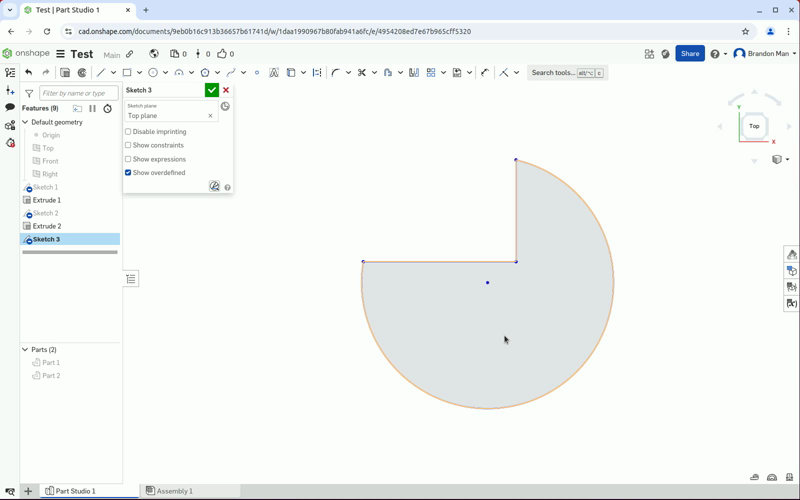
click(504, 335)
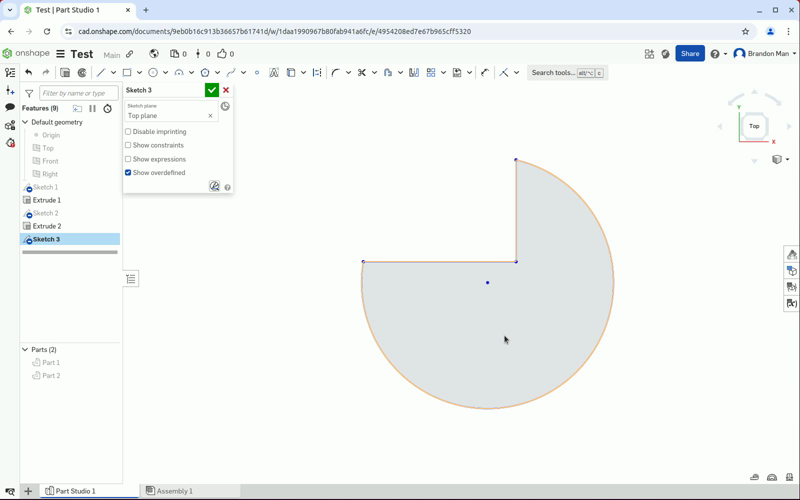
scroll(-6)
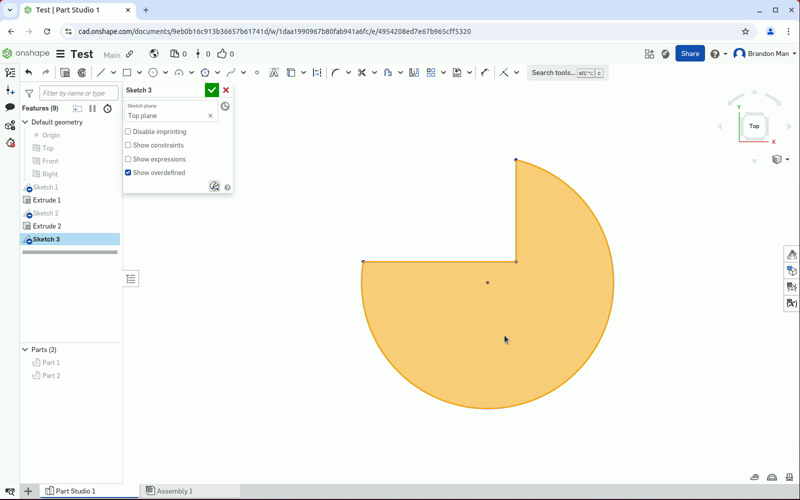
scroll(-6)
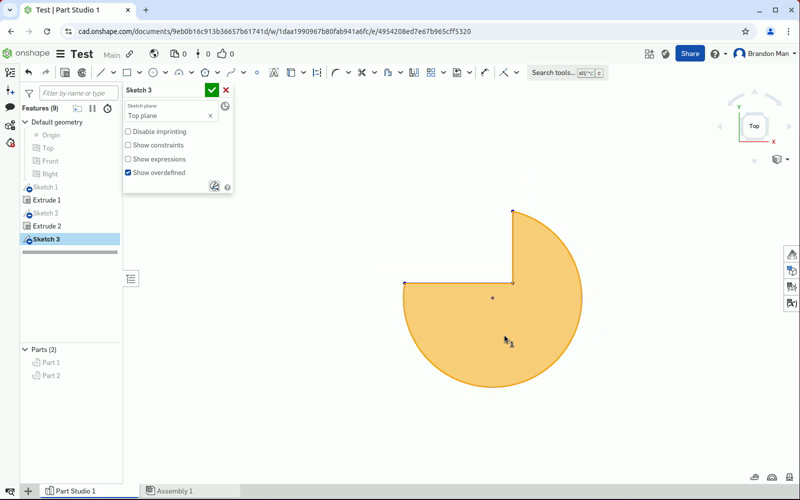
scroll(-6)
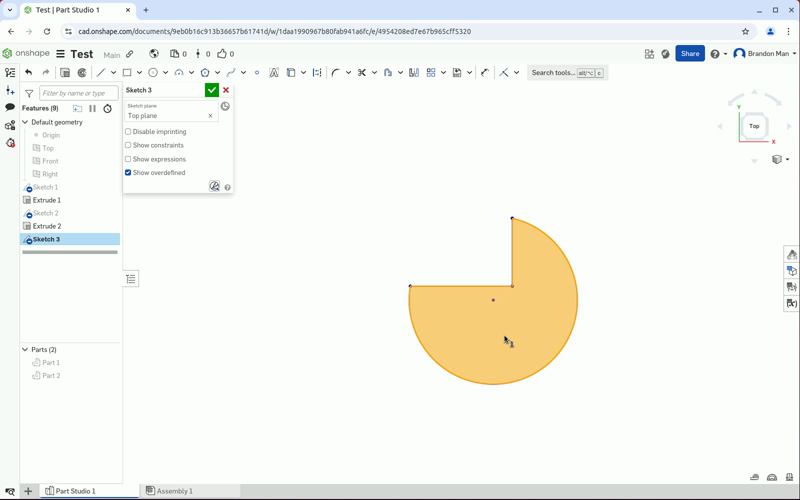
scroll(-6)
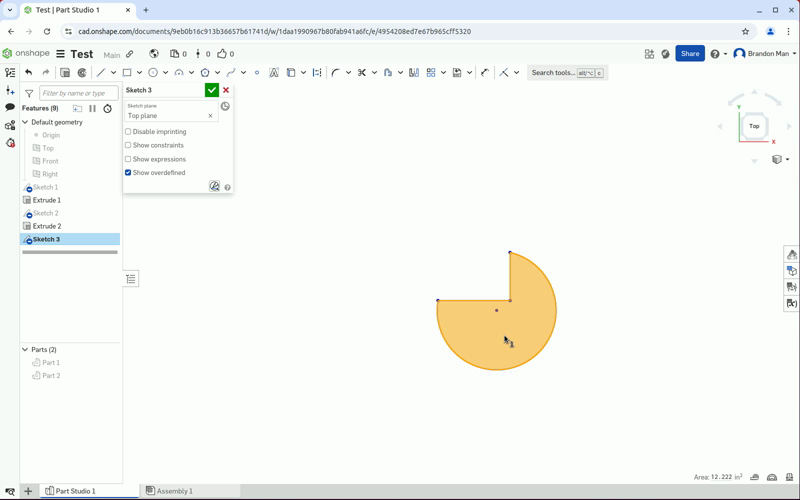
scroll(-6)
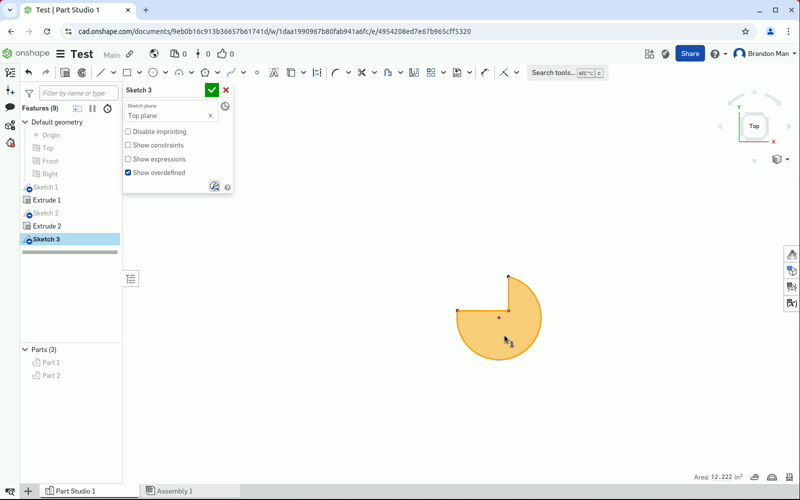
scroll(-6)
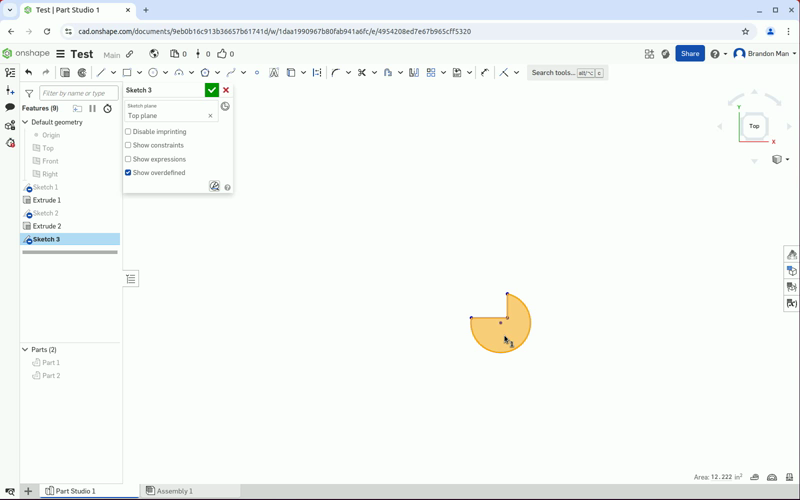
scroll(-6)
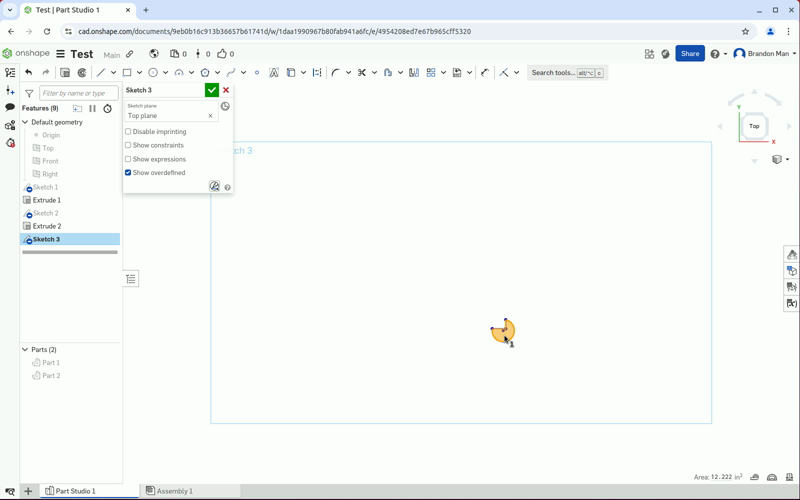
mouse_move(73, 352)
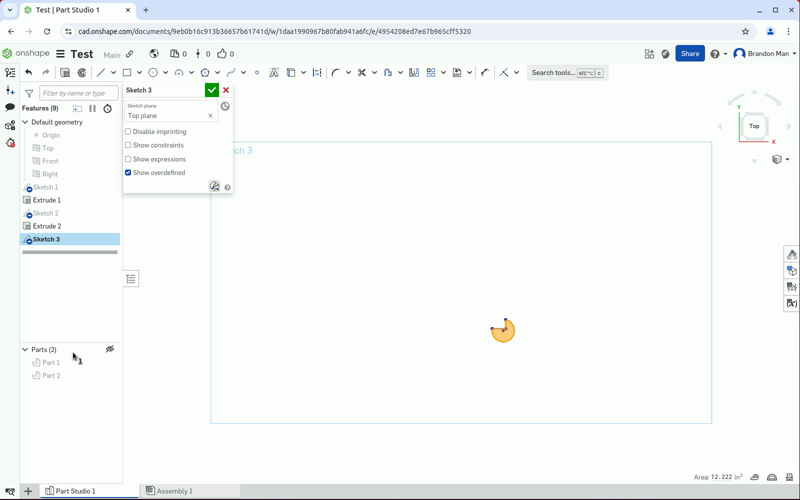
key(shift+y)
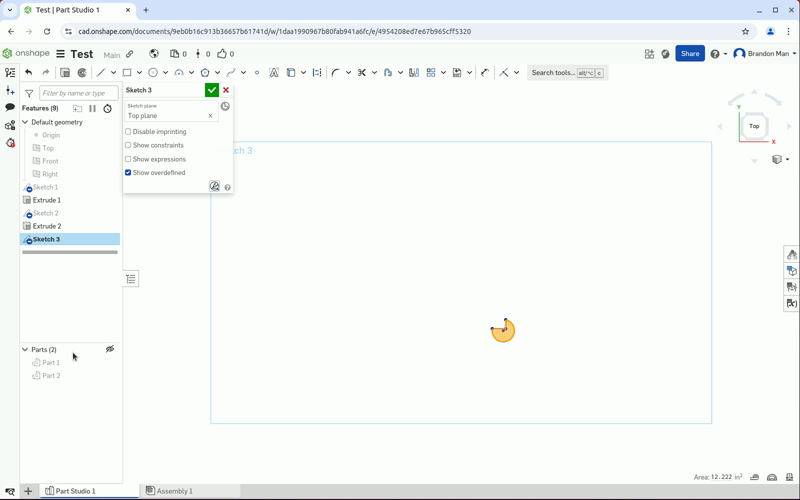
key(shift+e)
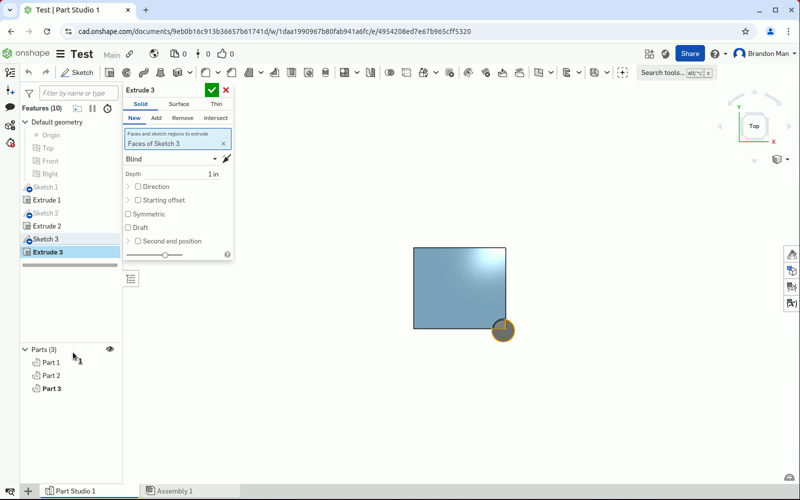
mouse_move(143, 106)
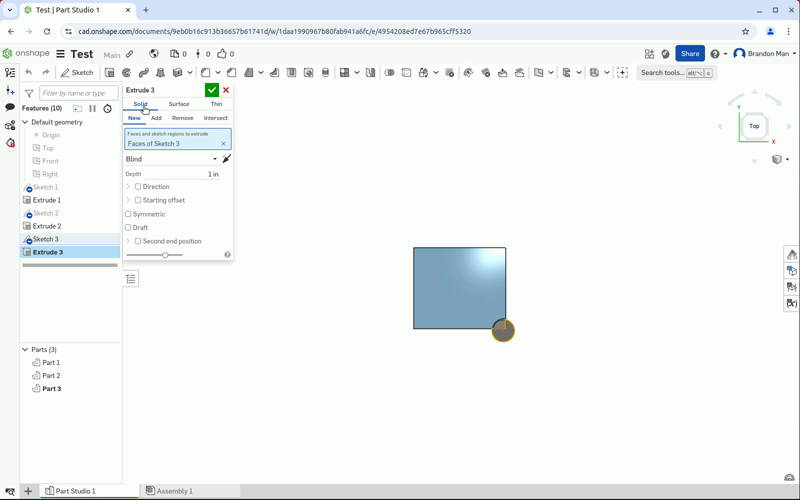
click(143, 106)
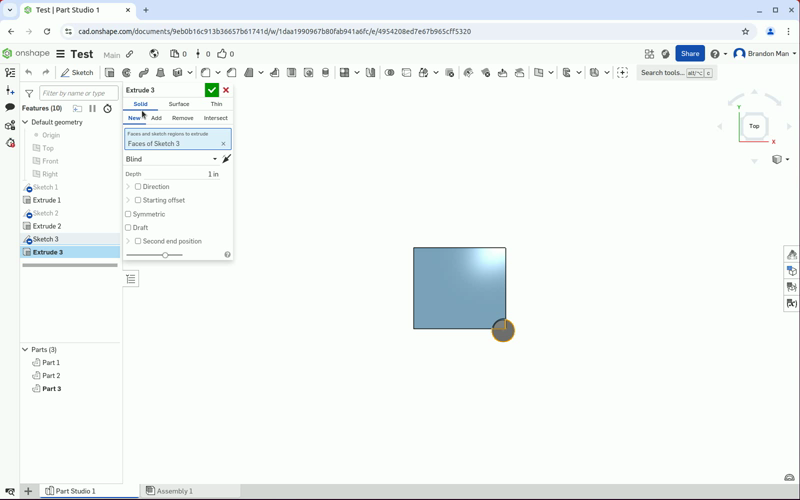
mouse_move(137, 120)
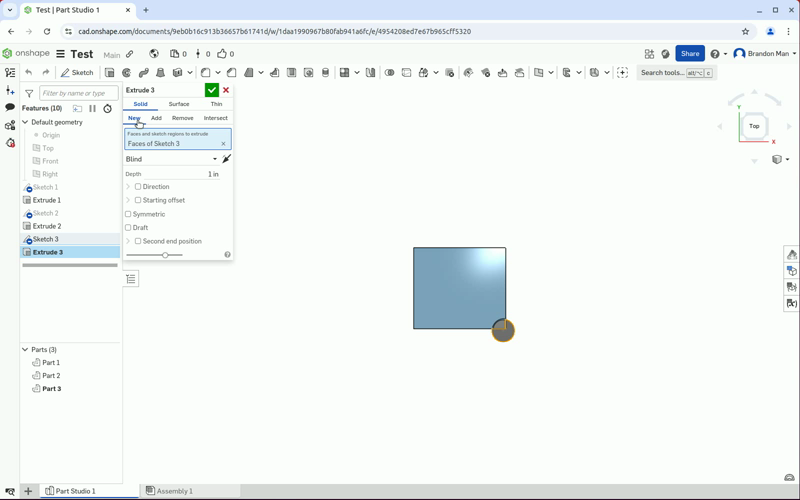
click(137, 120)
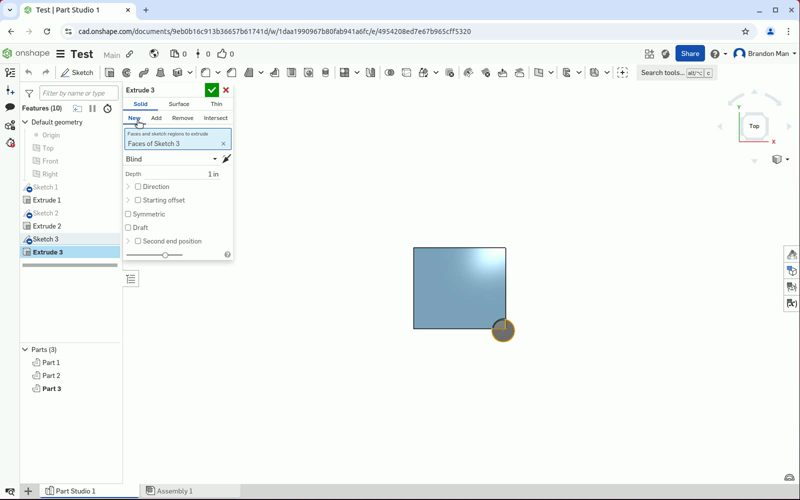
key(tab, 4)
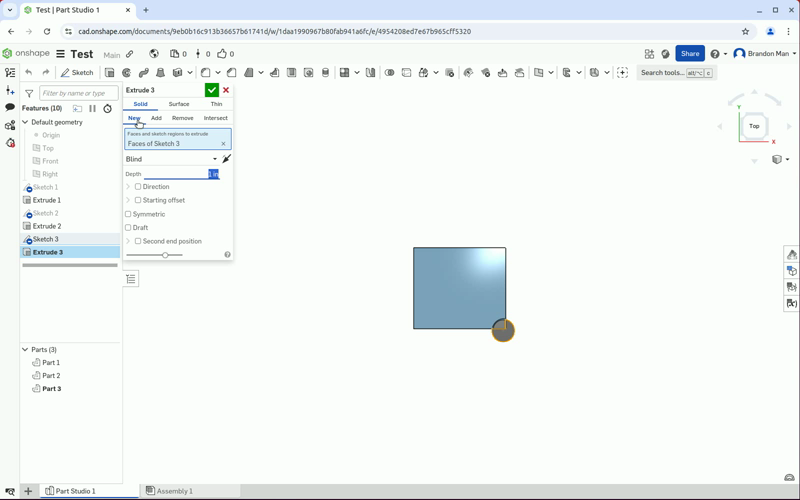
text(6.981)
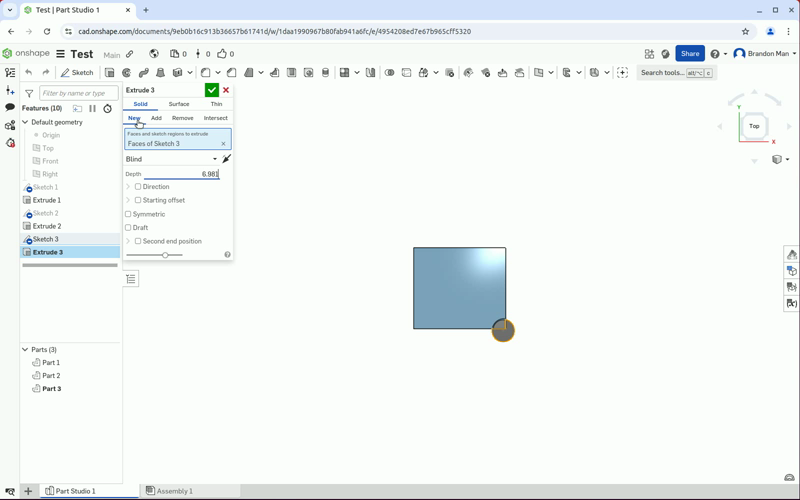
key(enter)
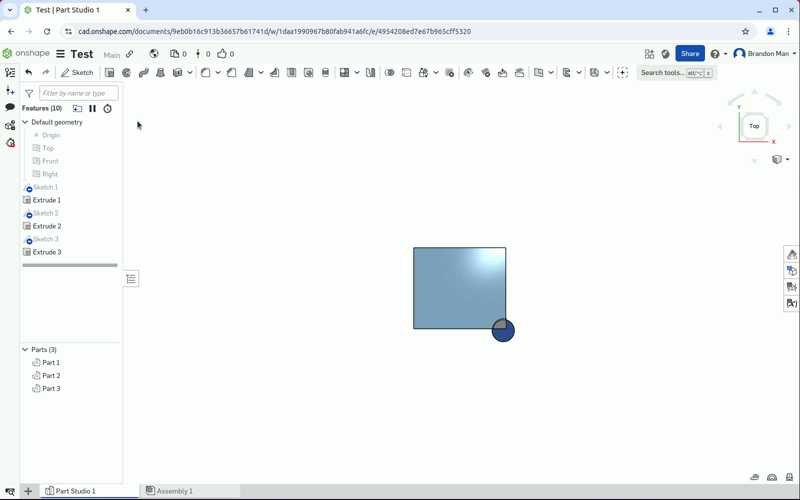
key(shift+h)
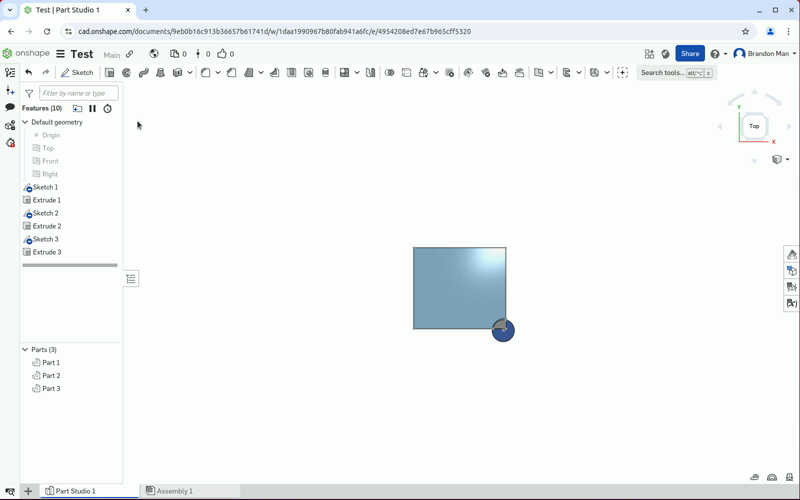
key(shift+h)
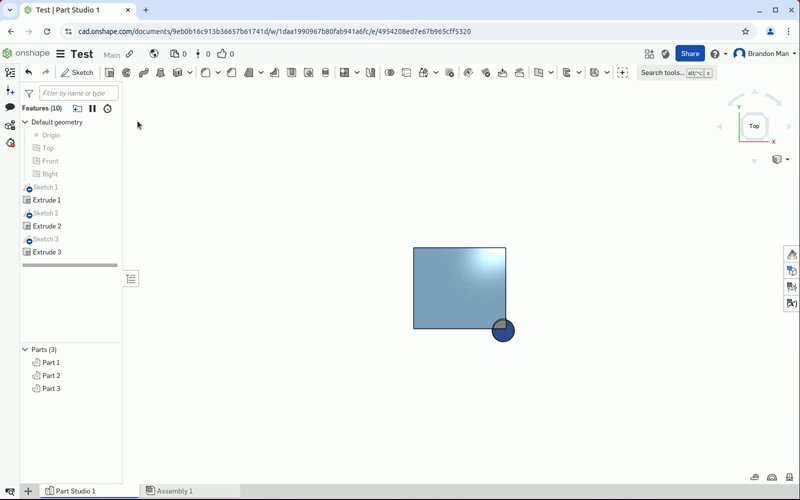
mouse_move(73, 189)
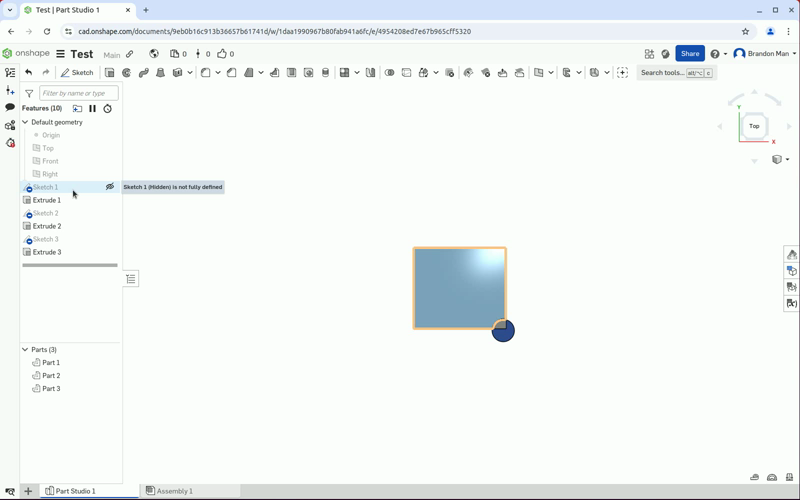
click(73, 189)
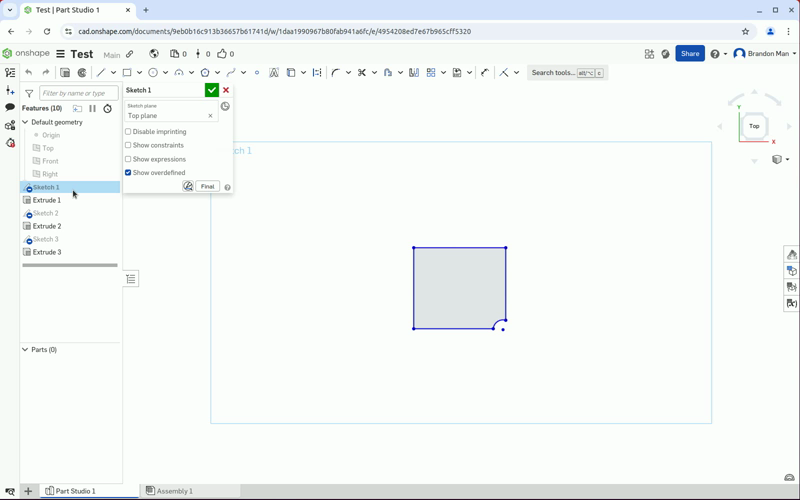
mouse_move(229, 92)
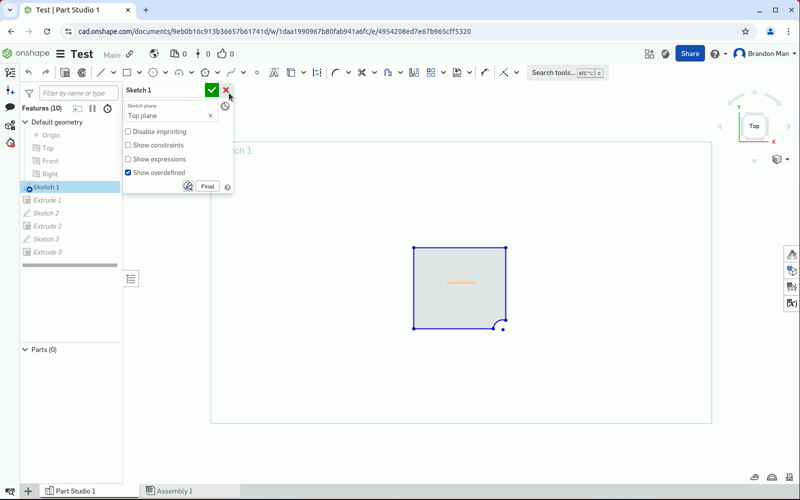
click(229, 92)
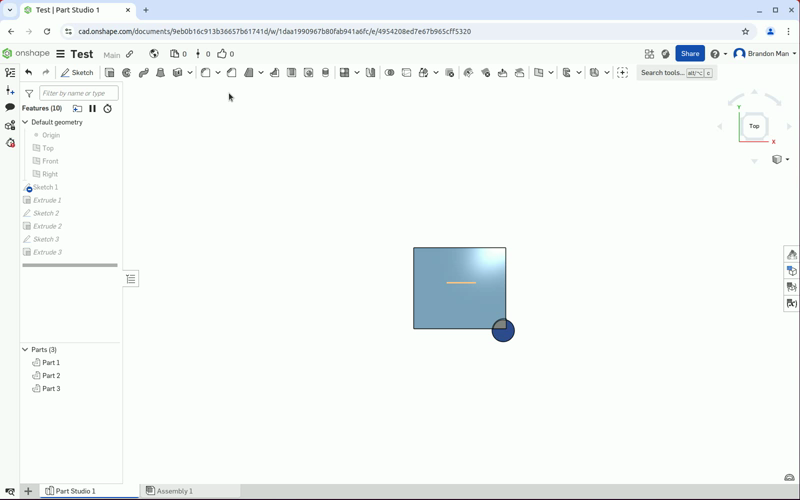
mouse_move(73, 352)
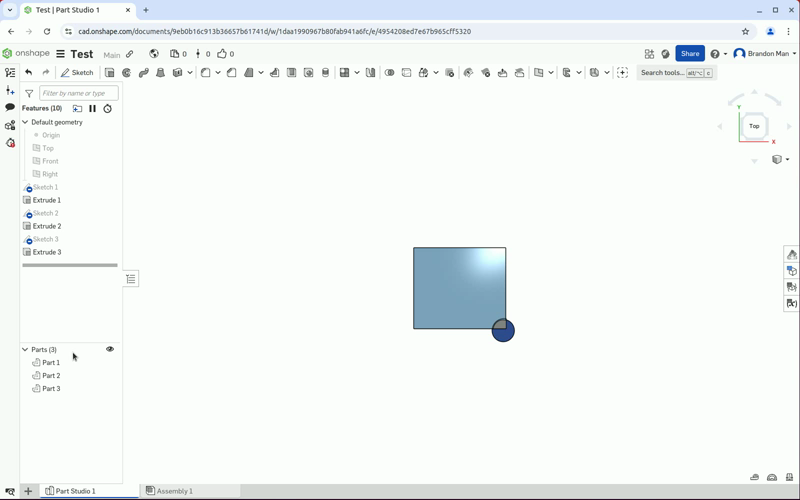
key(y)
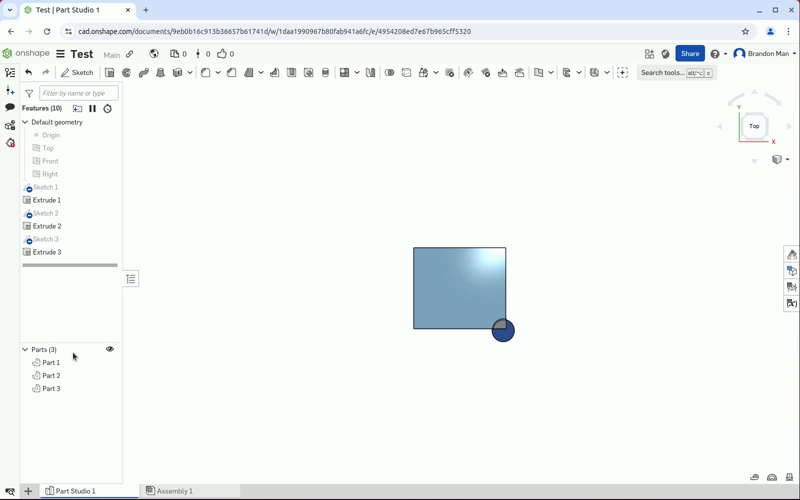
key(shift+p)
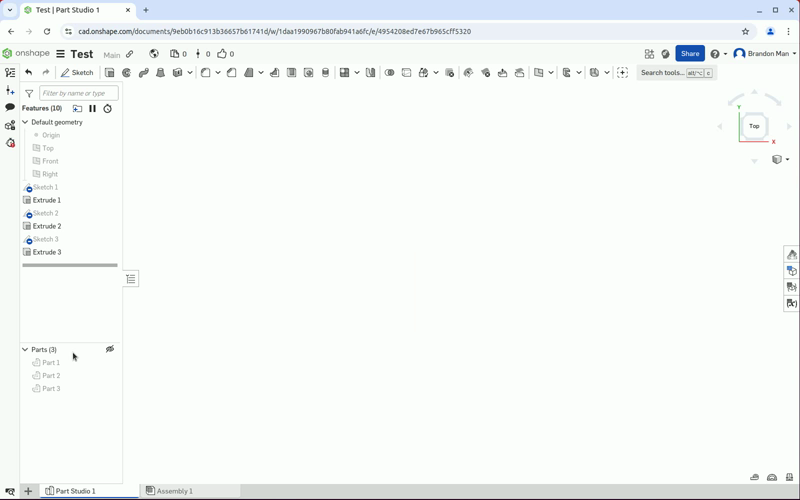
key(space)
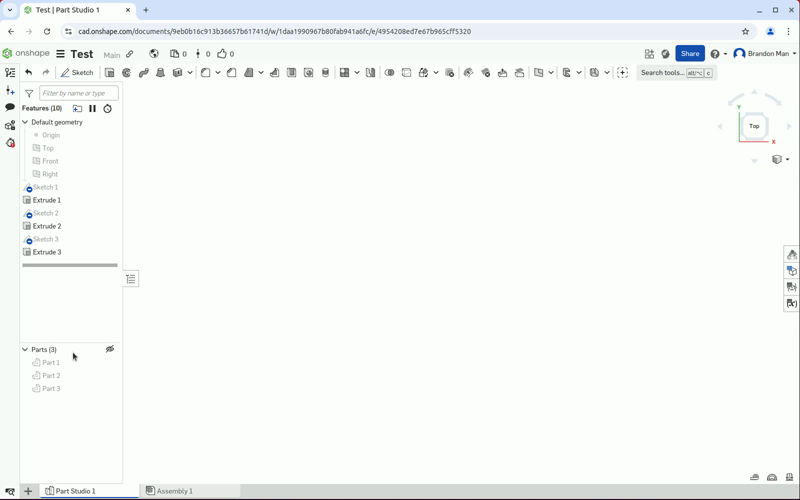
key_down(shift)
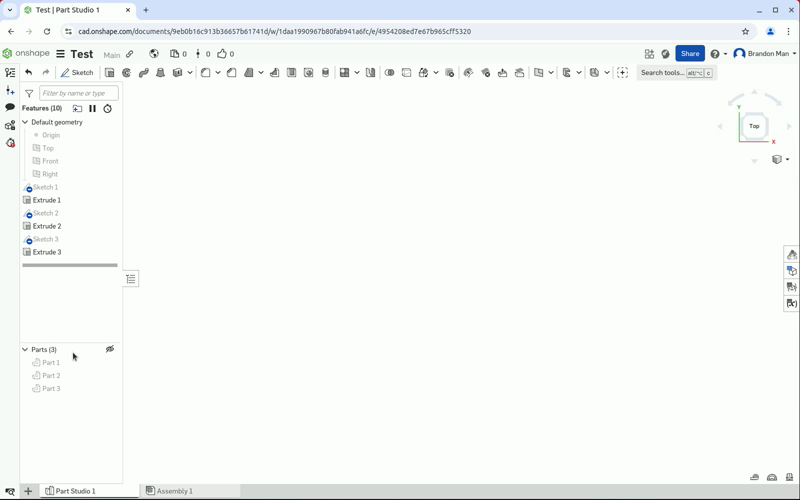
key(up)
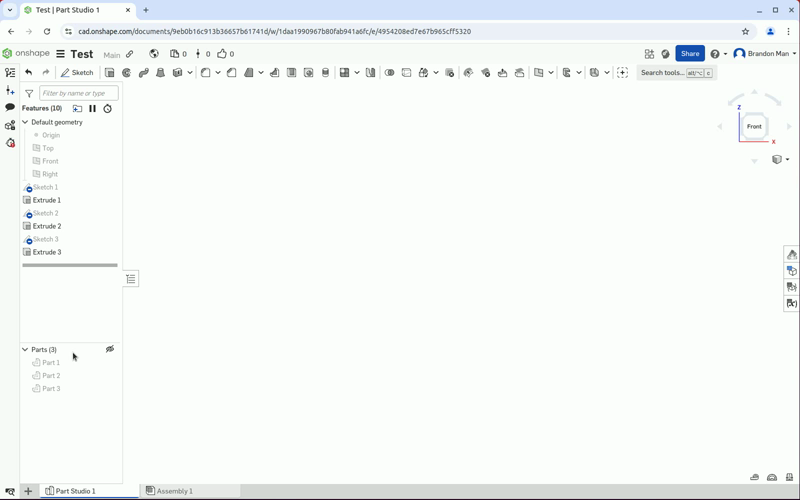
key_up(shift)
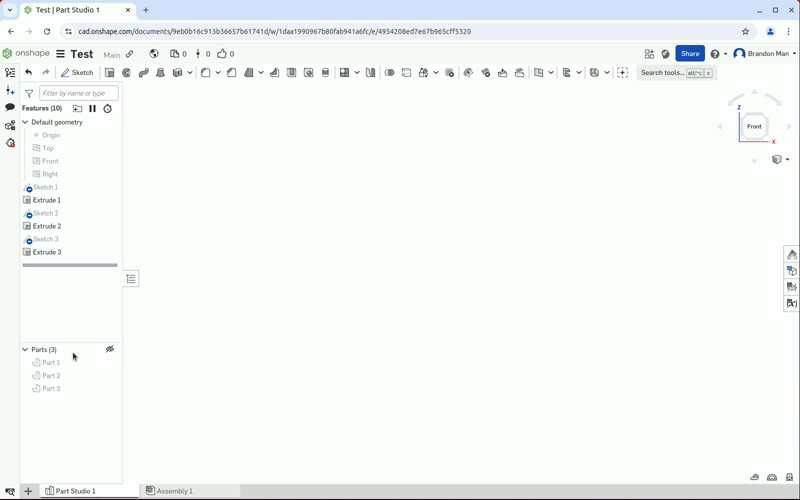
mouse_move(73, 352)
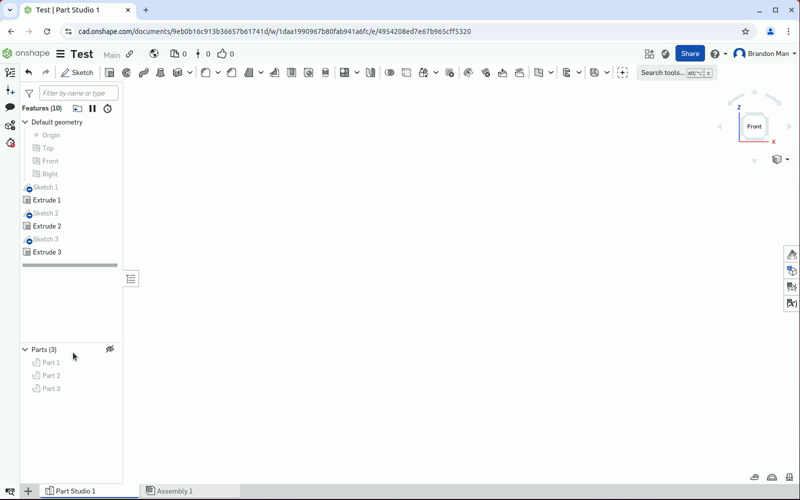
key(shift+y)
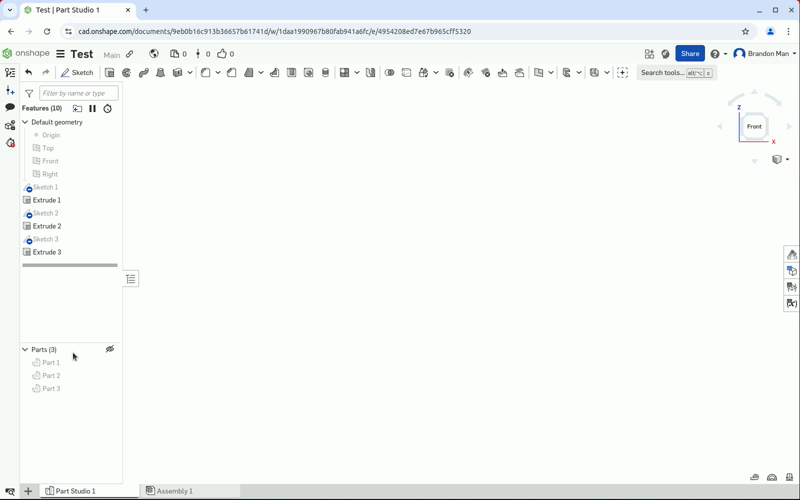
key(shift+s)
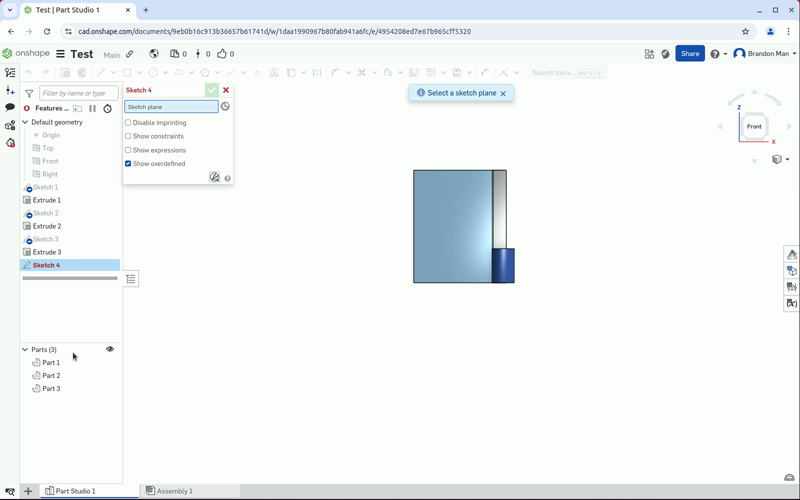
mouse_move(73, 163)
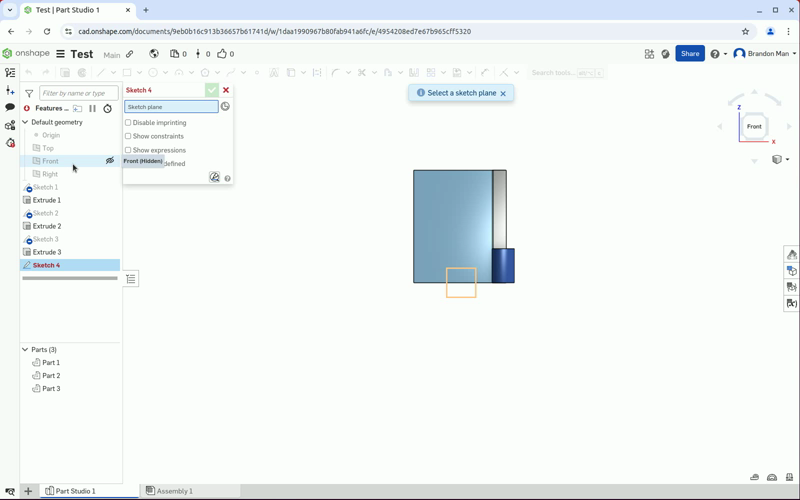
click(73, 163)
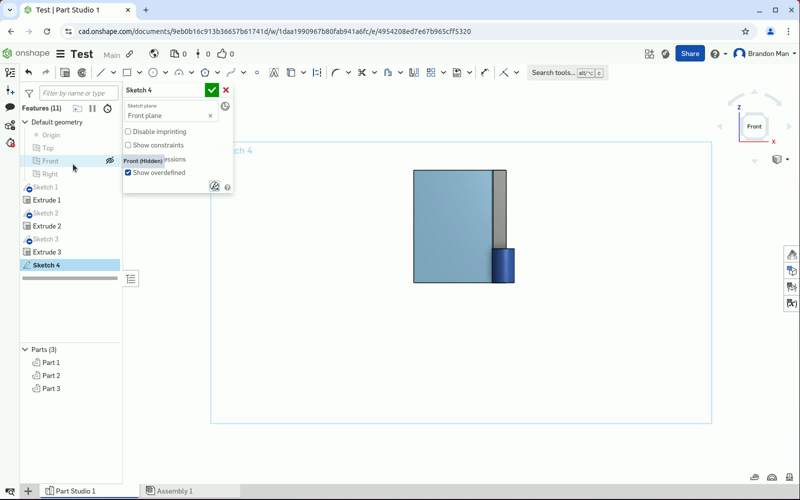
mouse_move(73, 352)
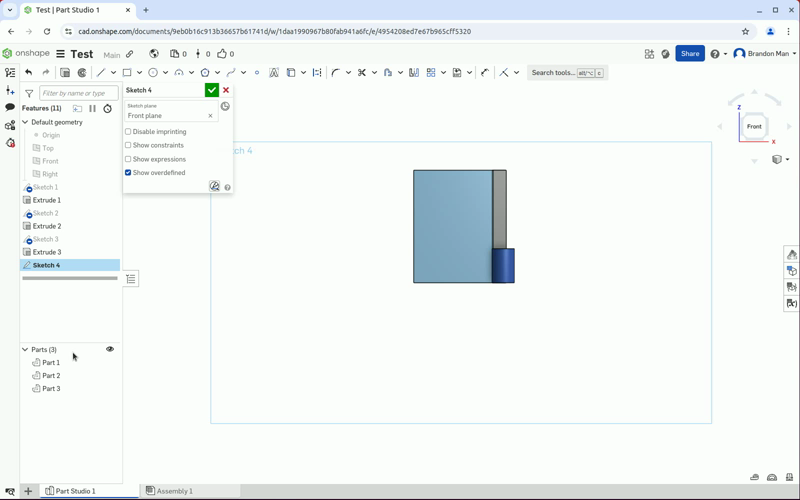
key(y)
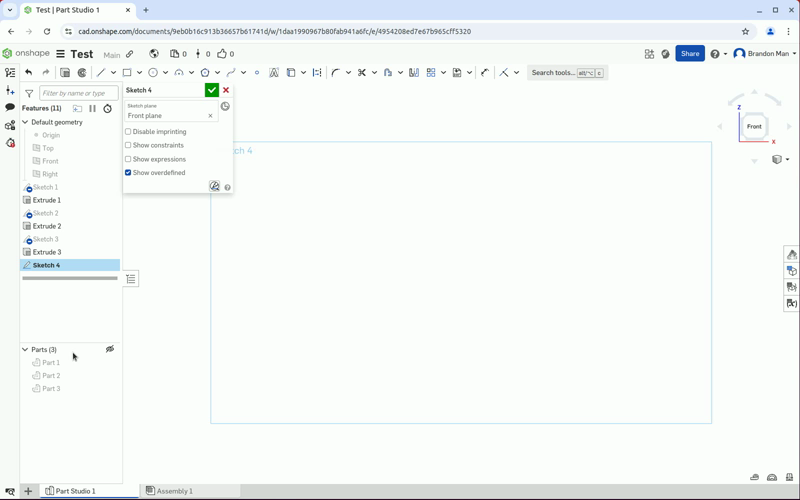
key(l)
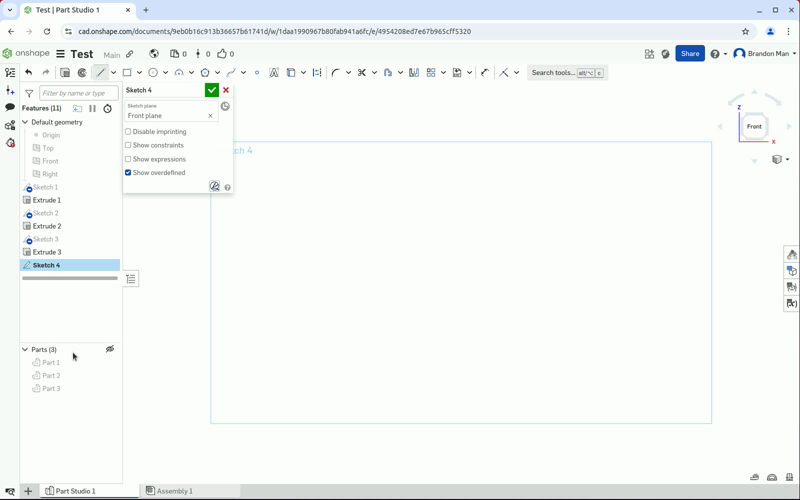
key_down(shift)
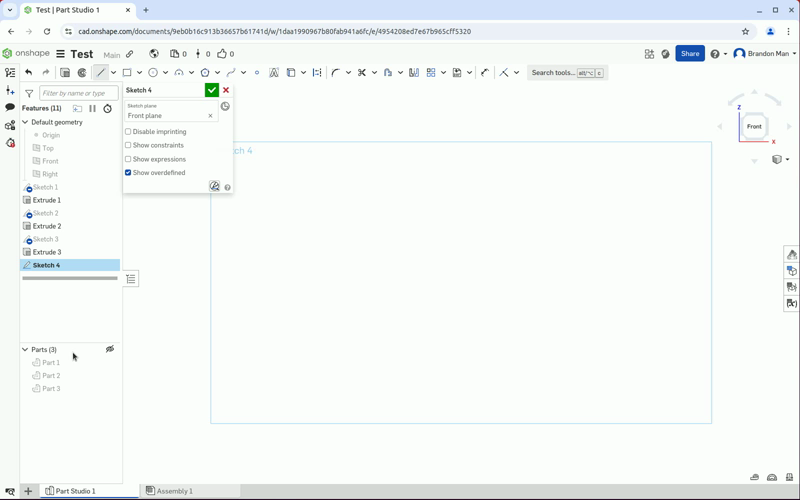
mouse_move(409, 272)
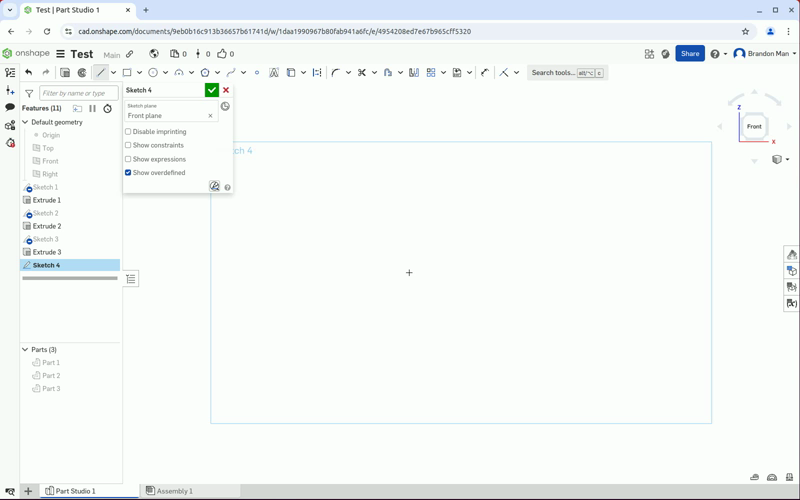
click(409, 272)
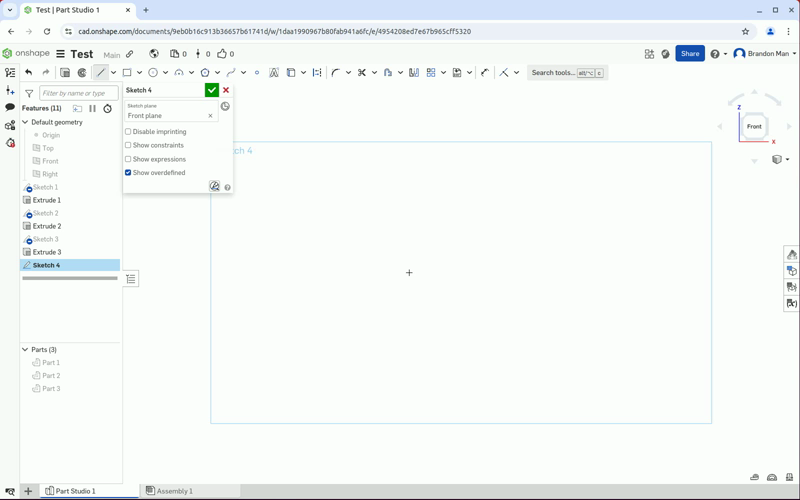
key_up(shift)
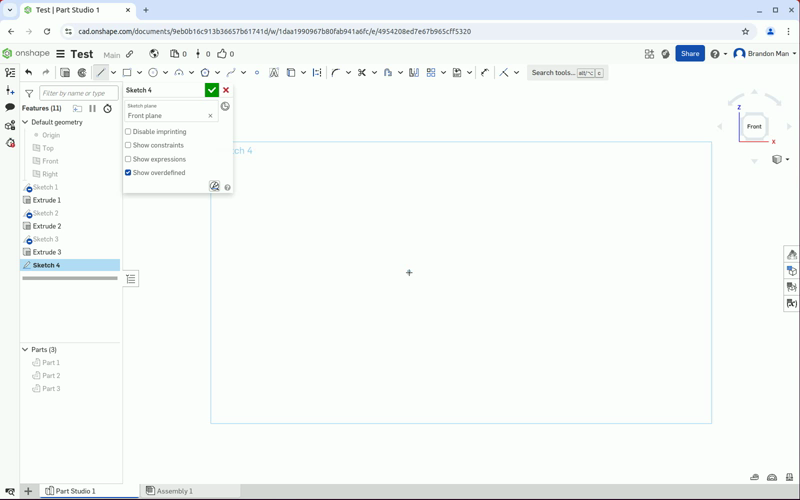
key_down(shift)
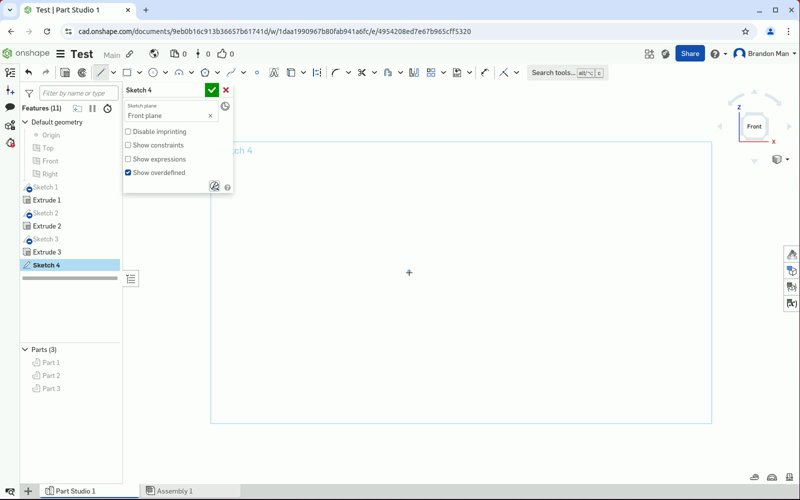
mouse_move(439, 272)
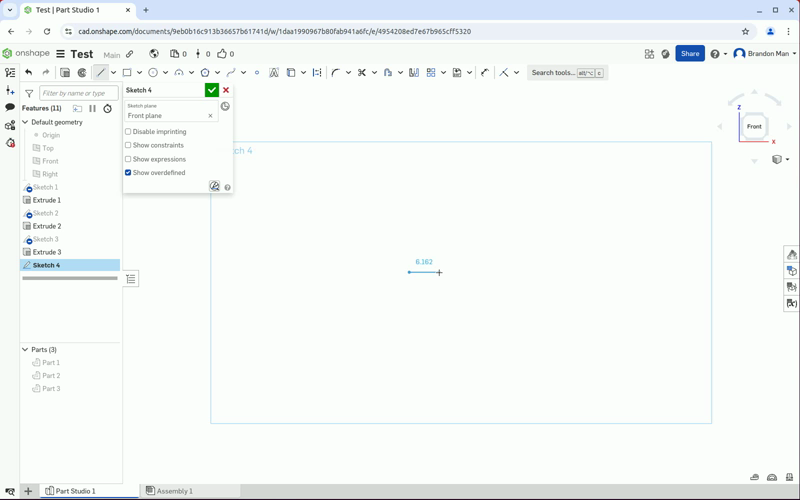
mouse_move(410, 273)
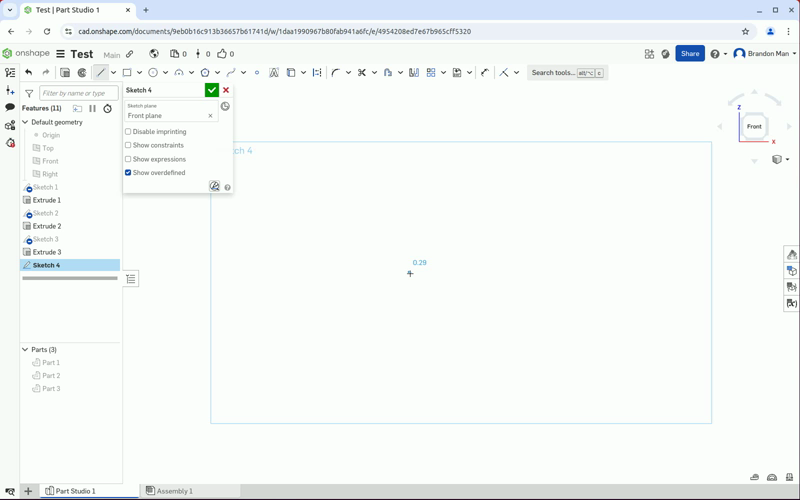
scroll(6)
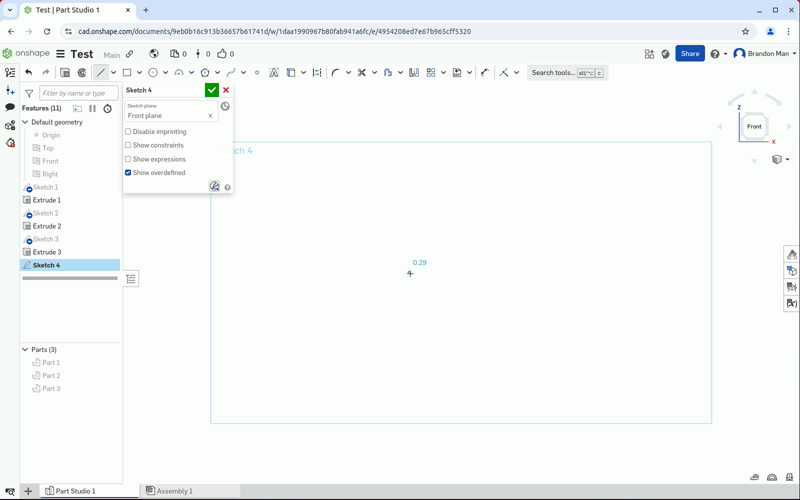
scroll(6)
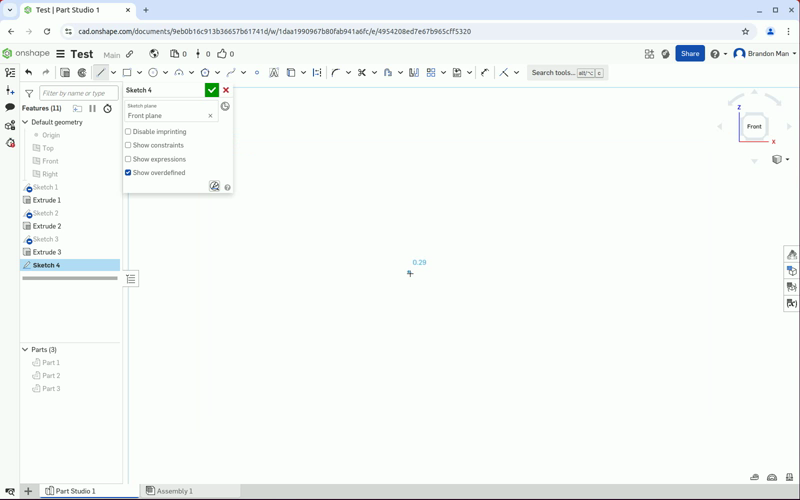
scroll(6)
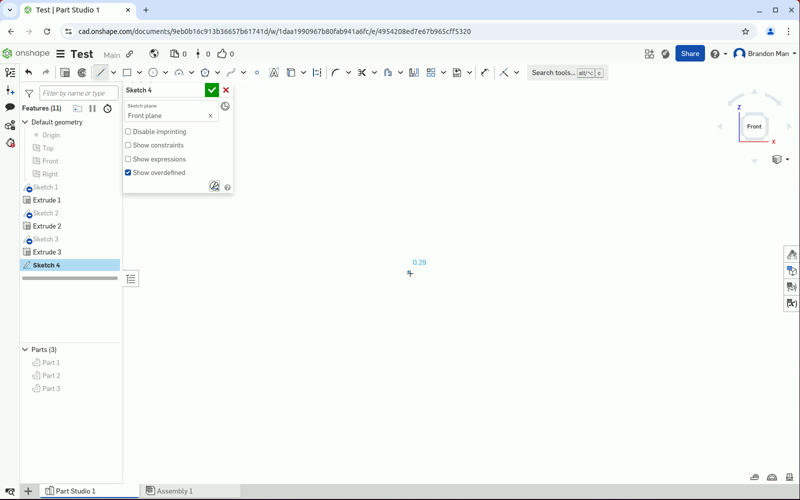
scroll(6)
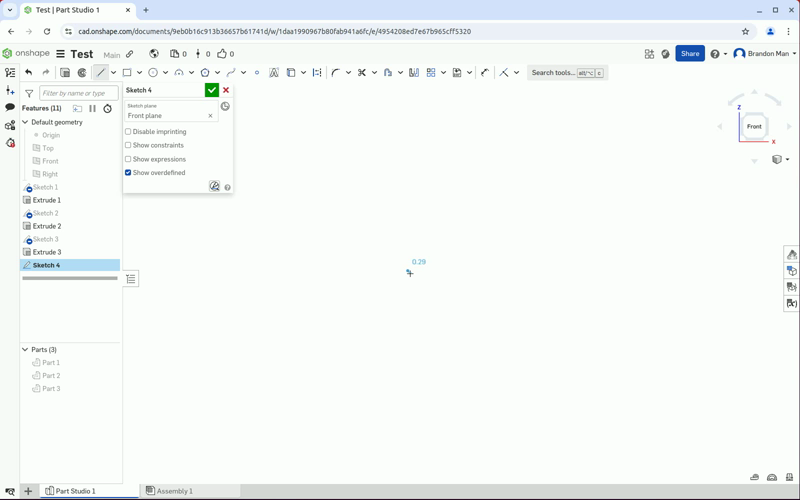
scroll(6)
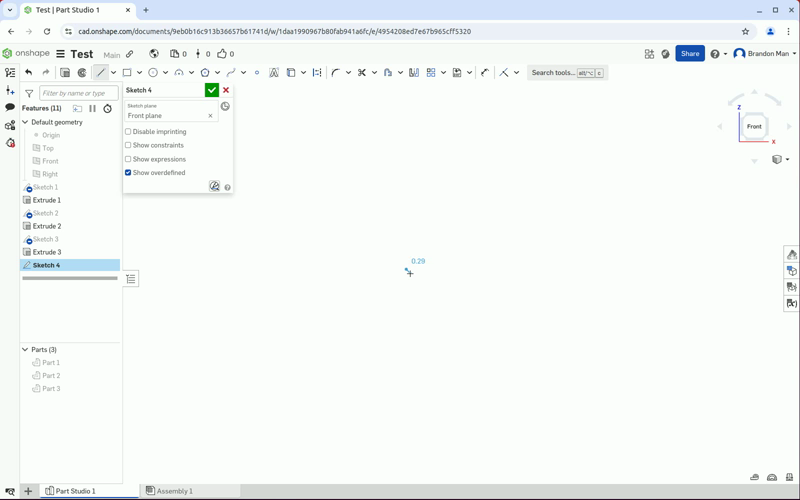
scroll(6)
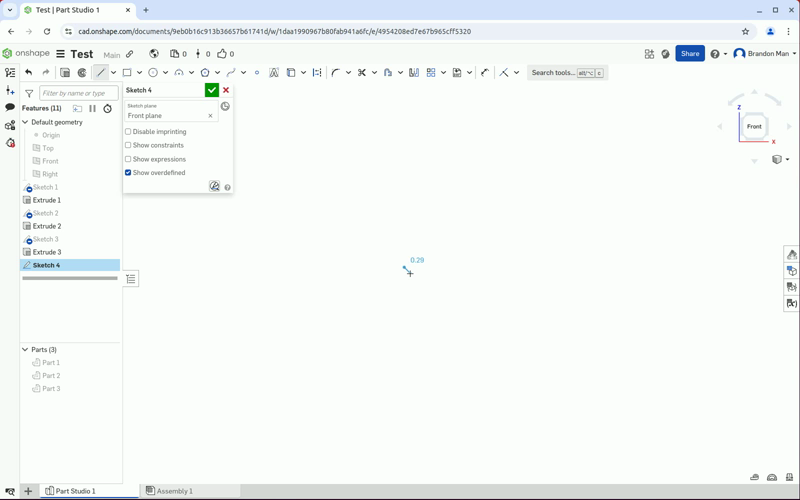
scroll(6)
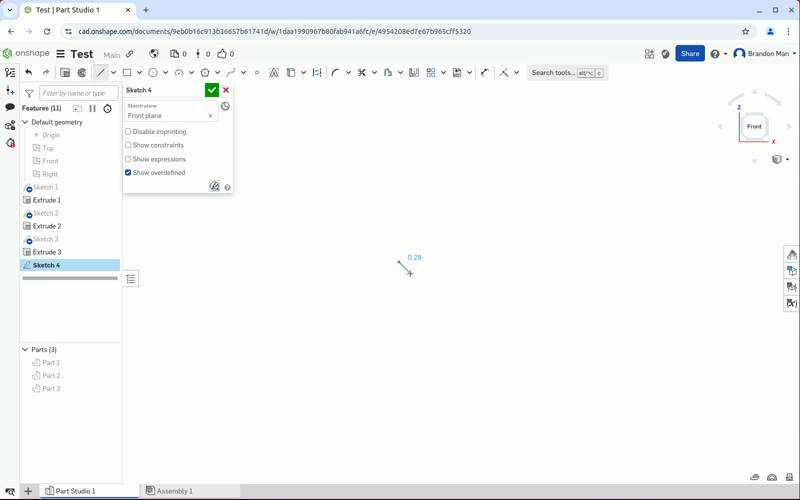
click(410, 273)
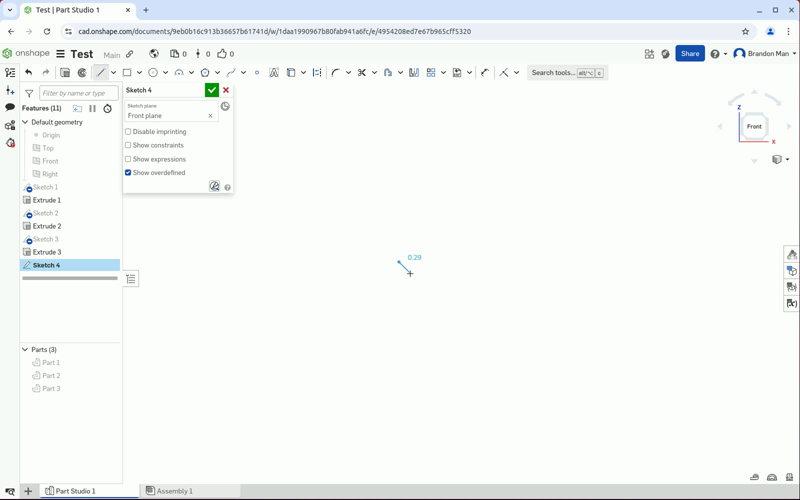
scroll(-6)
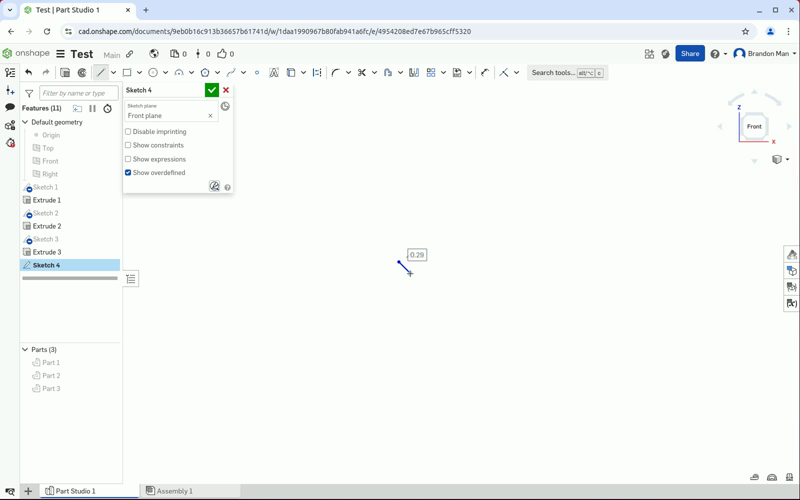
scroll(-6)
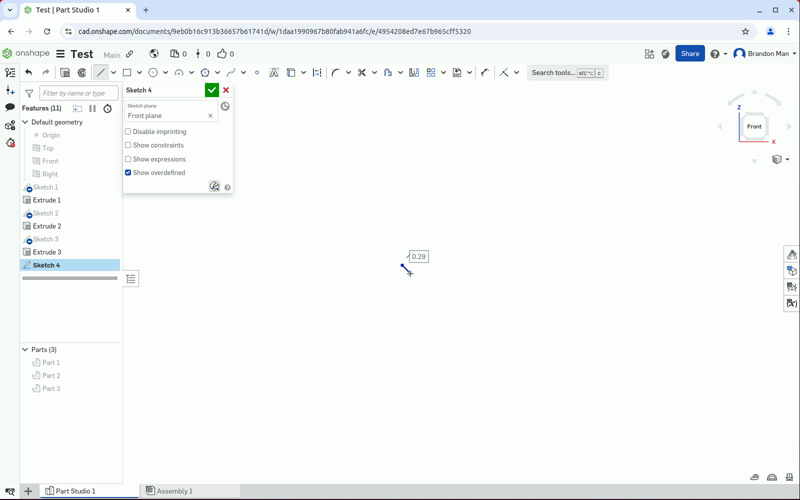
scroll(-6)
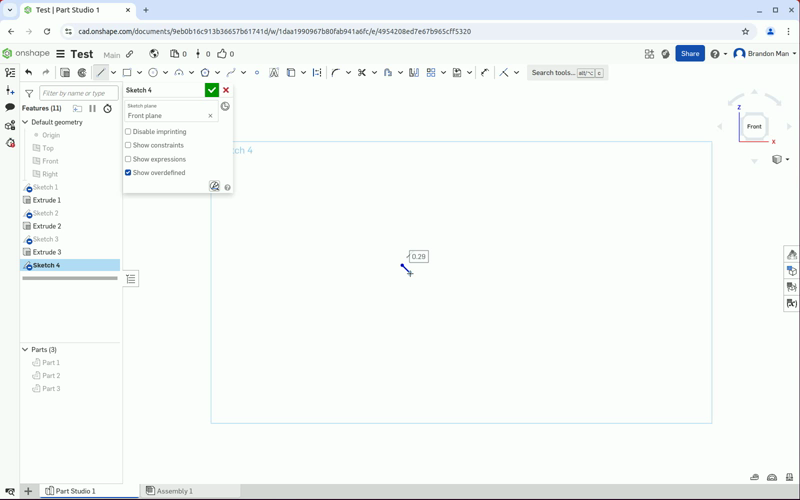
scroll(-6)
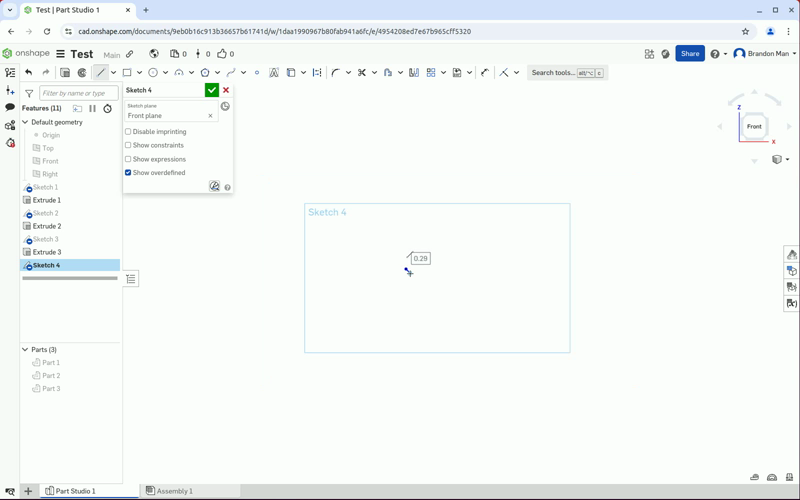
scroll(-6)
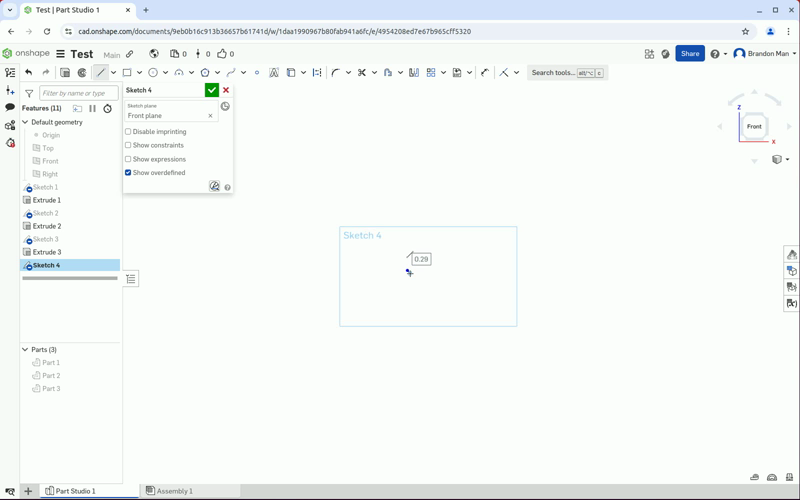
scroll(-6)
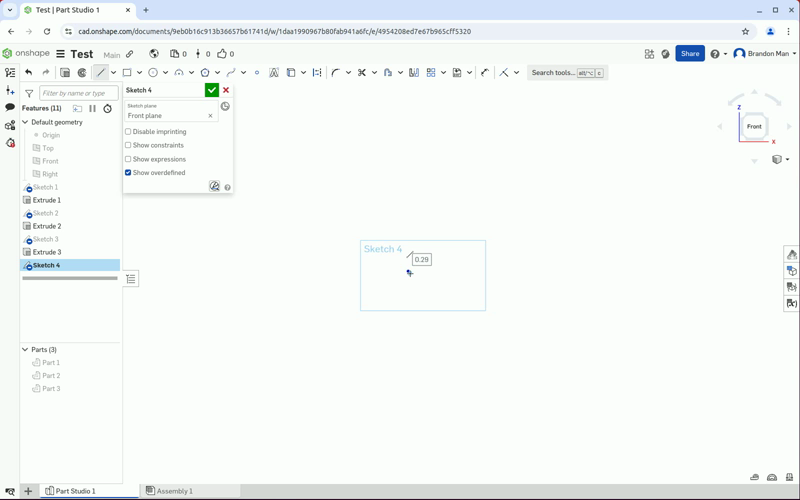
scroll(-6)
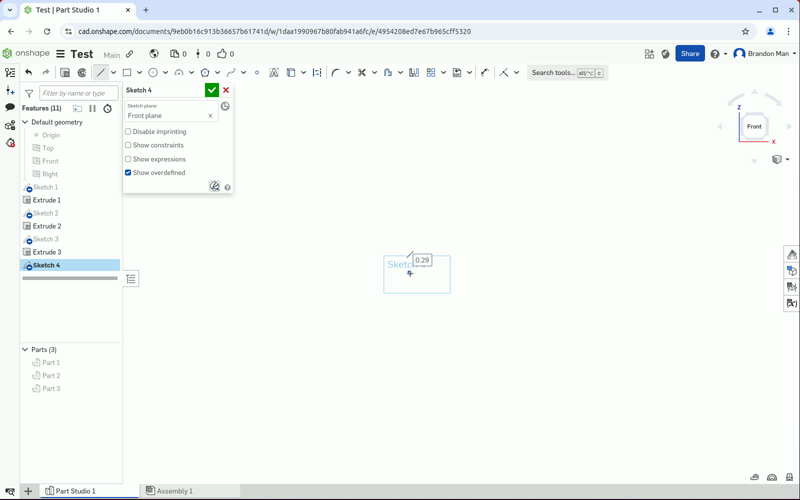
key_up(shift)
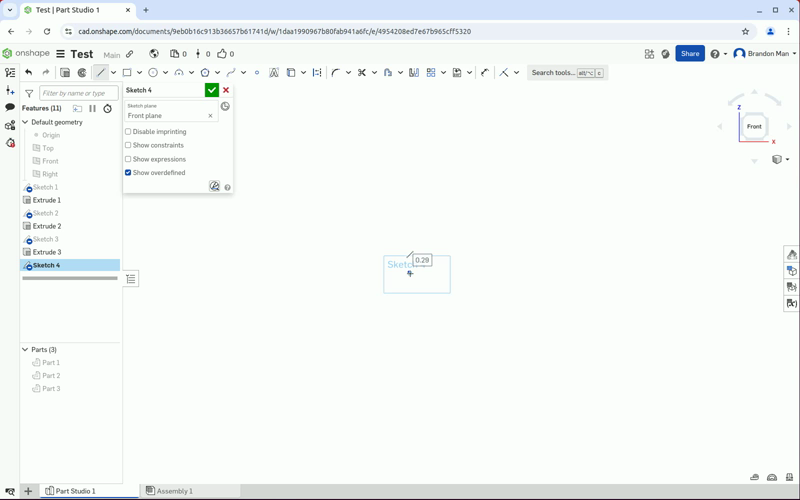
key_down(shift)
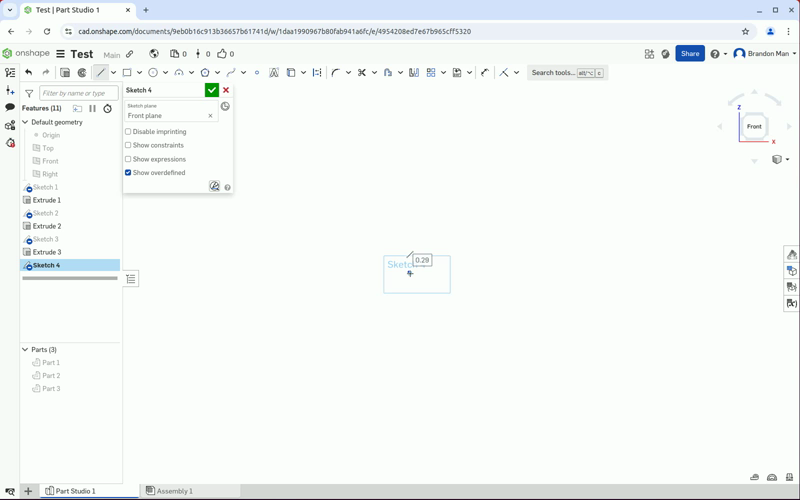
mouse_move(440, 273)
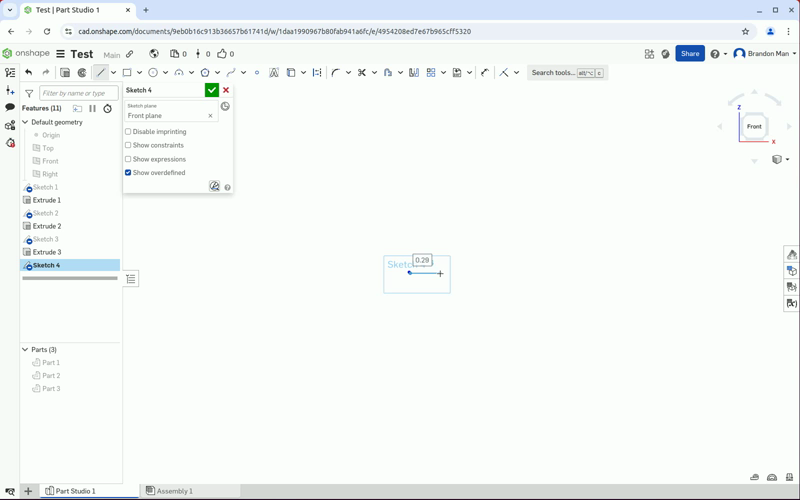
mouse_move(416, 267)
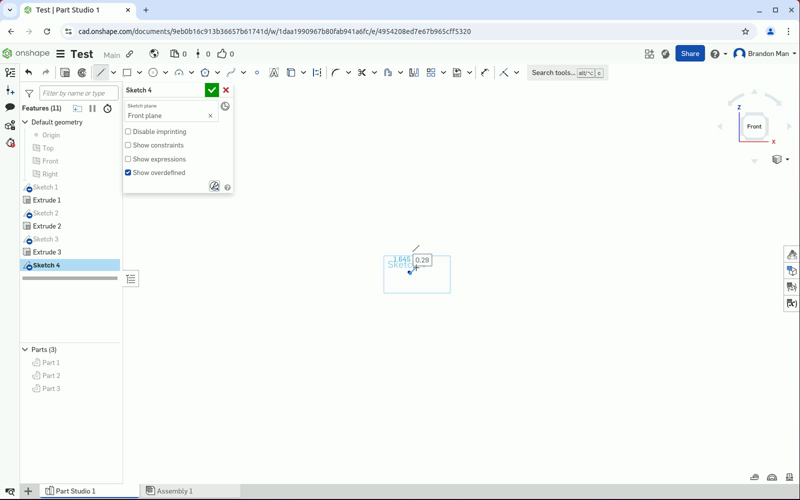
click(416, 267)
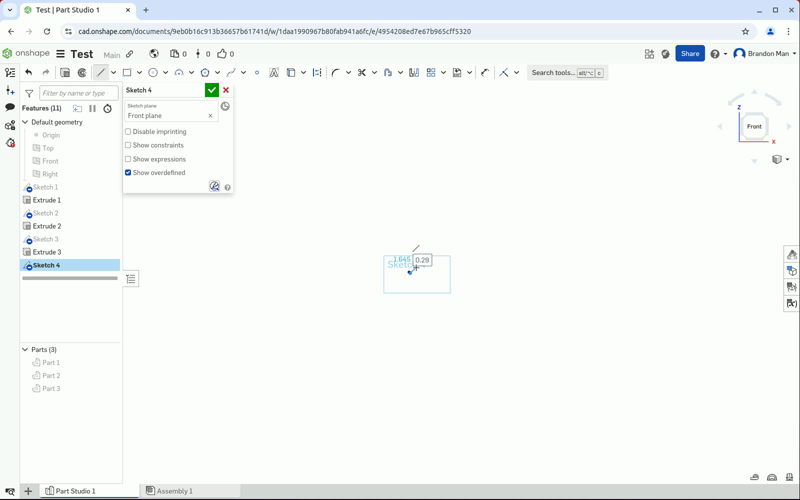
key_up(shift)
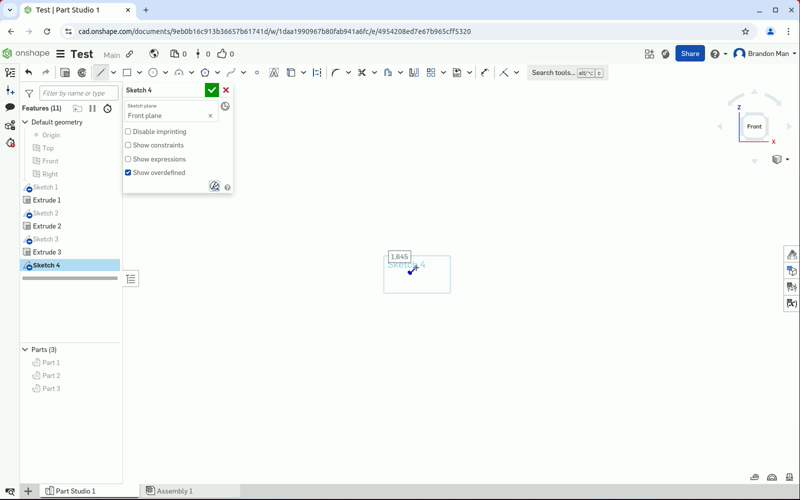
key_down(shift)
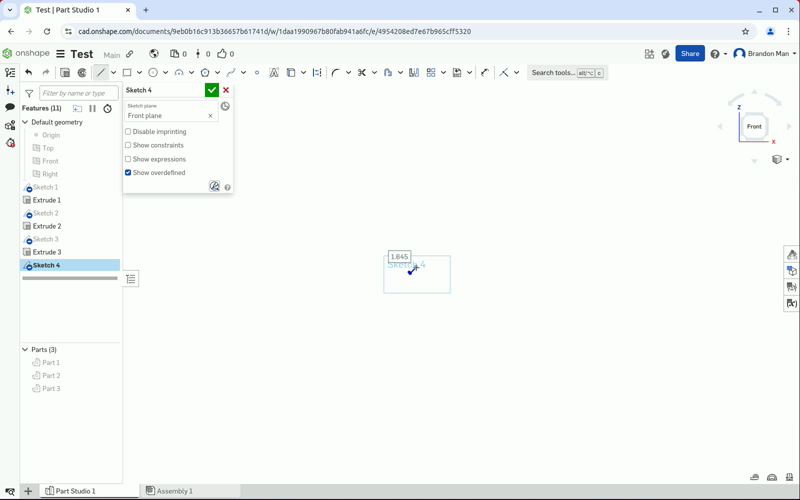
mouse_move(446, 267)
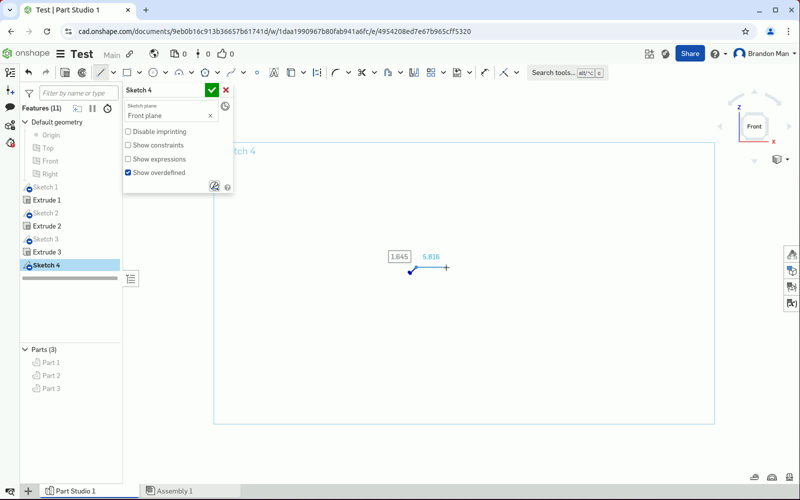
mouse_move(415, 266)
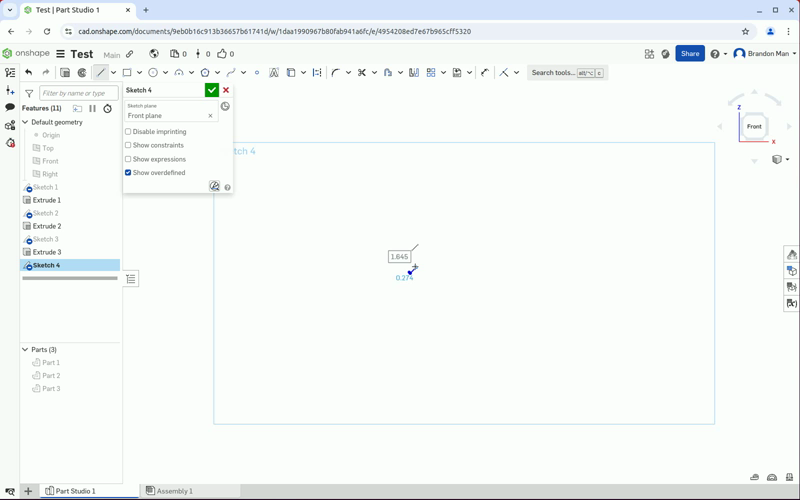
scroll(6)
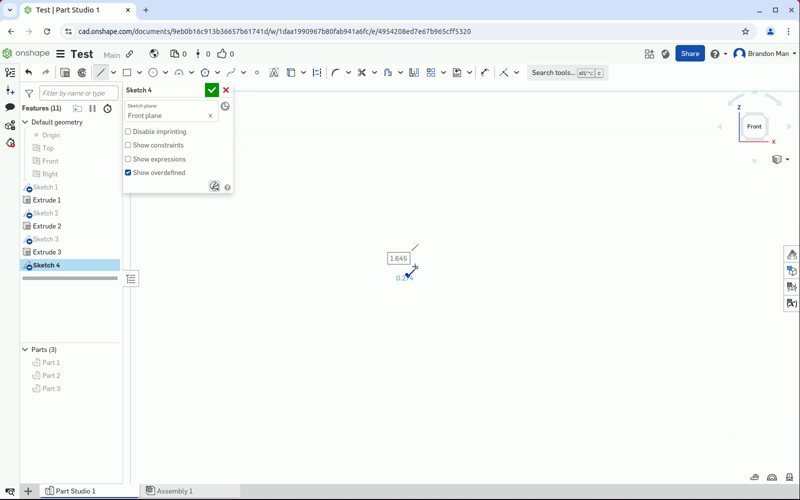
scroll(6)
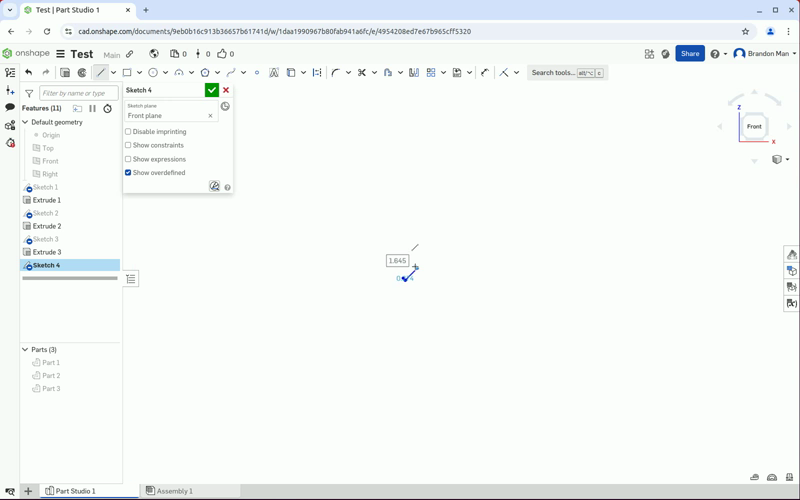
scroll(6)
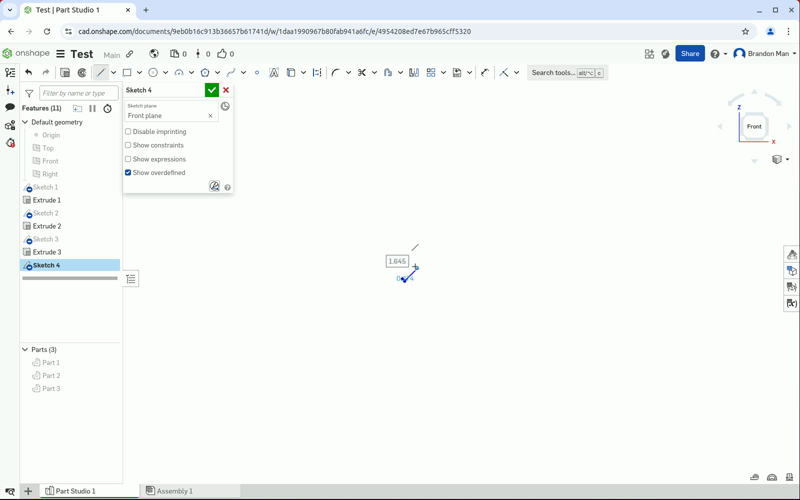
scroll(6)
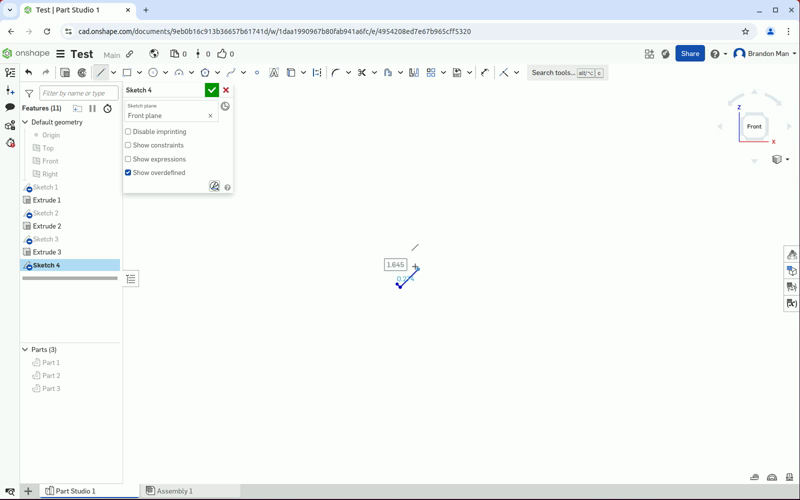
scroll(6)
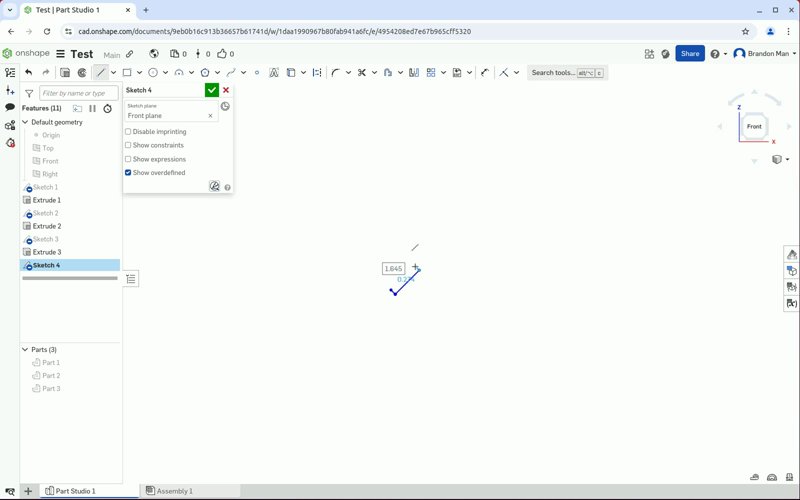
scroll(6)
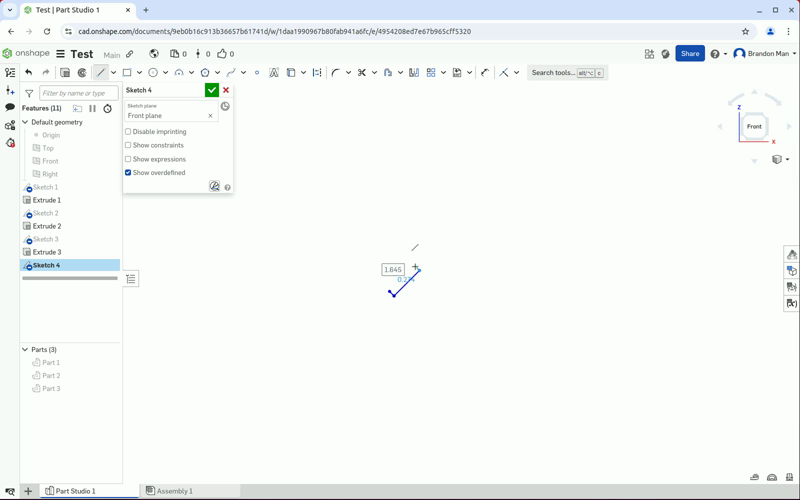
scroll(6)
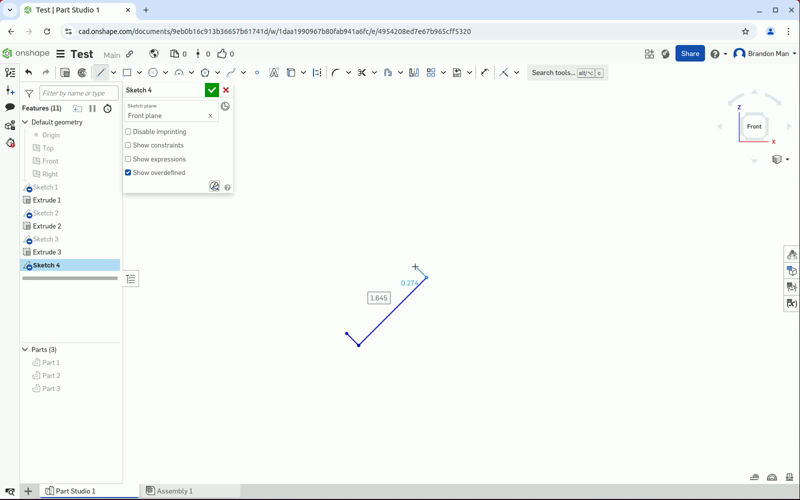
click(415, 266)
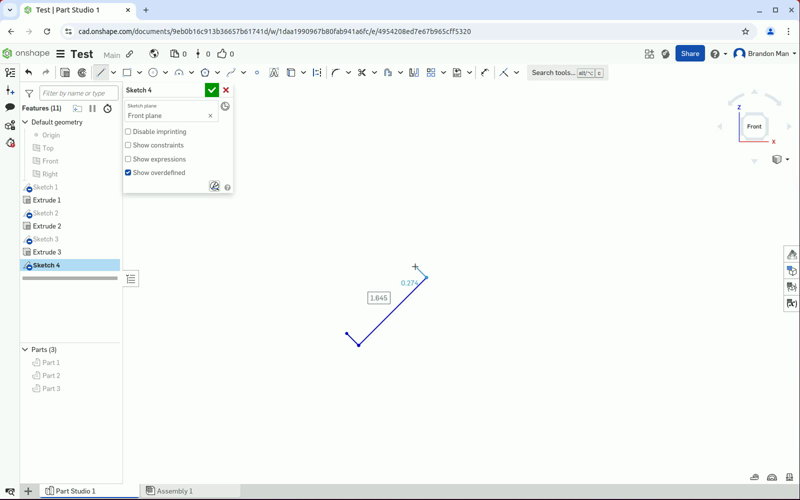
scroll(-6)
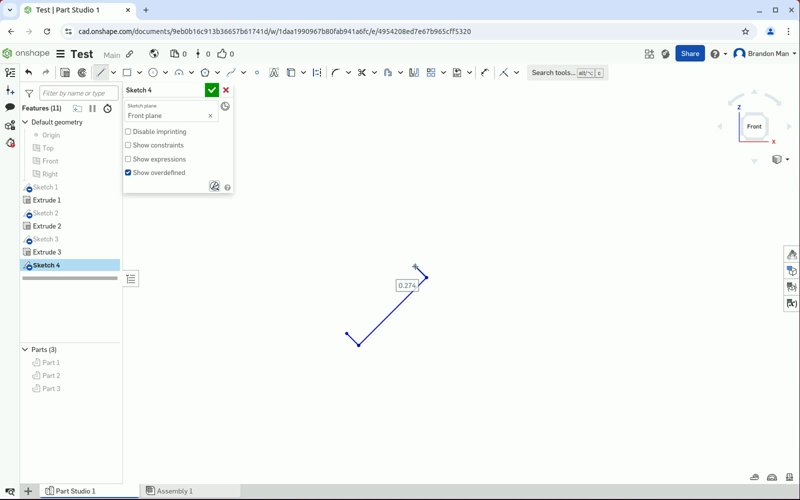
scroll(-6)
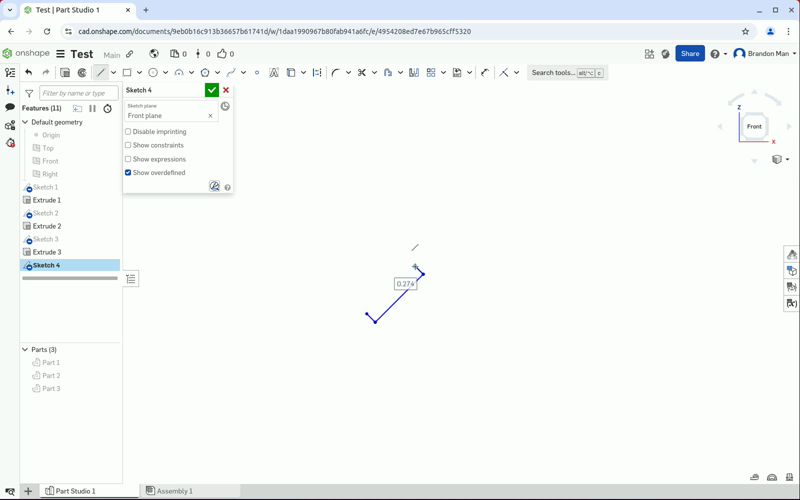
scroll(-6)
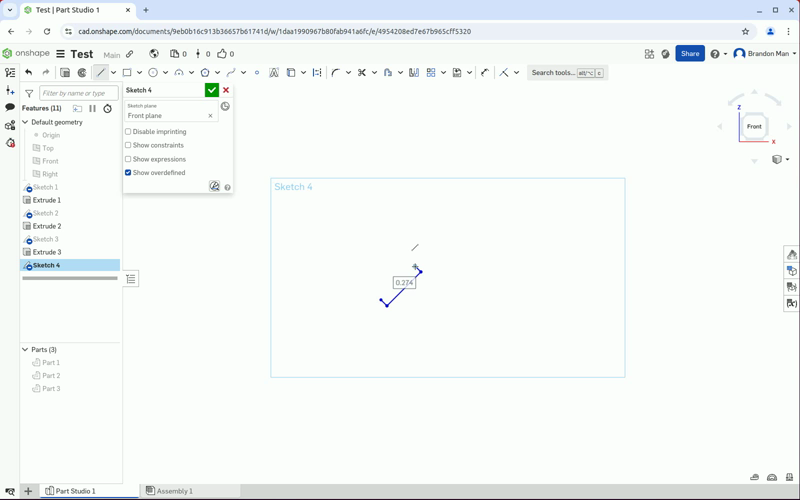
scroll(-6)
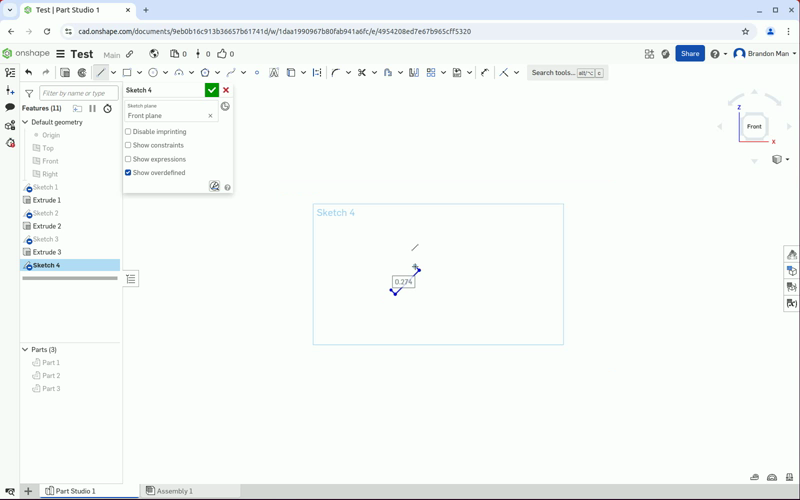
scroll(-6)
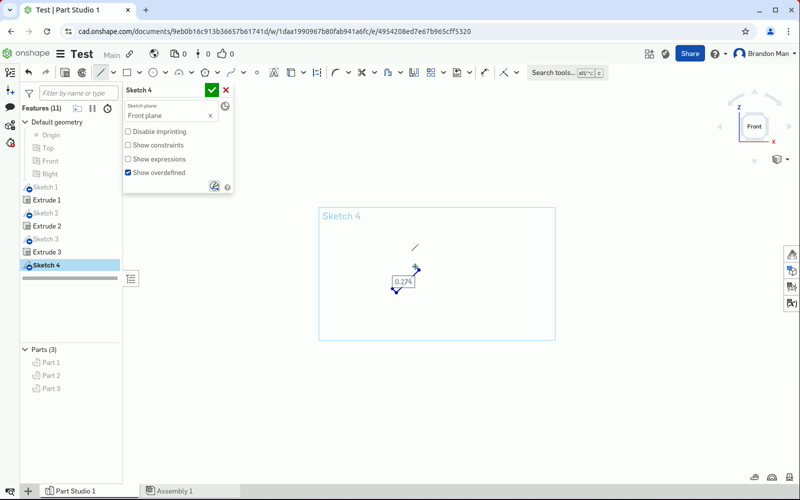
scroll(-6)
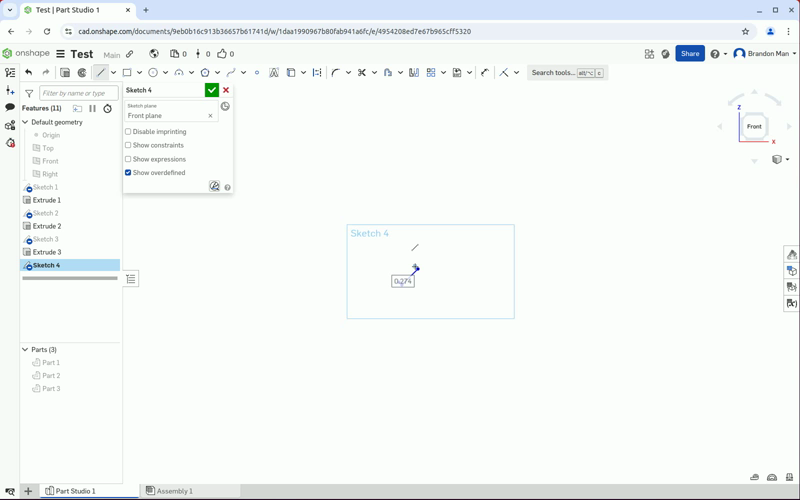
scroll(-6)
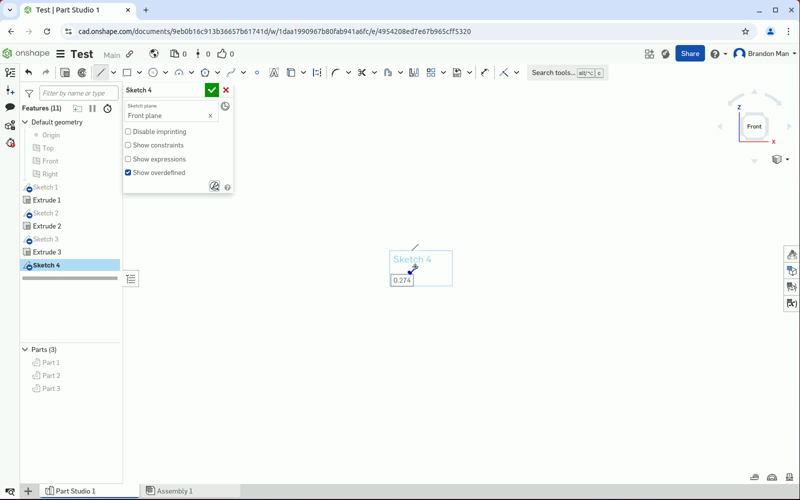
key_up(shift)
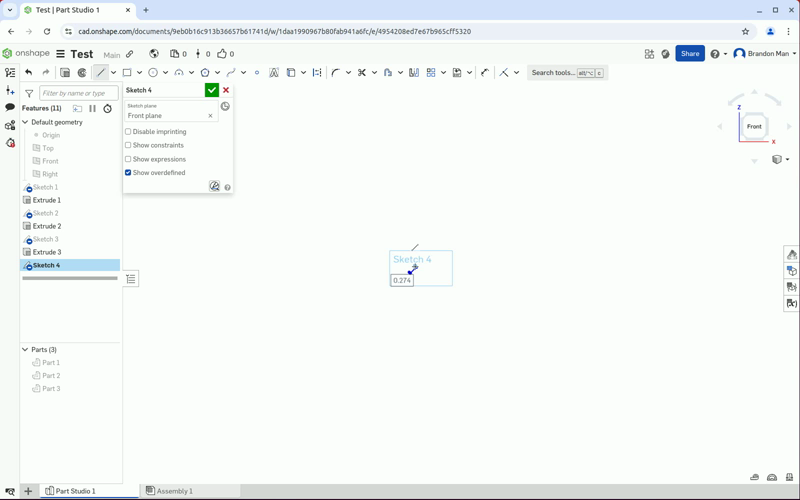
mouse_move(445, 266)
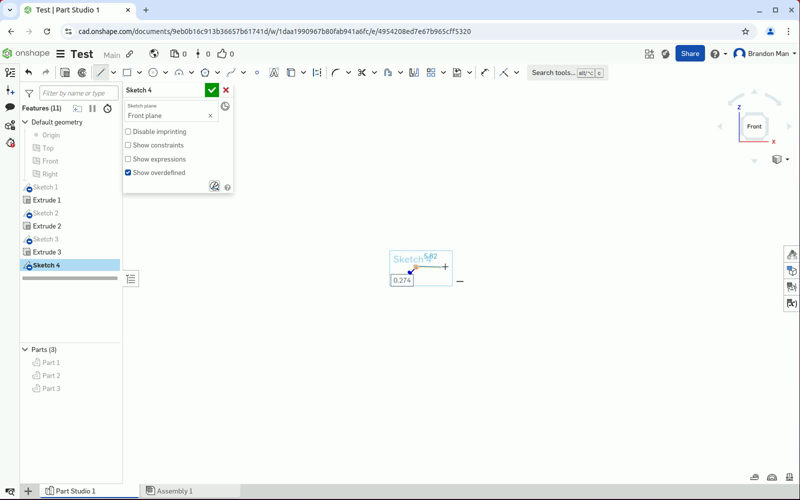
key_down(shift)
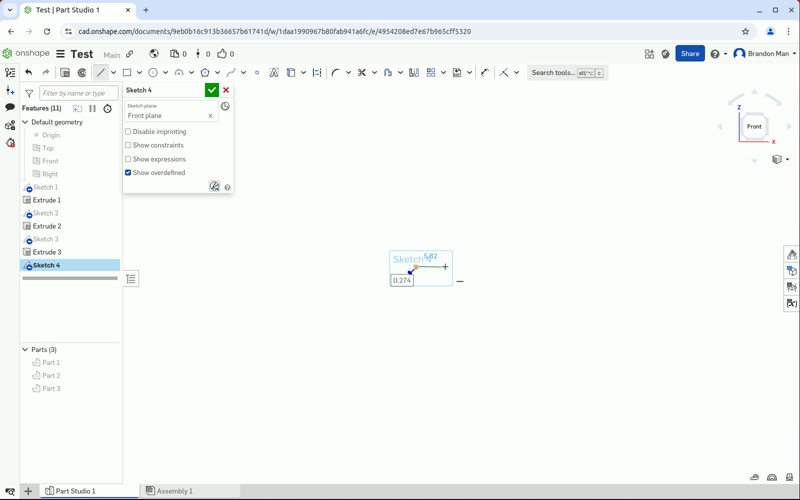
mouse_move(409, 272)
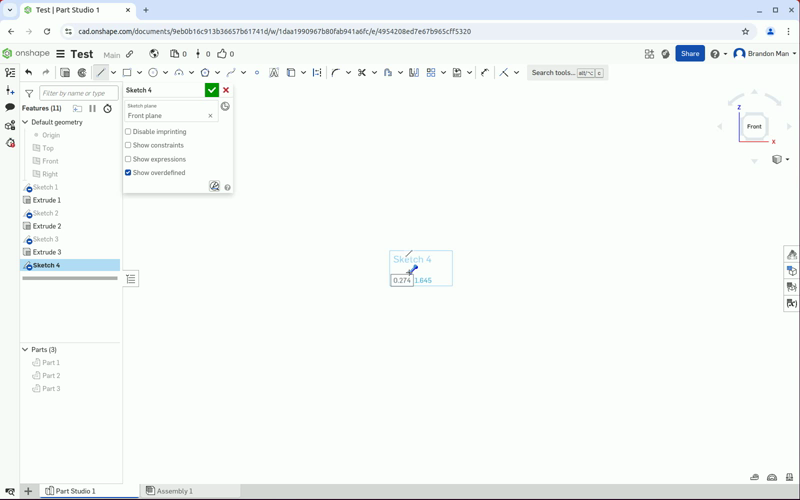
scroll(6)
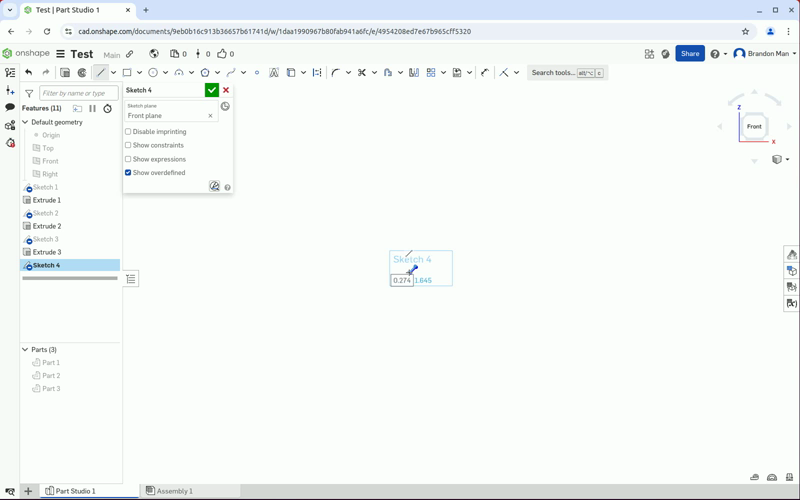
scroll(6)
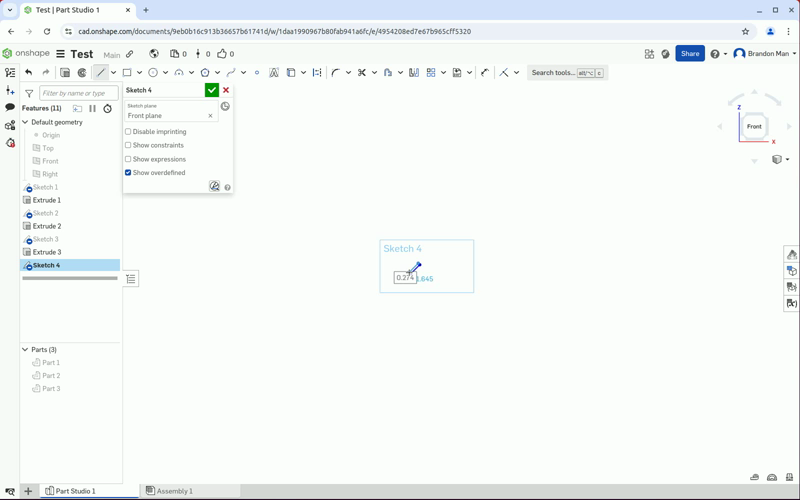
scroll(6)
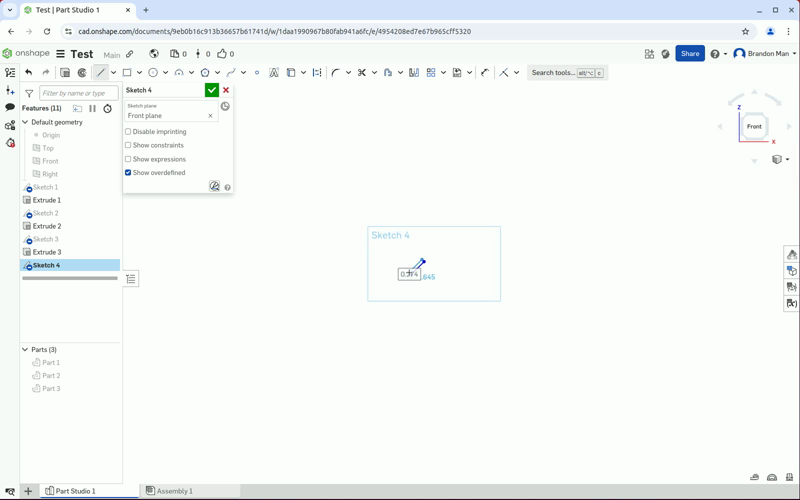
scroll(6)
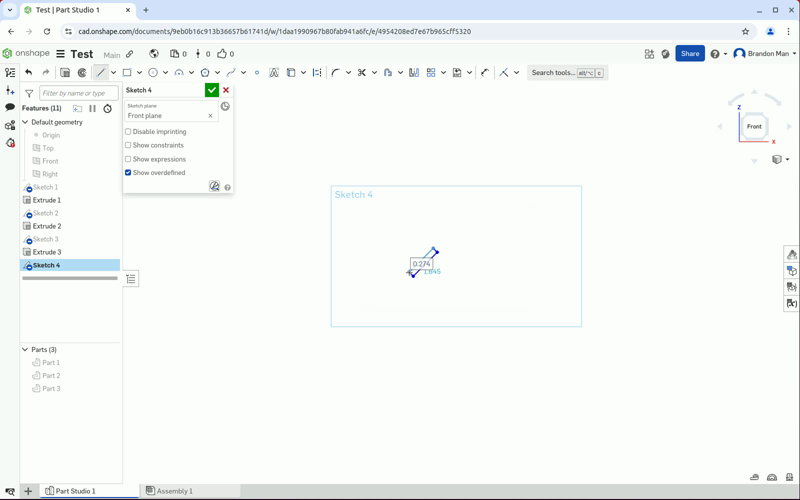
scroll(6)
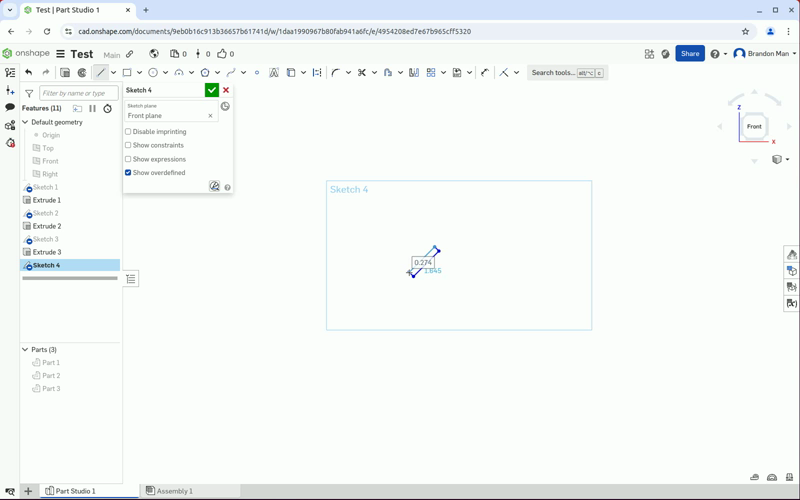
scroll(6)
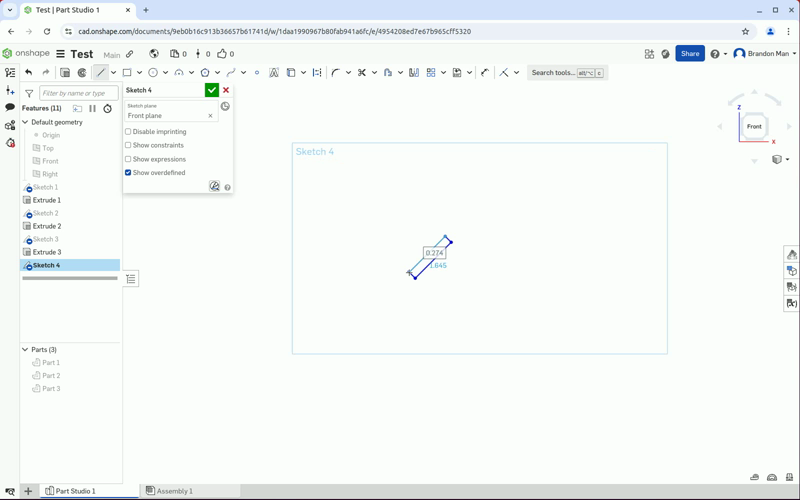
scroll(6)
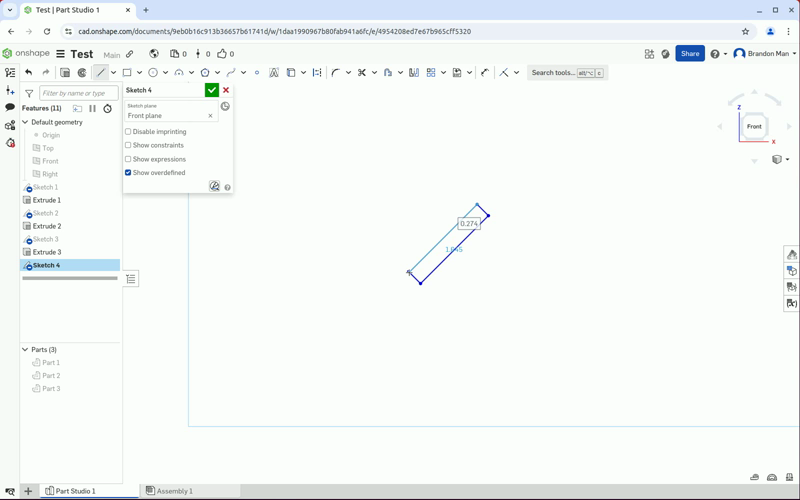
key_up(shift)
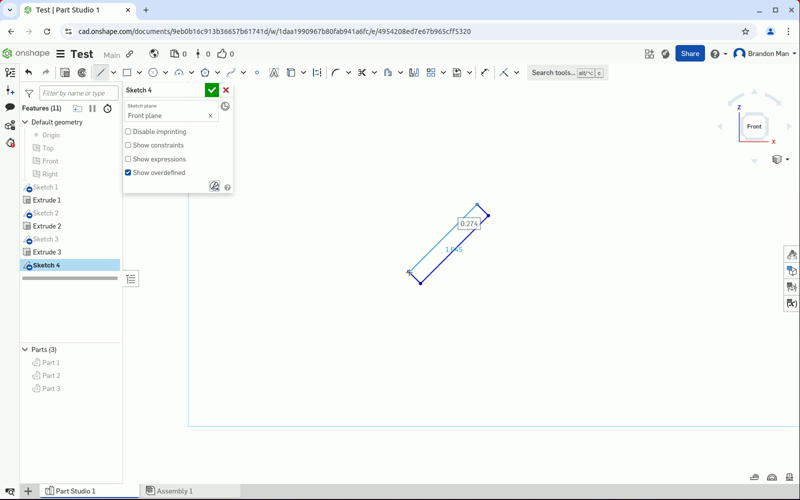
click(409, 272)
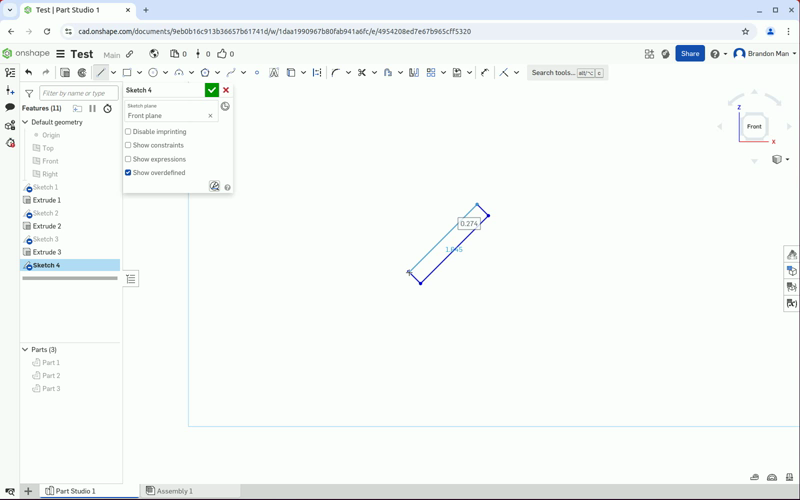
scroll(-6)
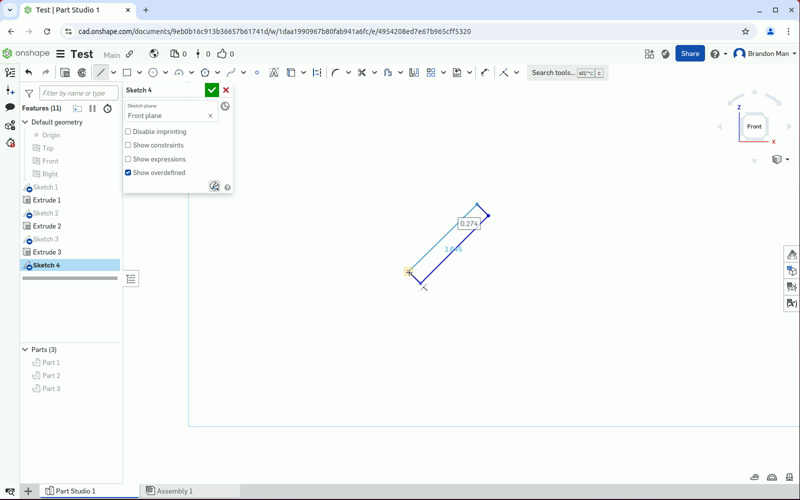
scroll(-6)
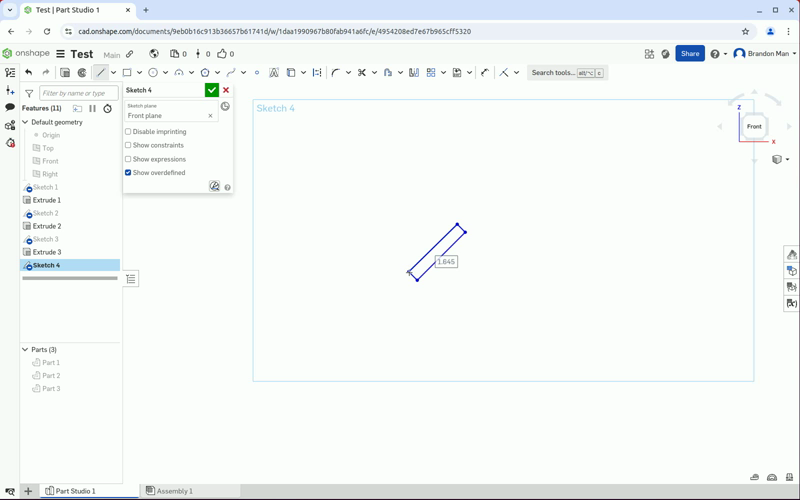
scroll(-6)
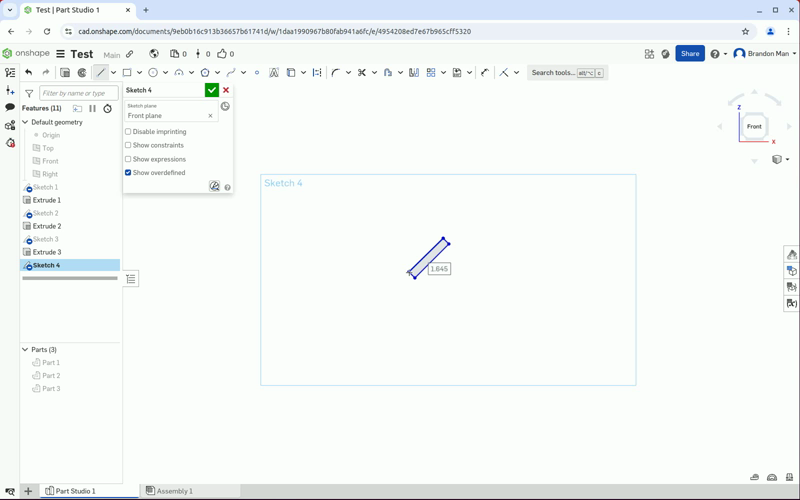
scroll(-6)
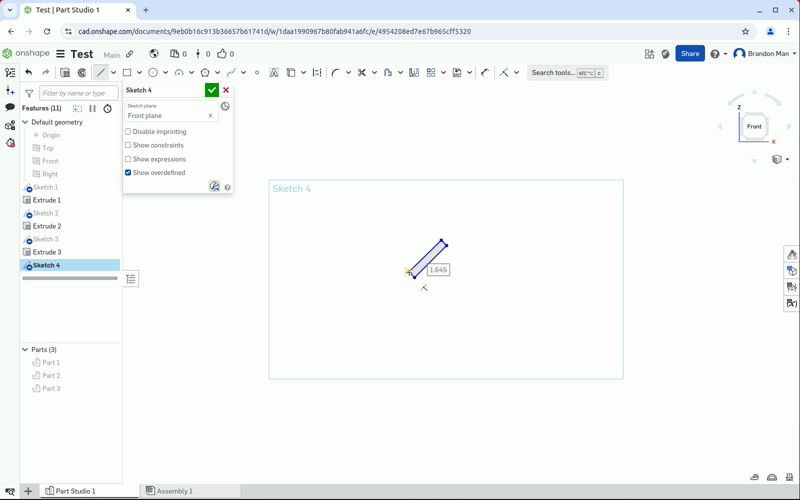
scroll(-6)
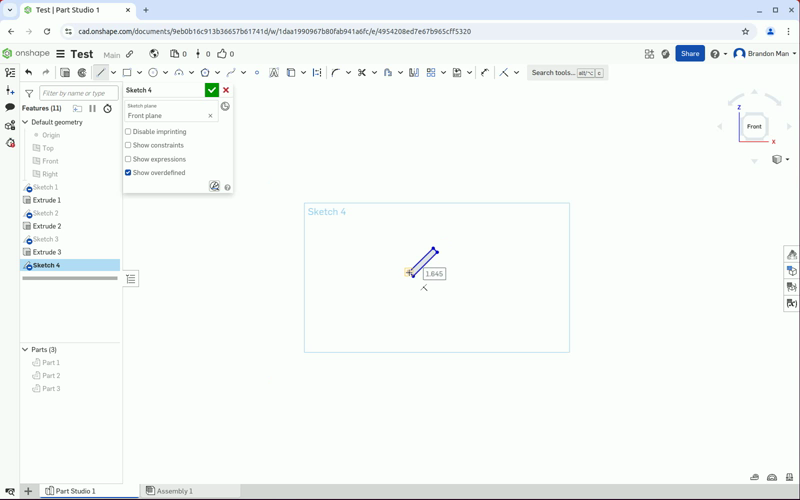
scroll(-6)
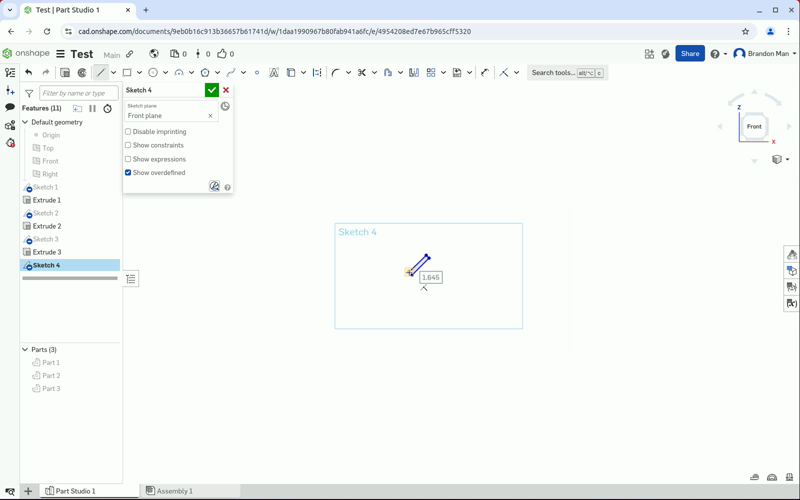
scroll(-6)
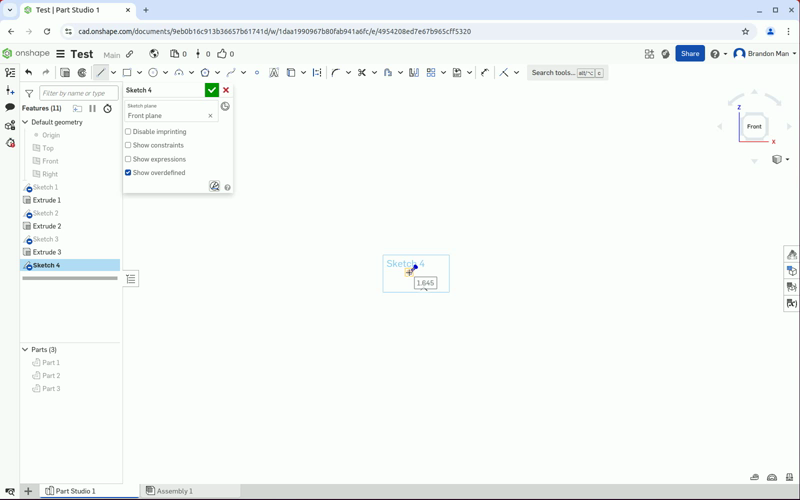
key(esc)
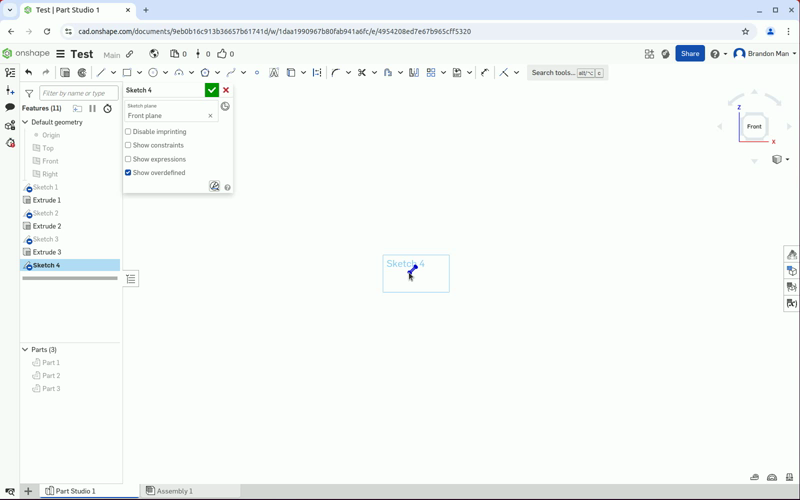
mouse_move(411, 270)
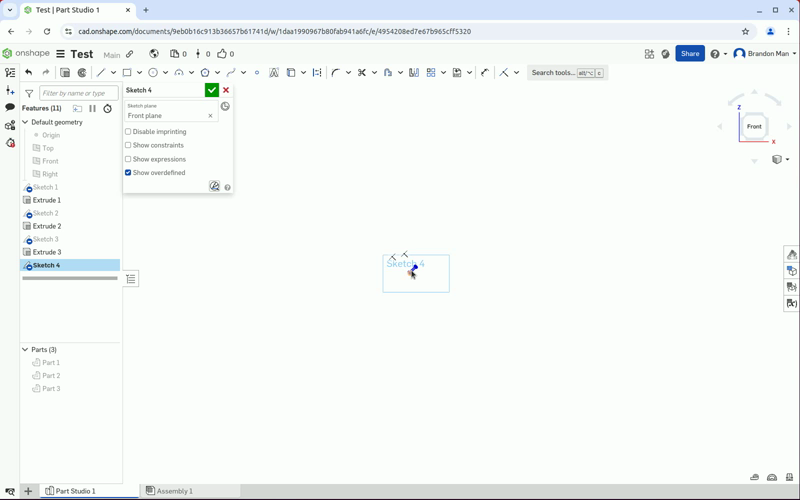
scroll(6)
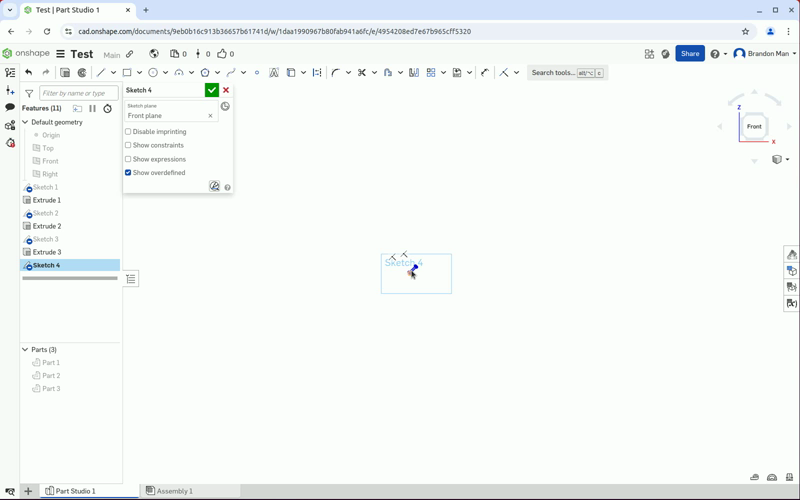
scroll(6)
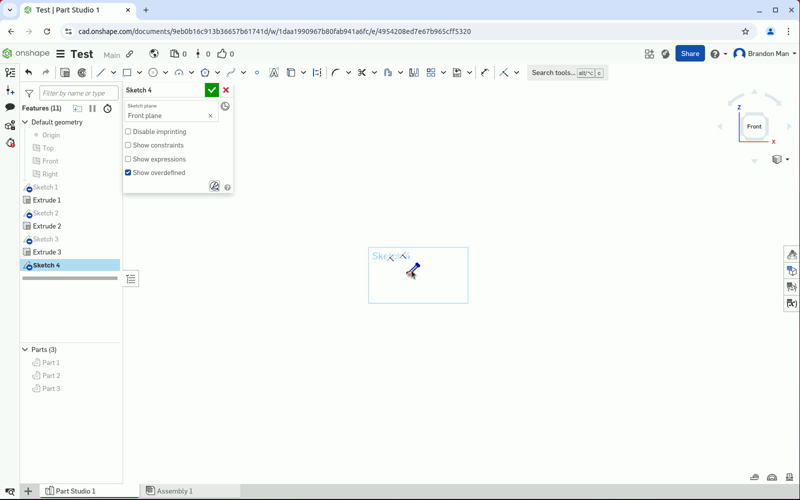
scroll(6)
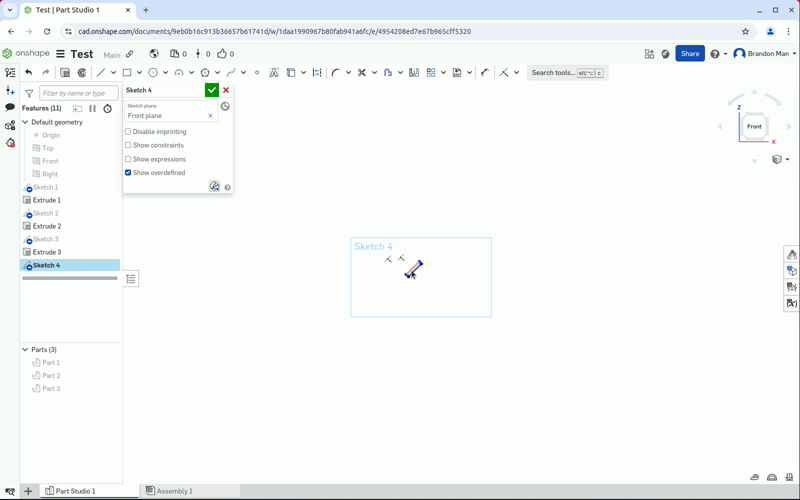
scroll(6)
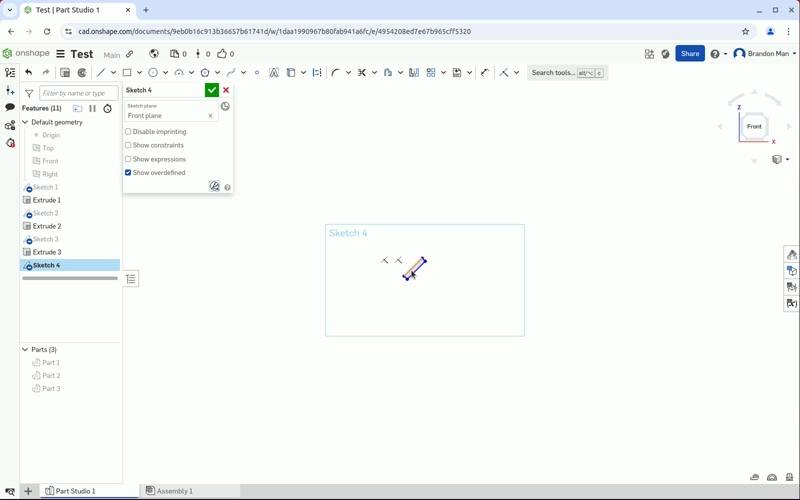
scroll(6)
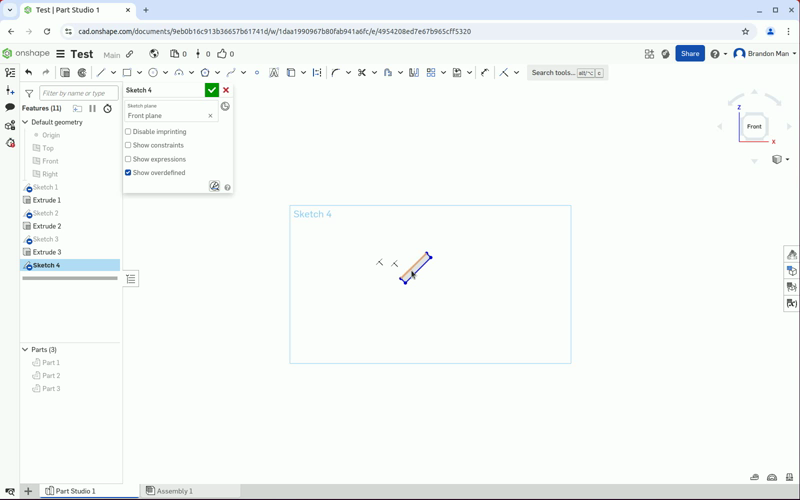
scroll(6)
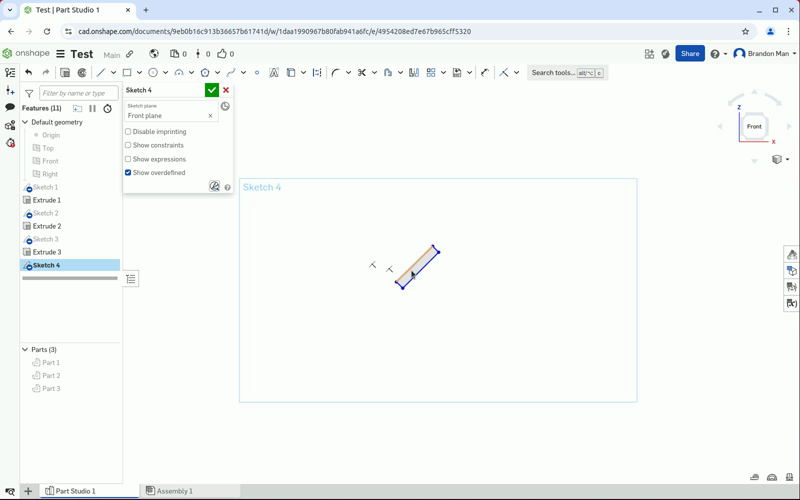
scroll(6)
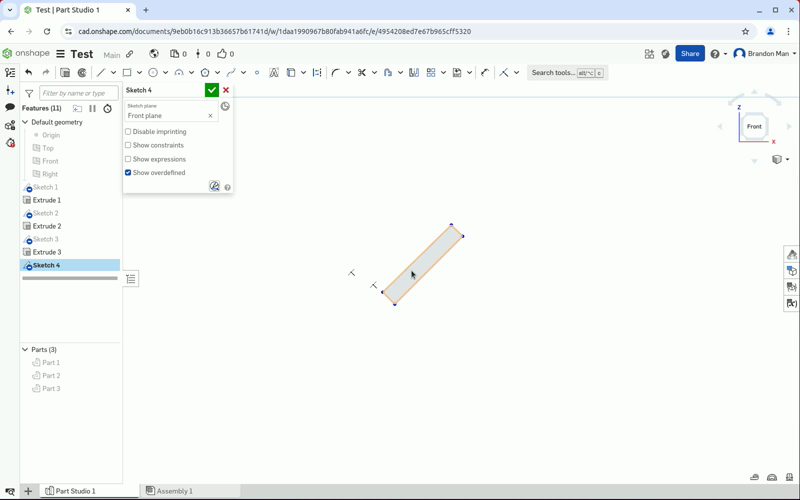
click(411, 270)
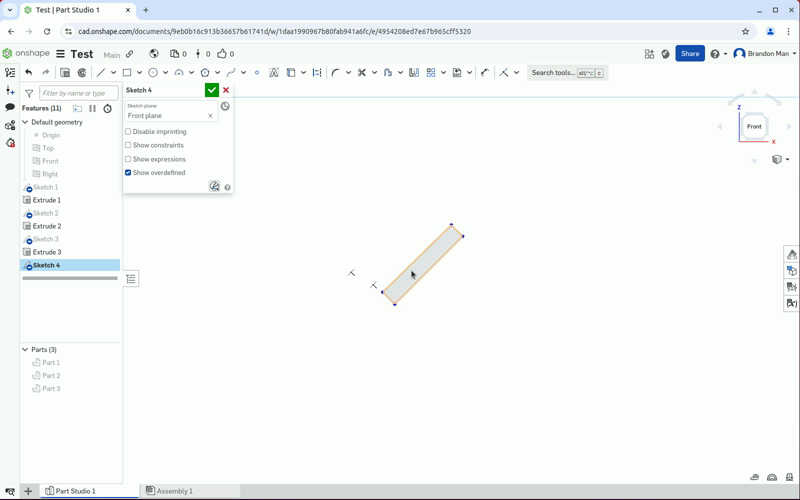
scroll(-6)
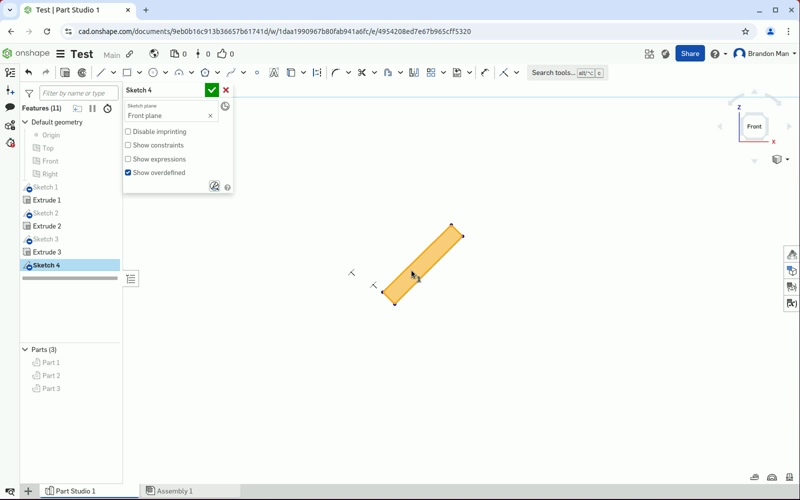
scroll(-6)
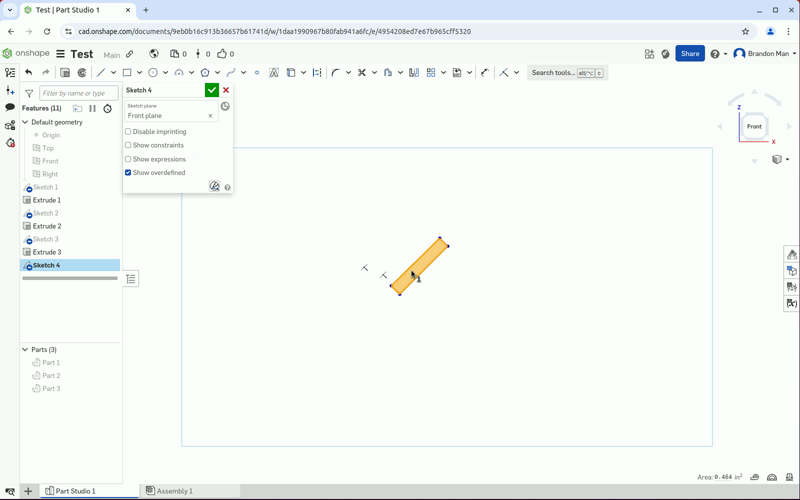
scroll(-6)
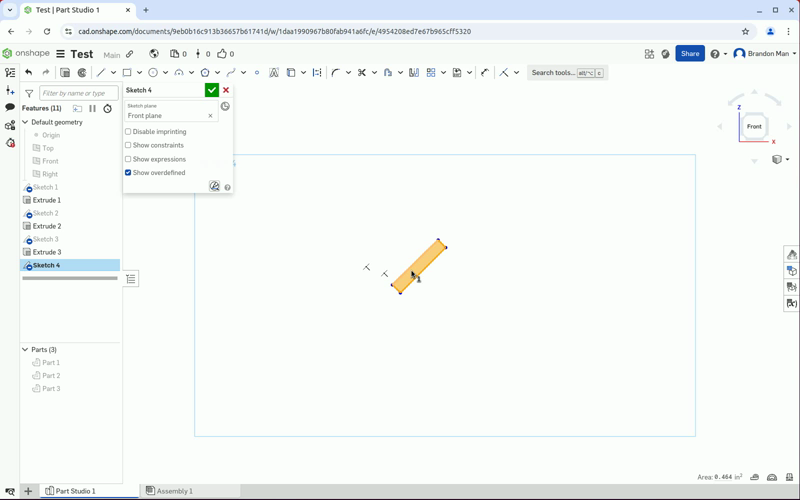
scroll(-6)
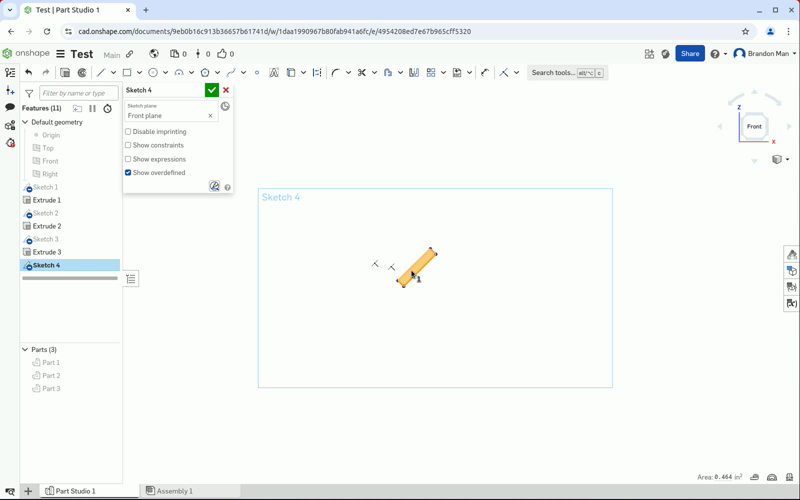
scroll(-6)
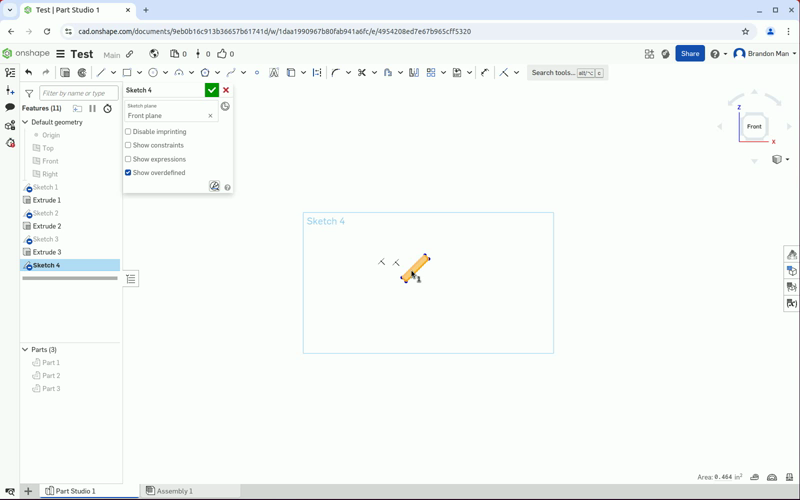
scroll(-6)
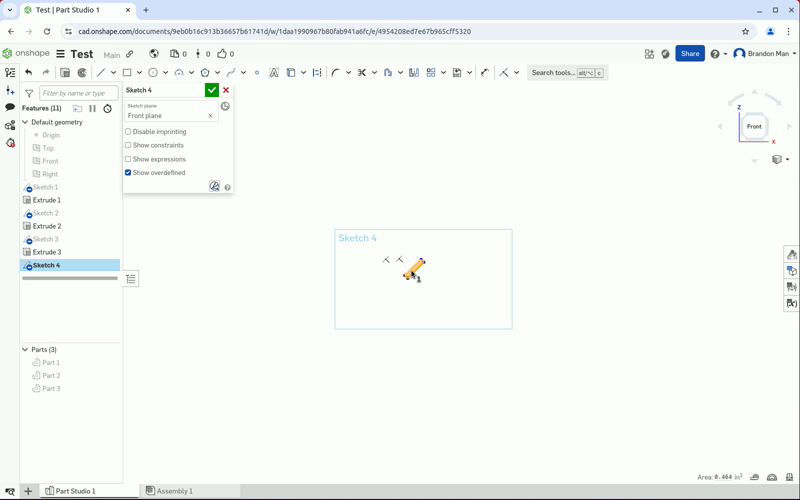
scroll(-6)
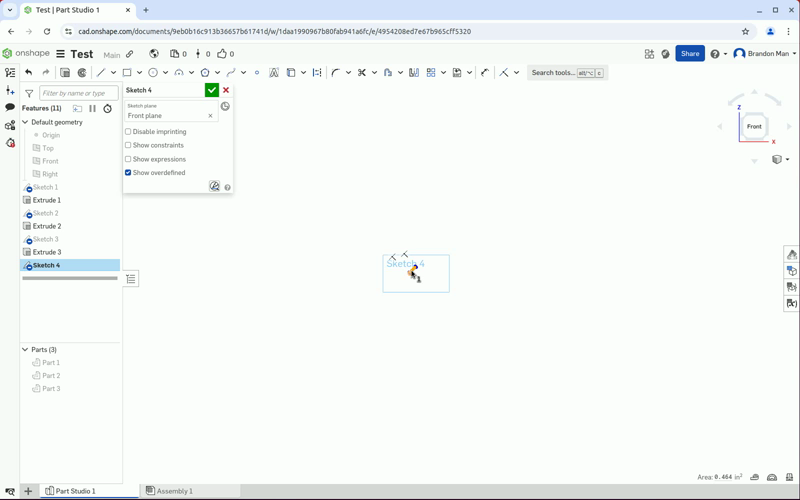
mouse_move(73, 352)
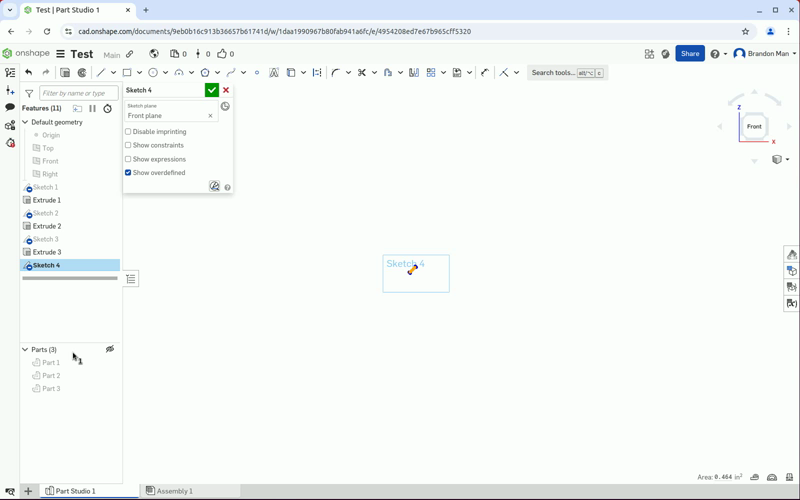
key(shift+y)
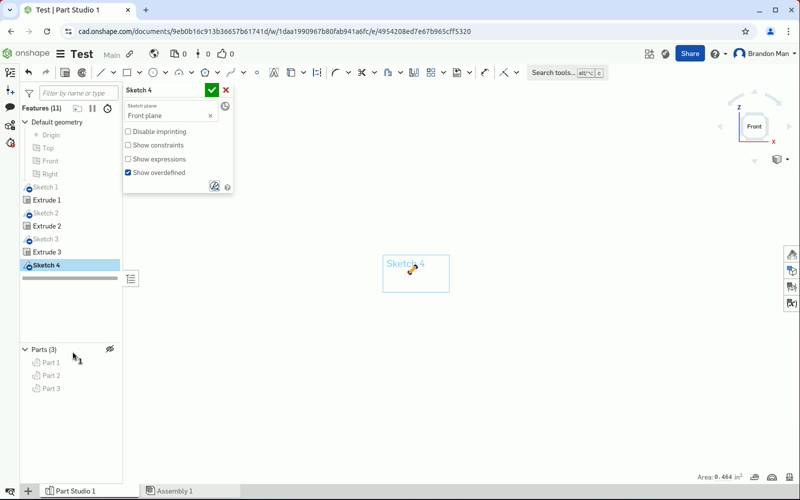
key(shift+e)
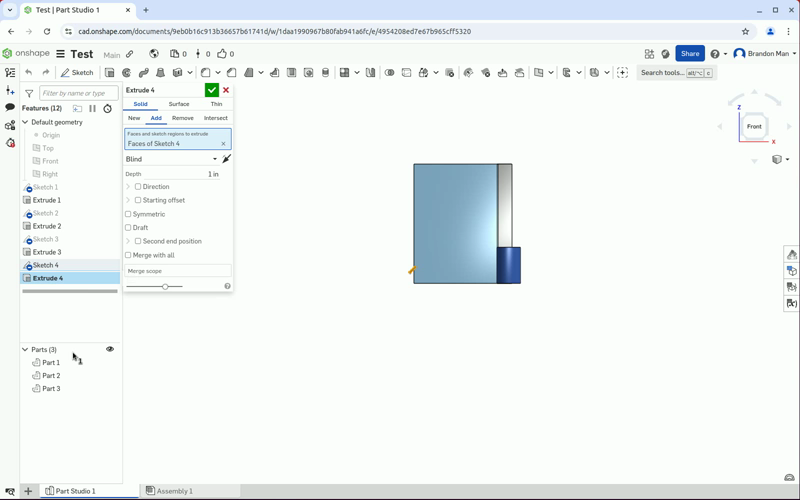
mouse_move(143, 106)
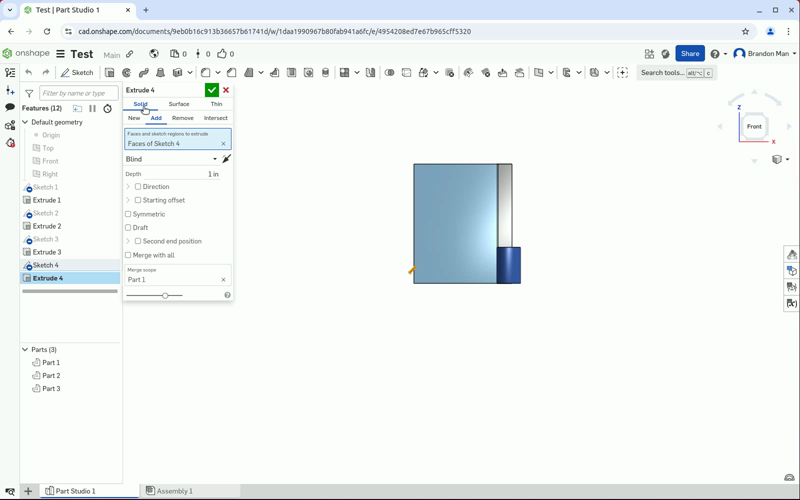
click(143, 106)
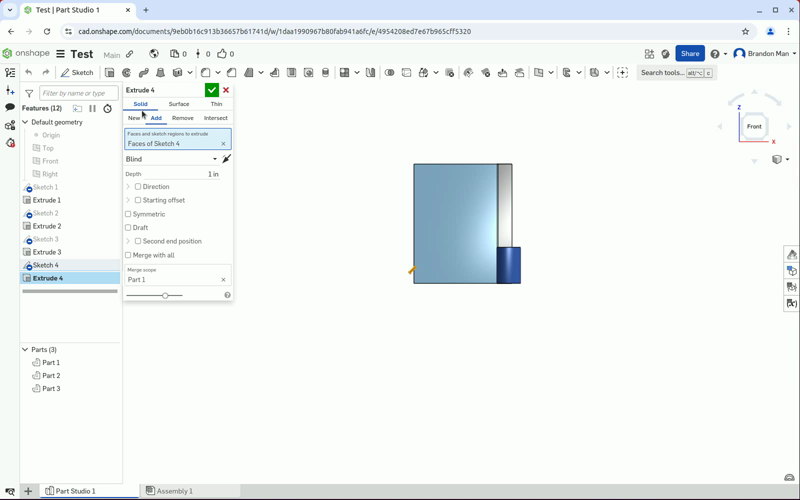
mouse_move(137, 120)
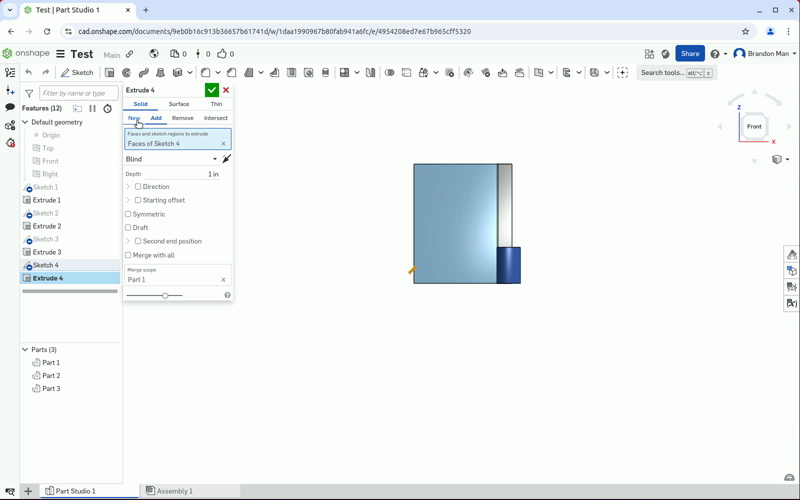
click(137, 120)
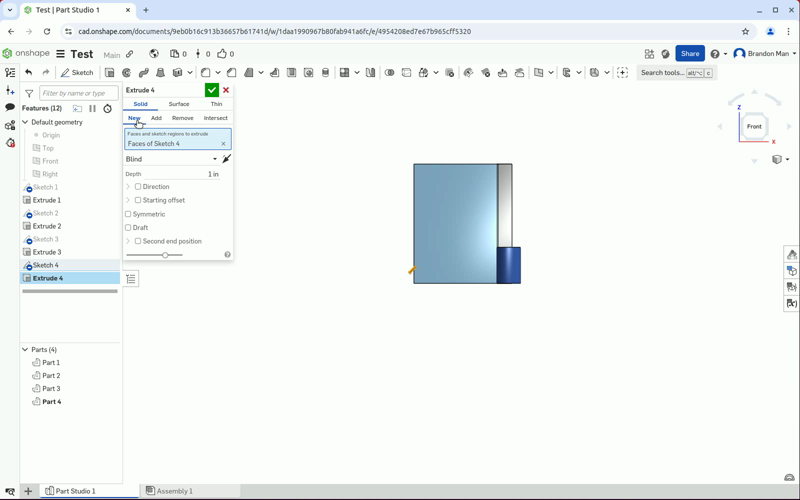
key(tab, 4)
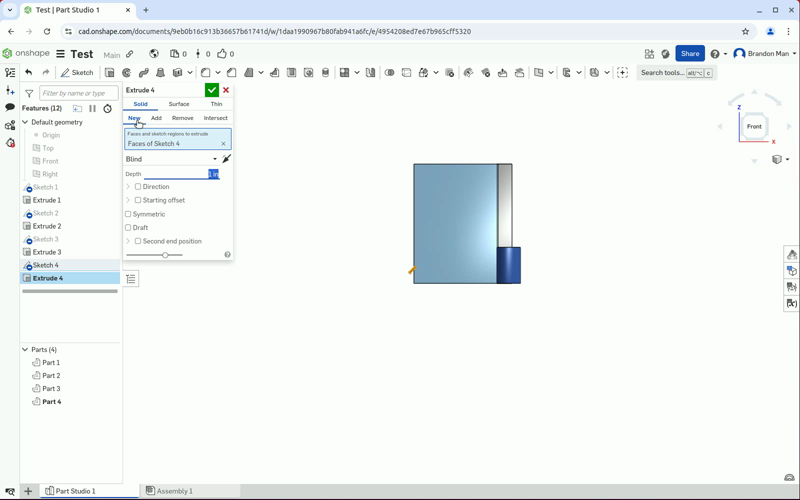
text(5.055)
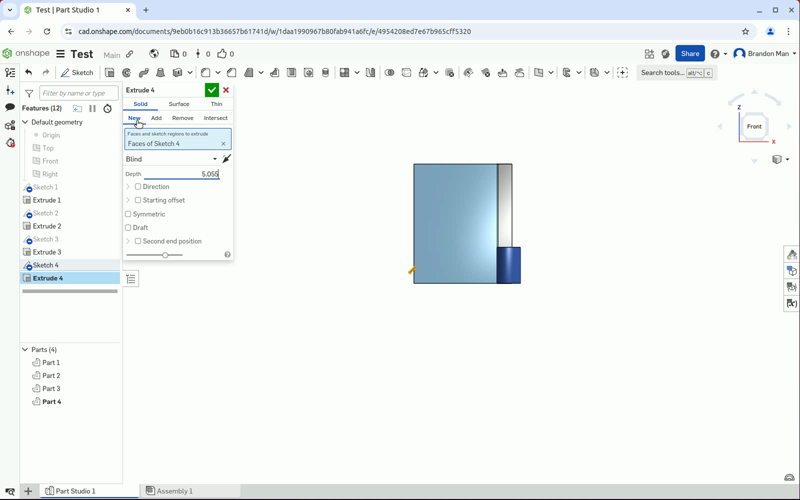
key(tab, 3)
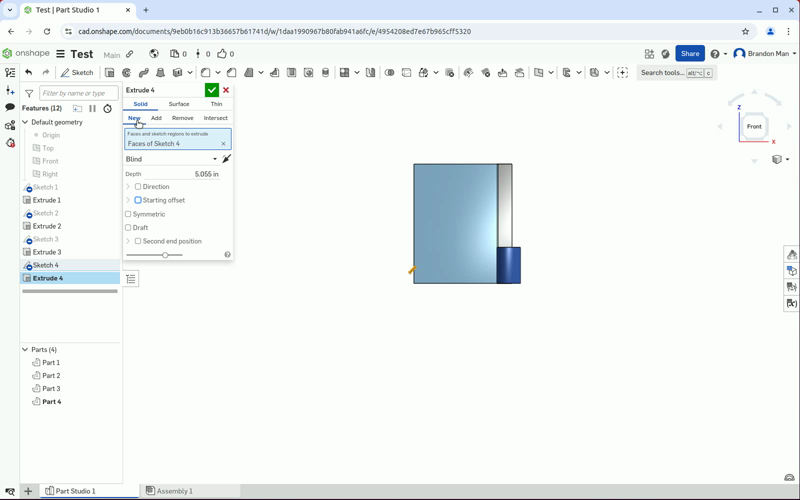
key(tab, 2)
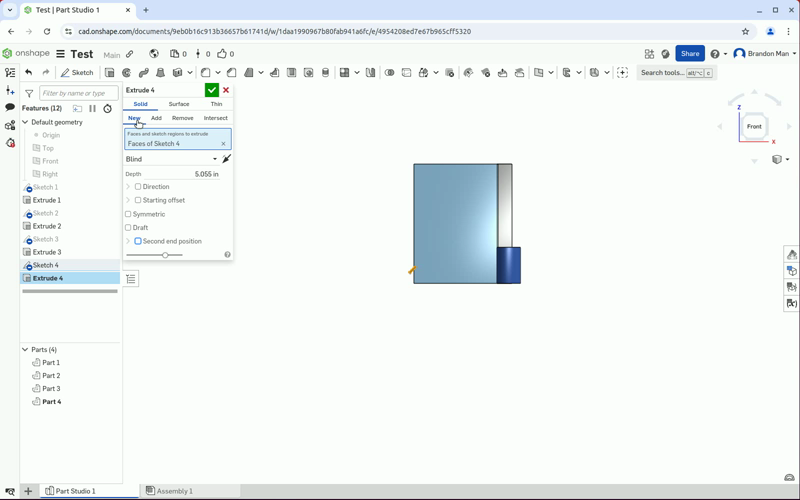
key(space)
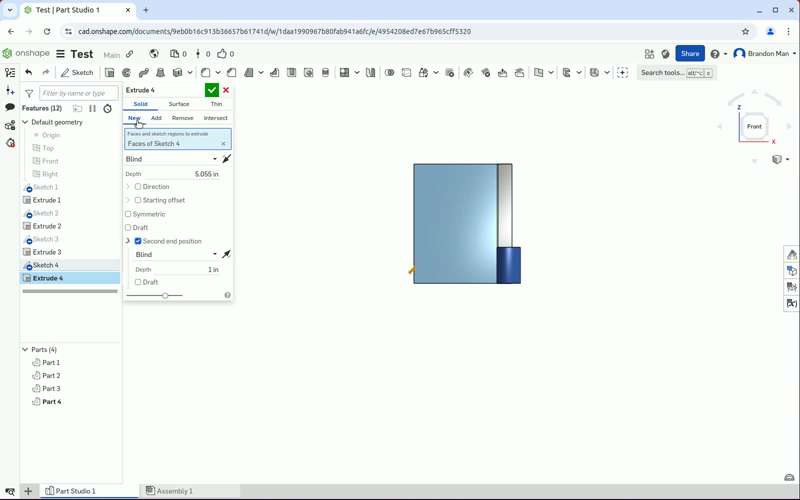
key(tab, 3)
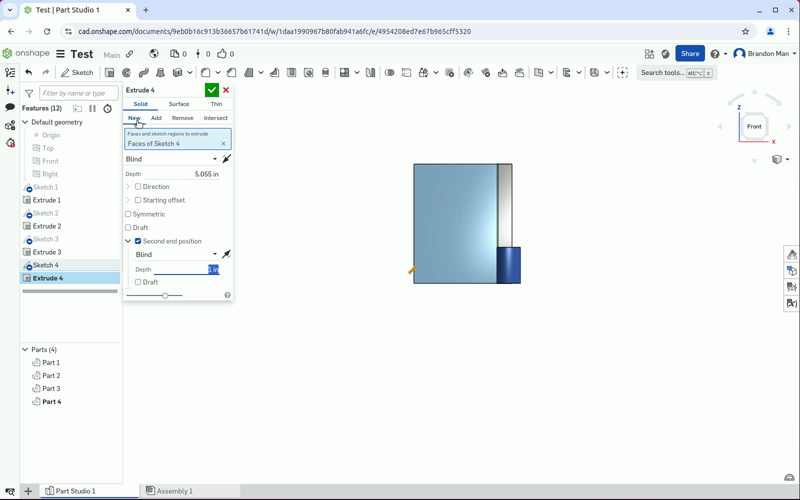
text(2.889)
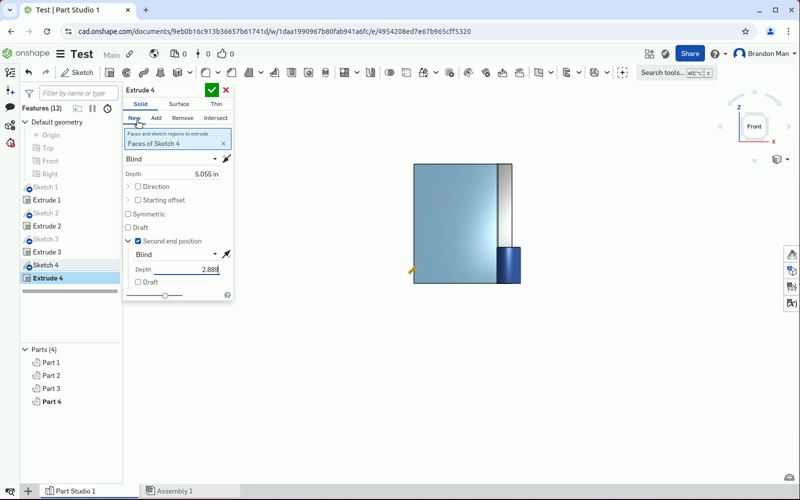
key(enter)
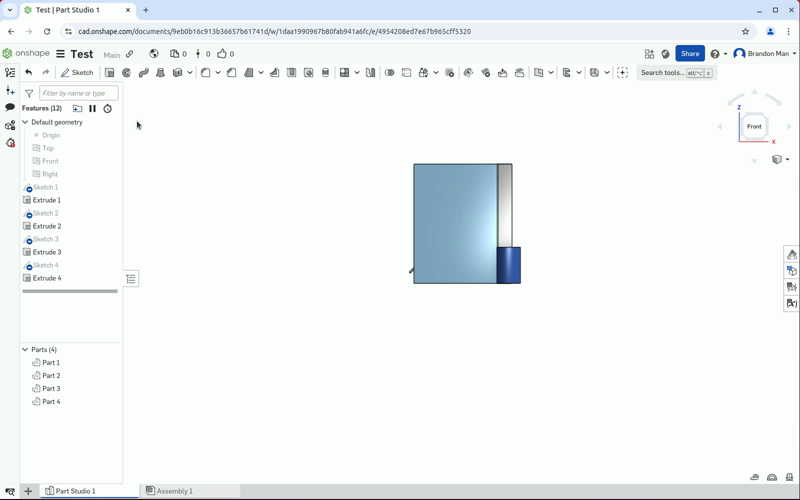
key(shift+h)
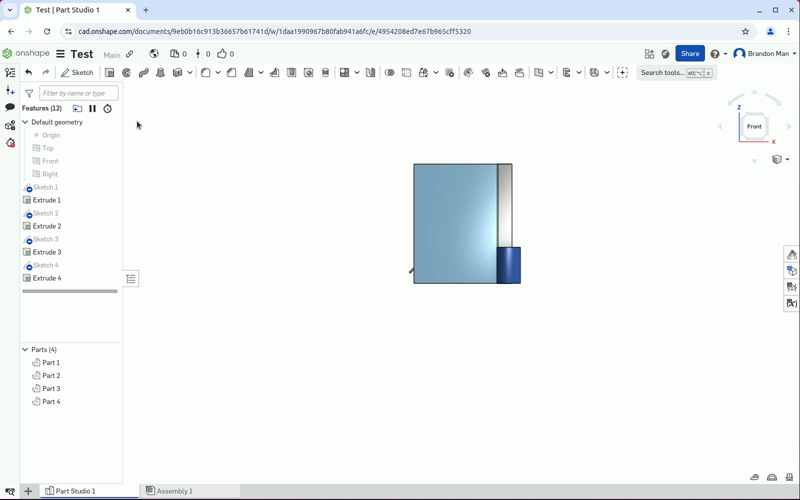
key(shift+h)
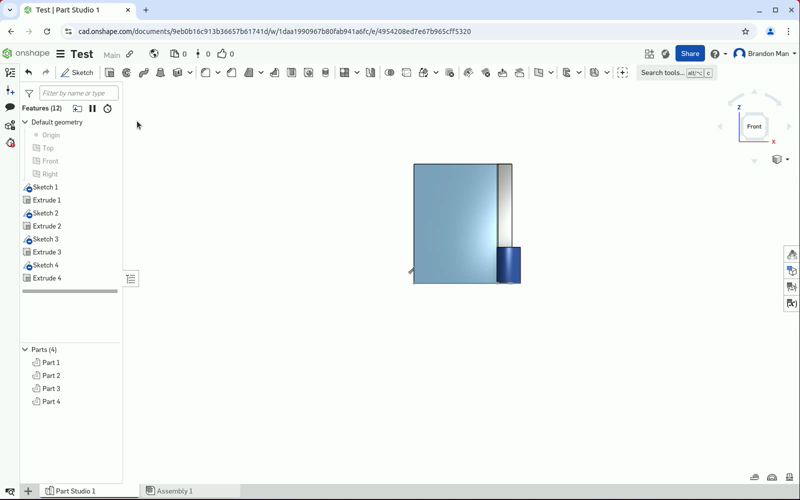
key(shift+7)
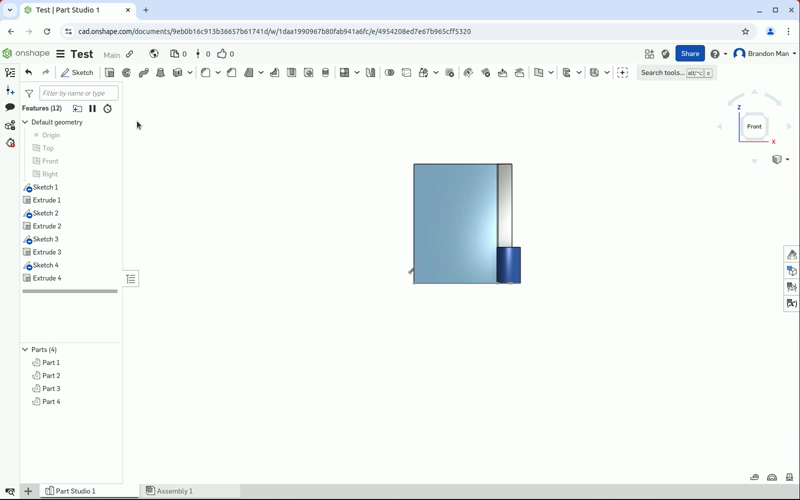
key(left, 2)
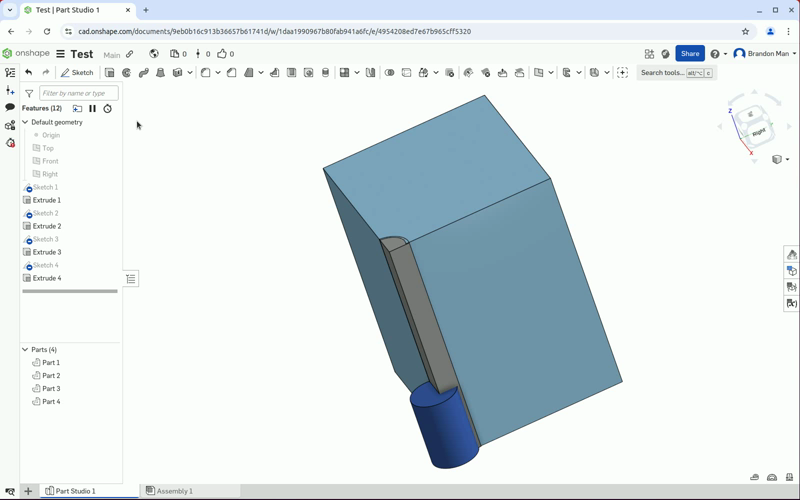
key(down, 2)
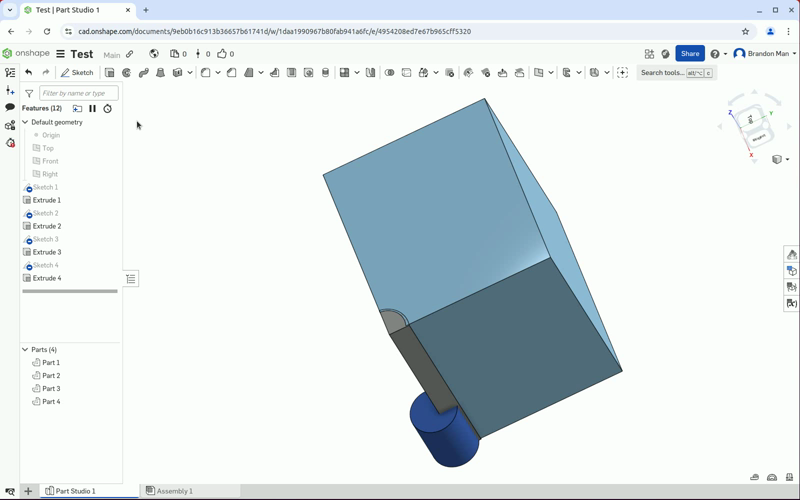
key(up, 2)
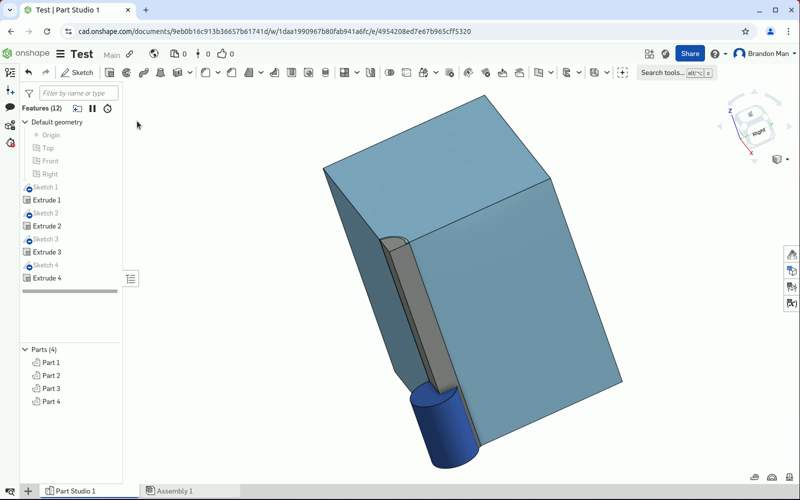
key(right, 2)
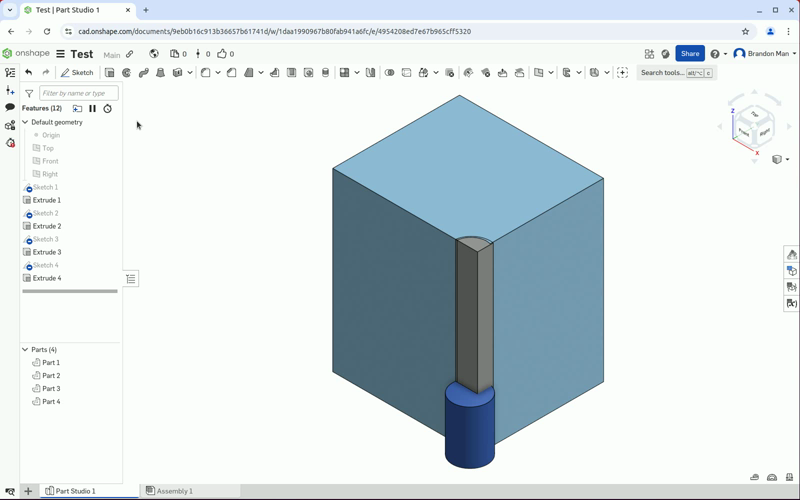
mouse_move(73, 189)
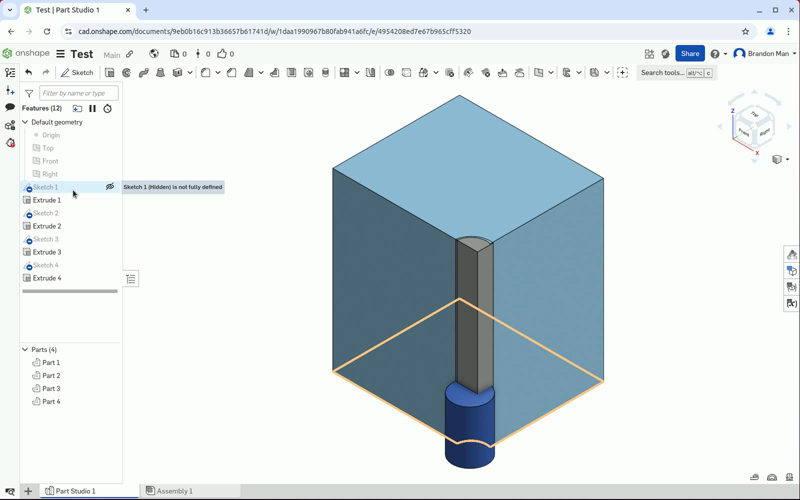
click(73, 189)